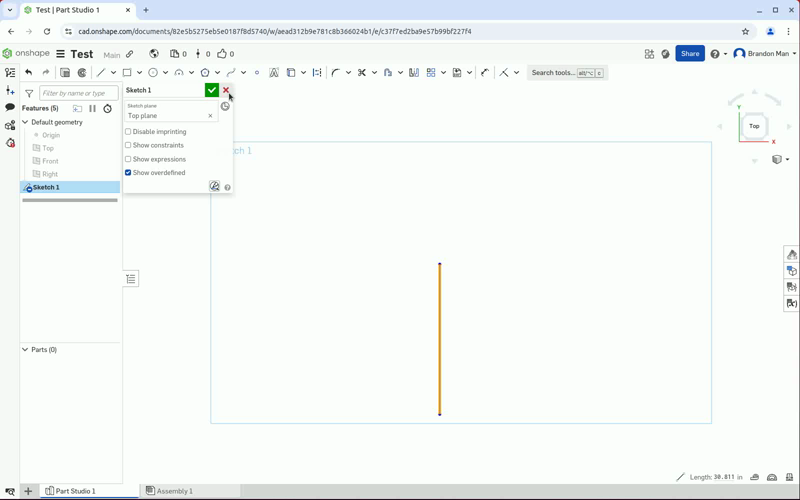
key(shift+h)
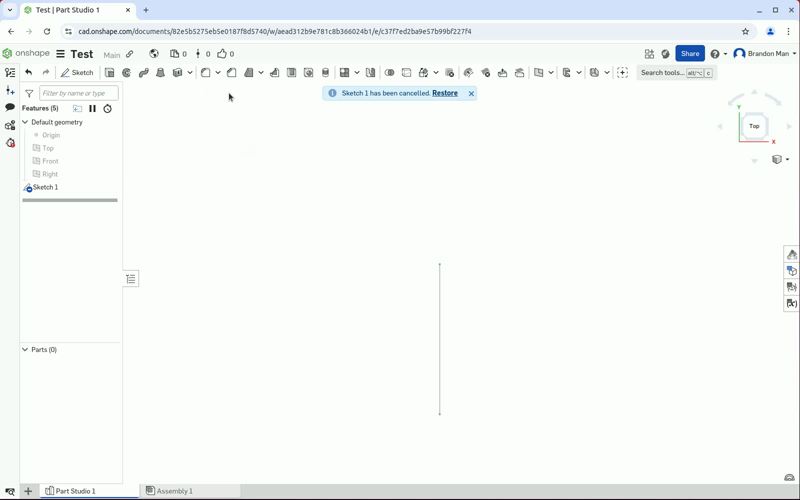
key(shift+s)
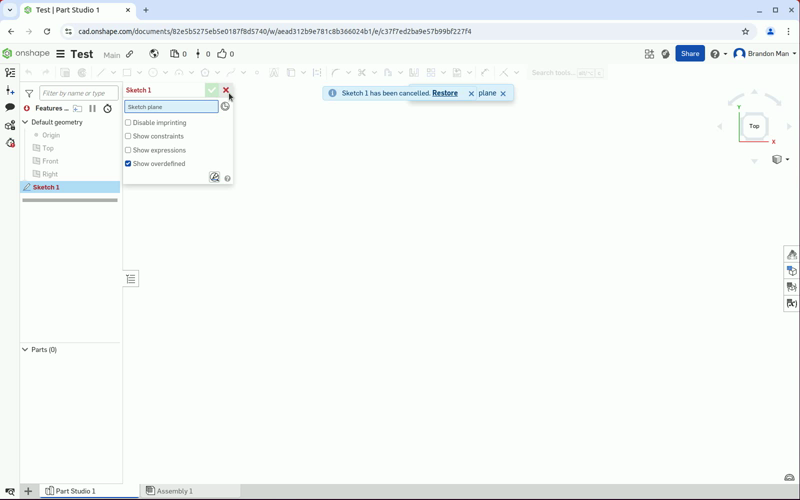
mouse_move(73, 150)
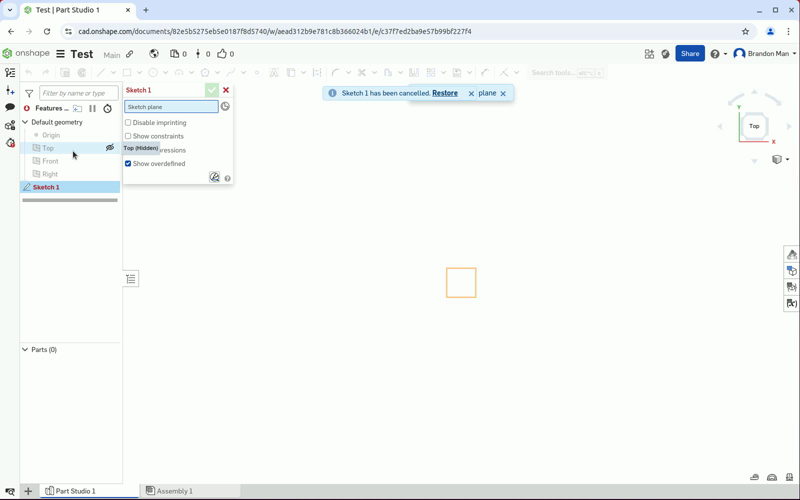
click(73, 150)
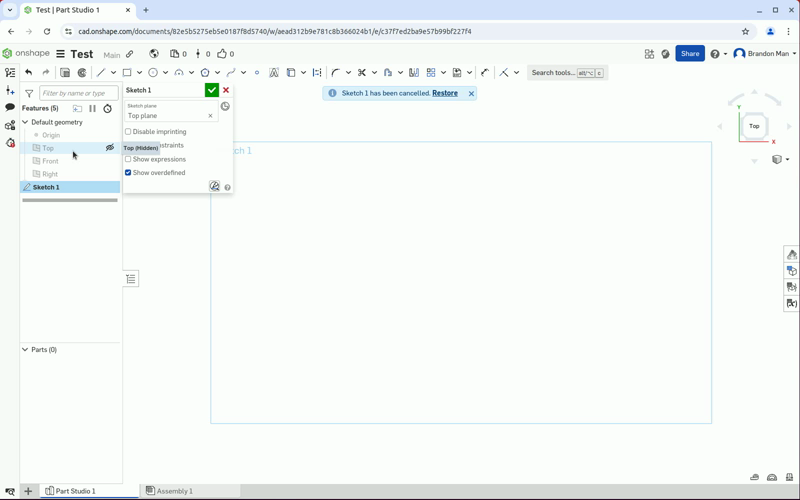
mouse_move(73, 352)
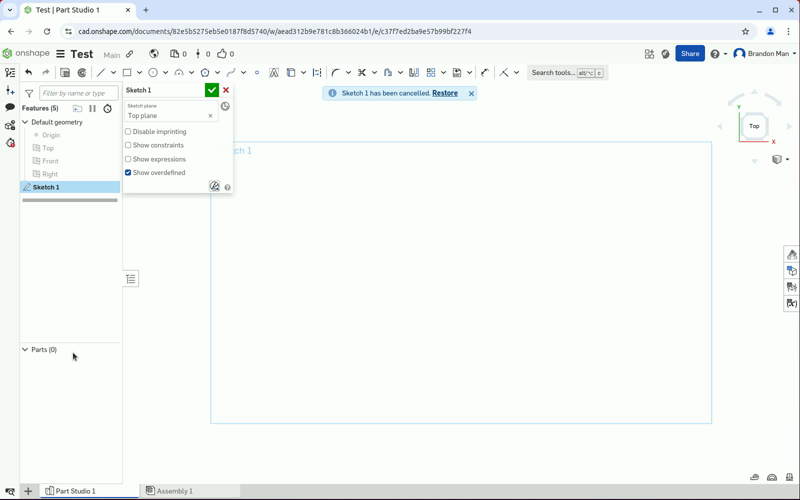
key(y)
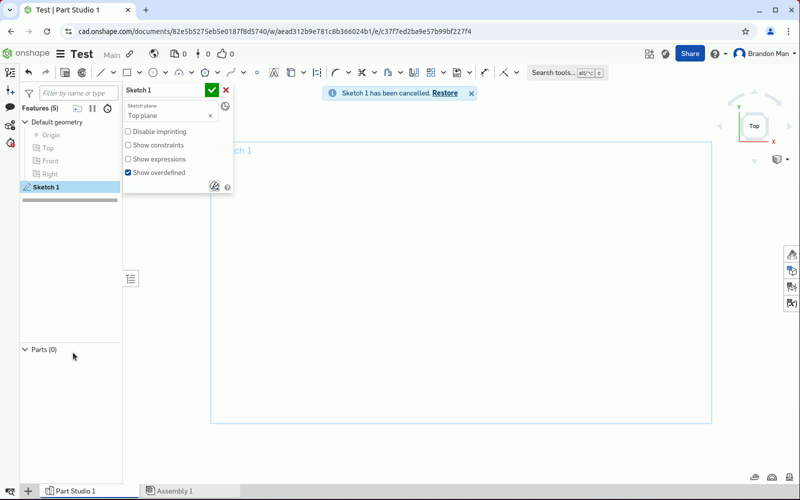
key(l)
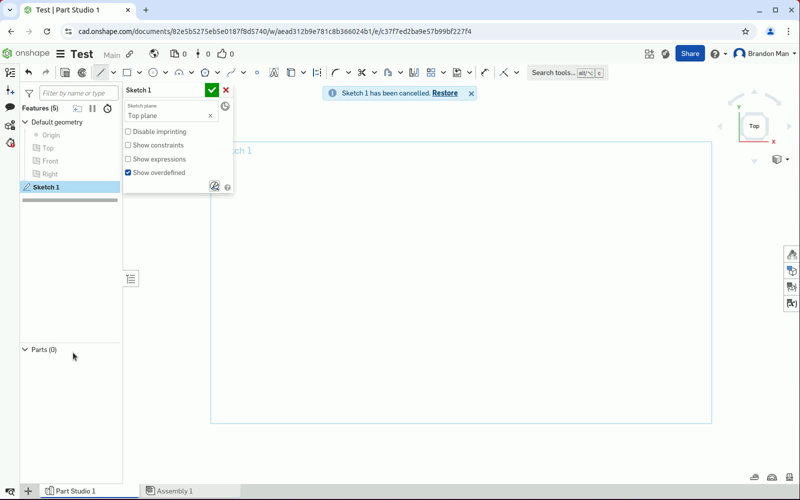
key_down(shift)
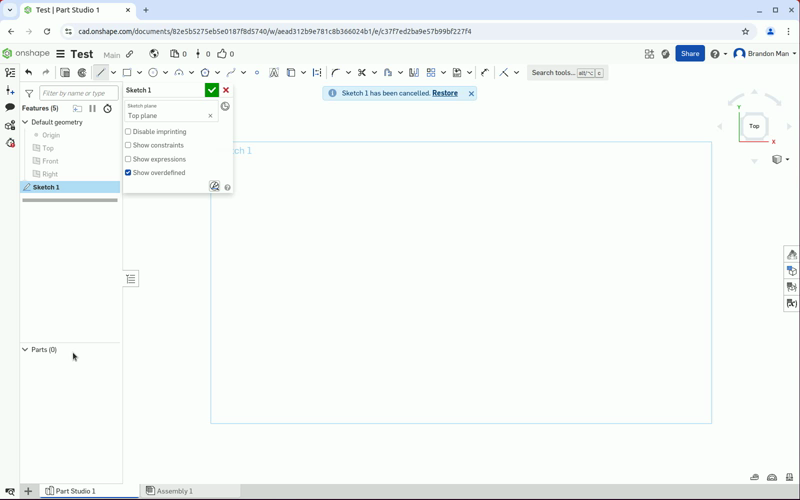
mouse_move(369, 321)
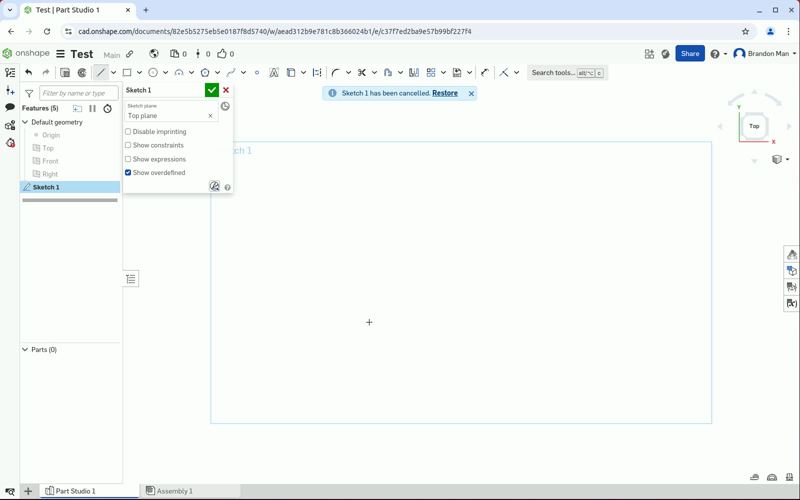
click(369, 321)
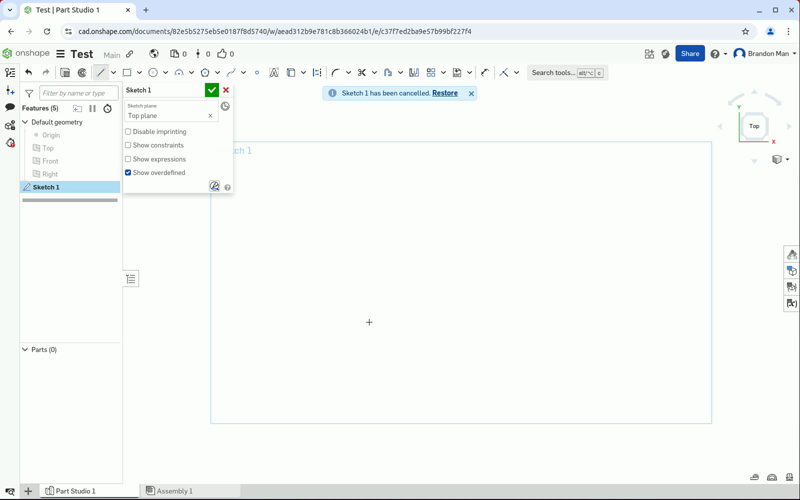
key_up(shift)
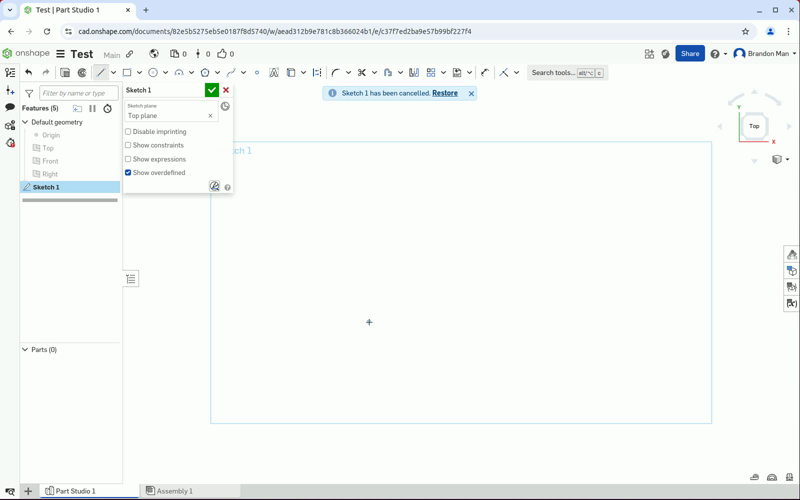
key_down(shift)
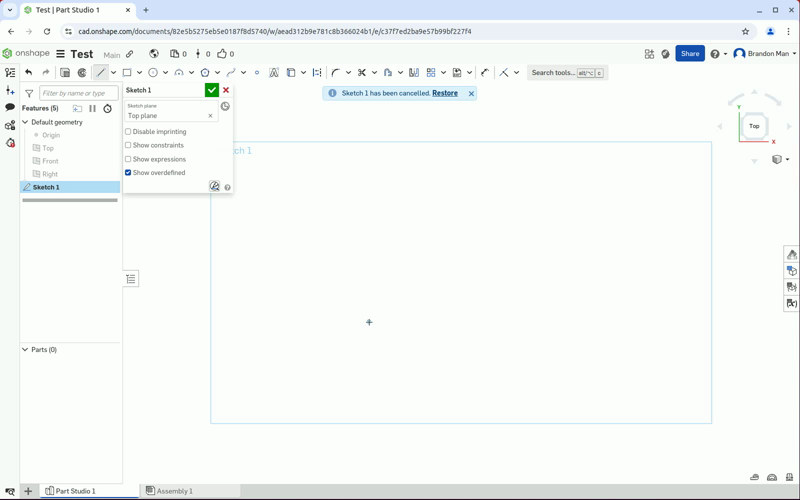
mouse_move(565, 321)
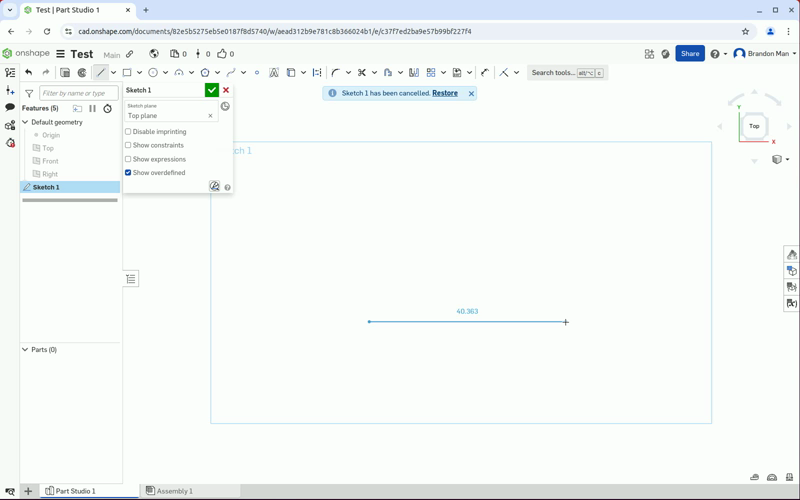
click(565, 321)
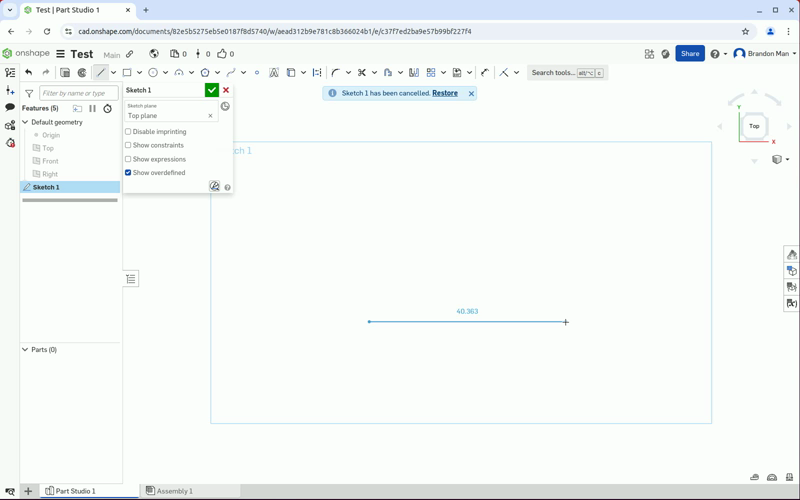
key_up(shift)
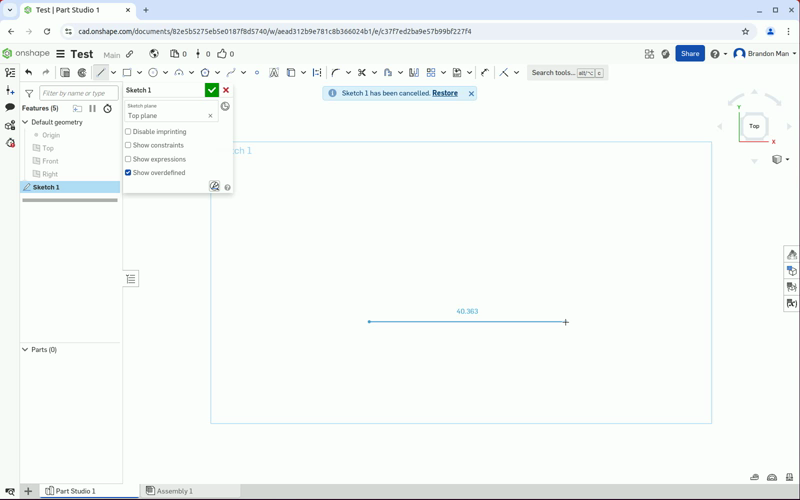
key_down(shift)
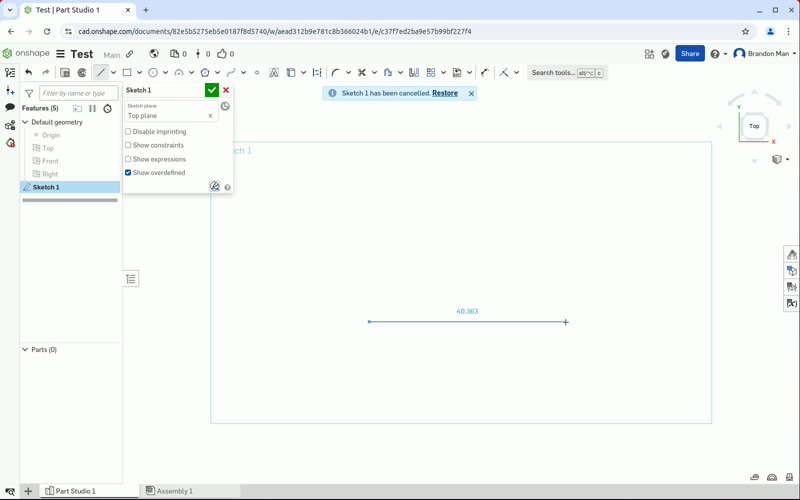
mouse_move(565, 243)
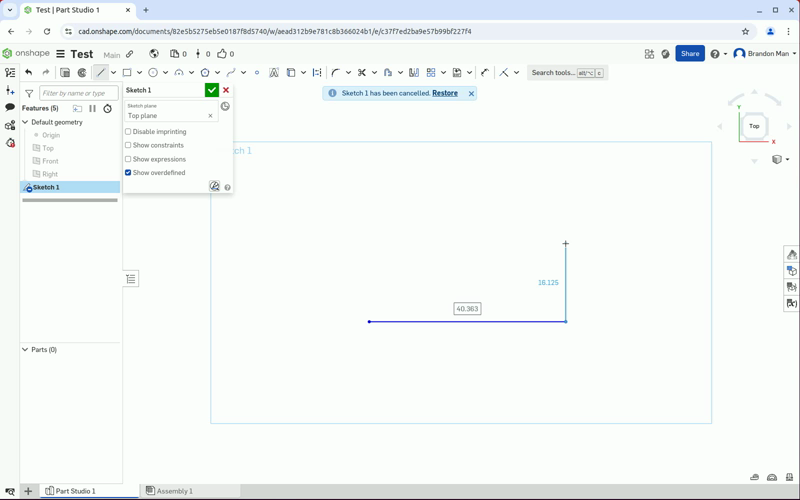
click(565, 243)
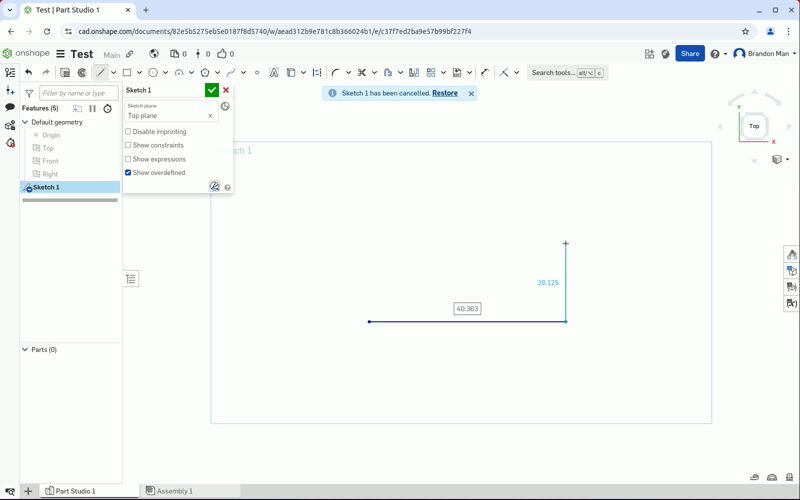
key_up(shift)
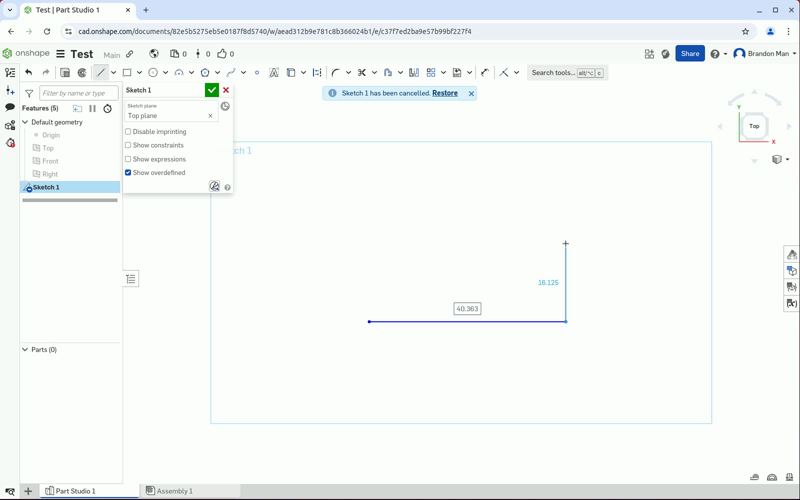
key_down(shift)
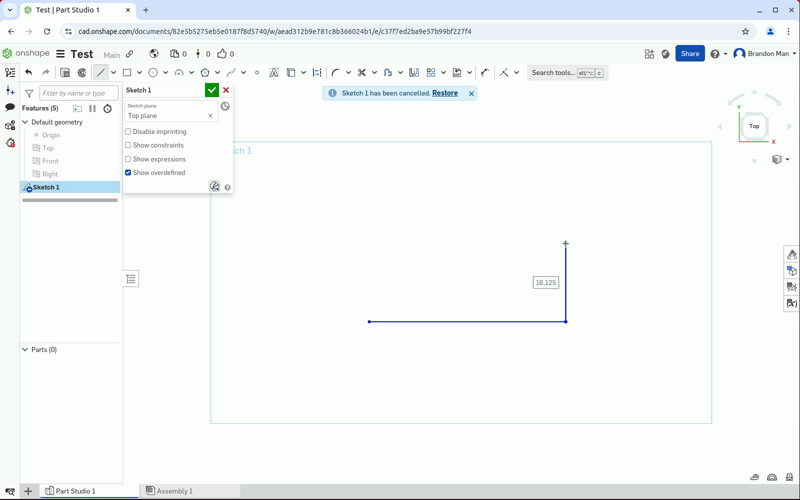
mouse_move(369, 243)
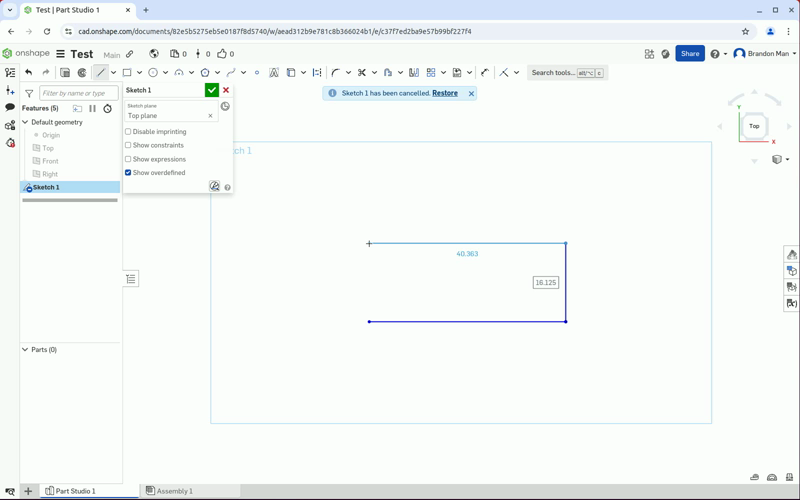
click(369, 243)
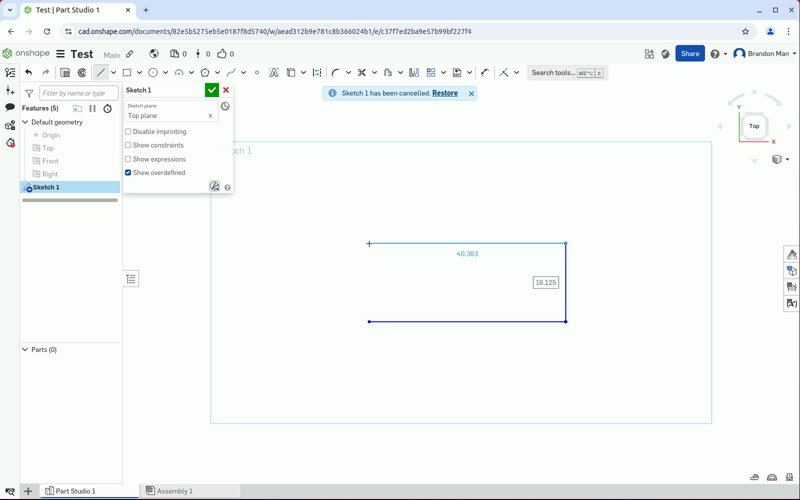
key_up(shift)
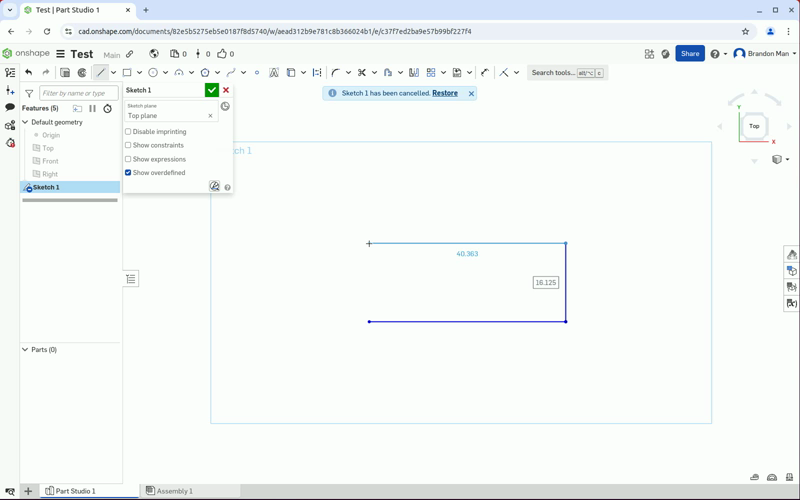
key_down(shift)
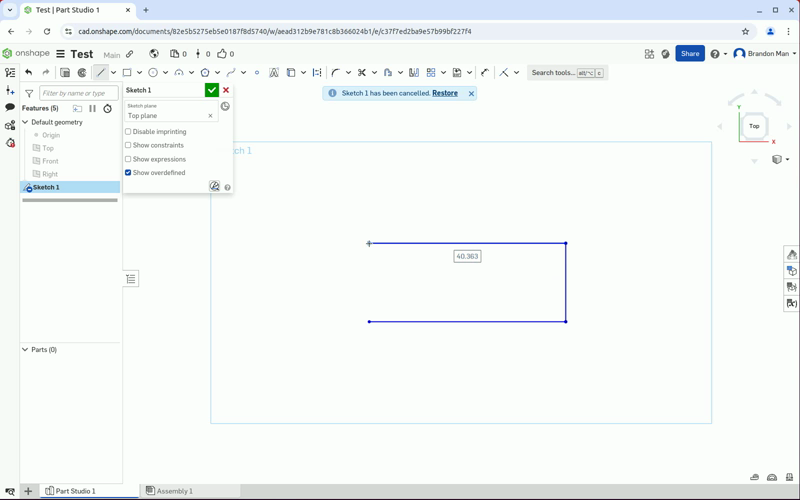
mouse_move(369, 321)
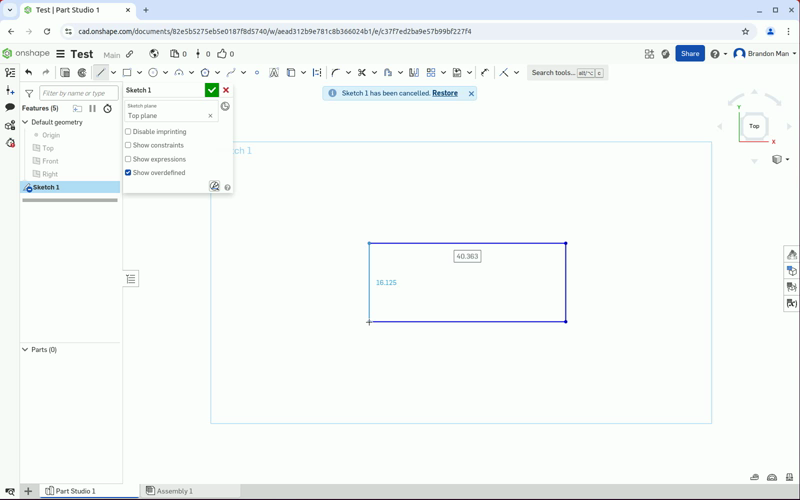
key_up(shift)
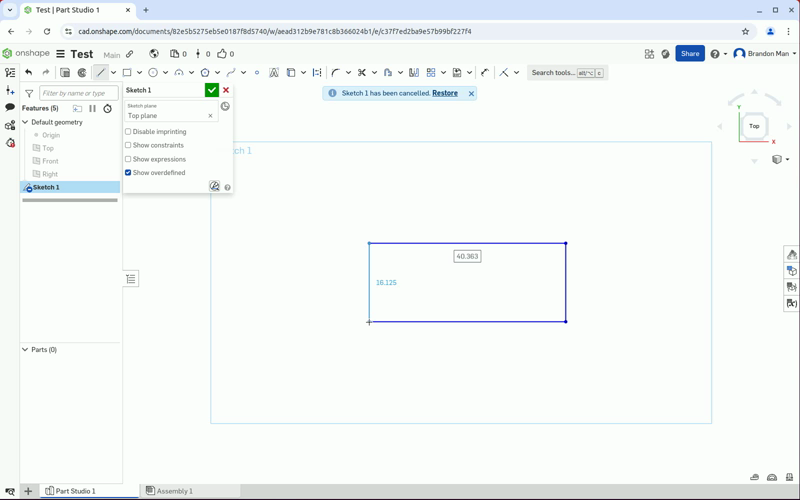
click(369, 321)
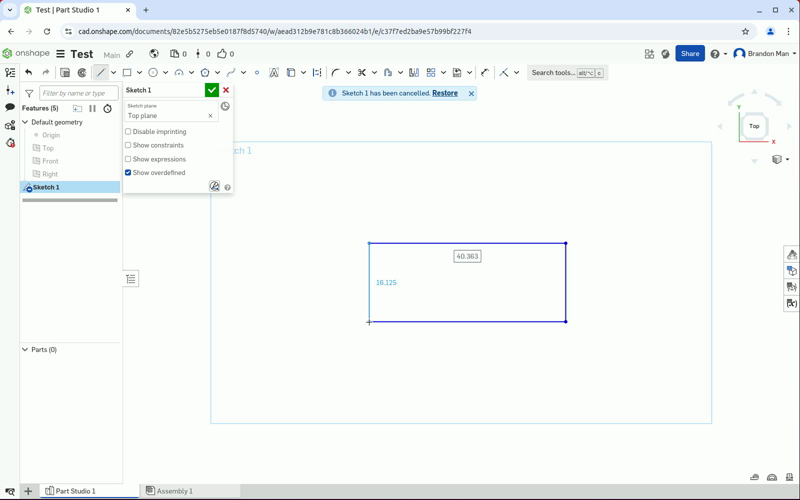
key(esc)
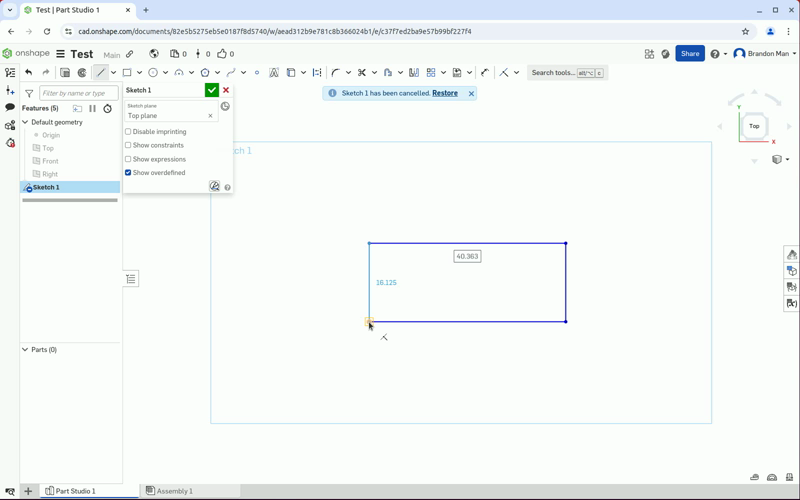
key(c)
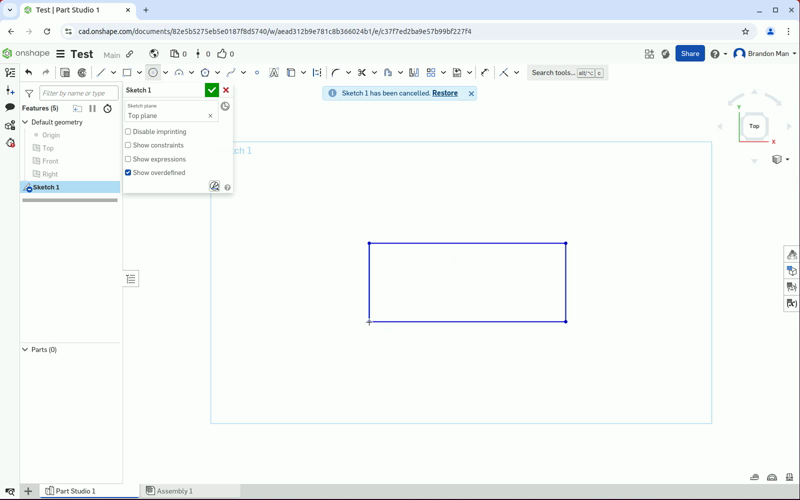
key_down(shift)
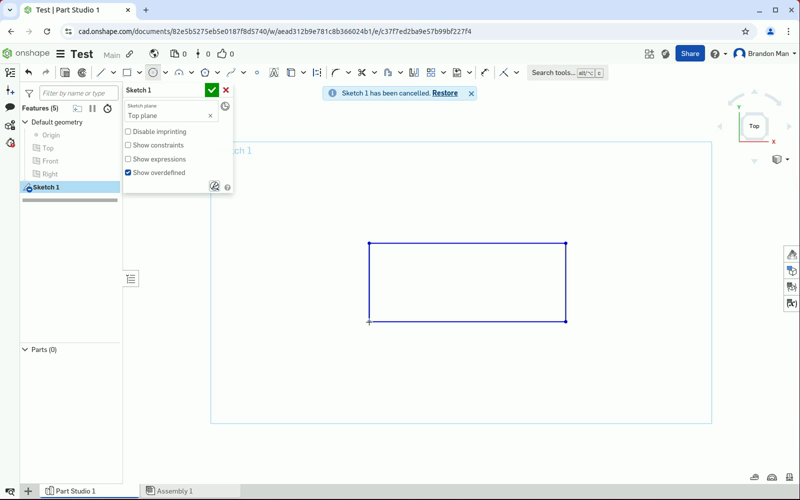
mouse_move(549, 305)
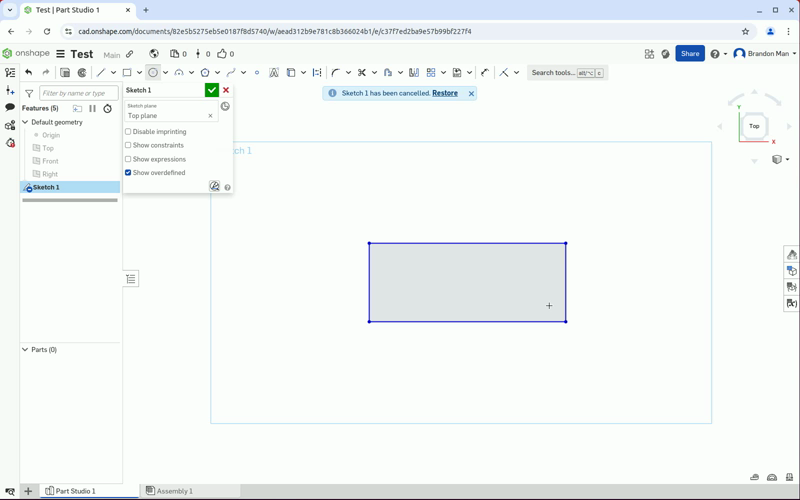
click(549, 305)
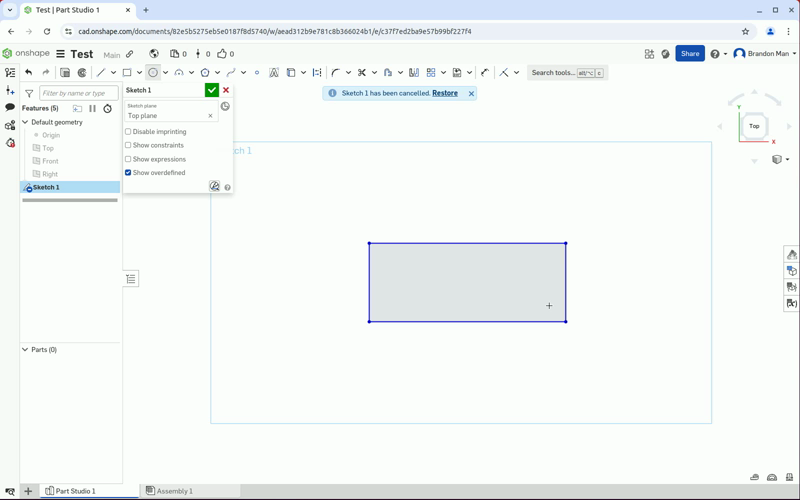
key_up(shift)
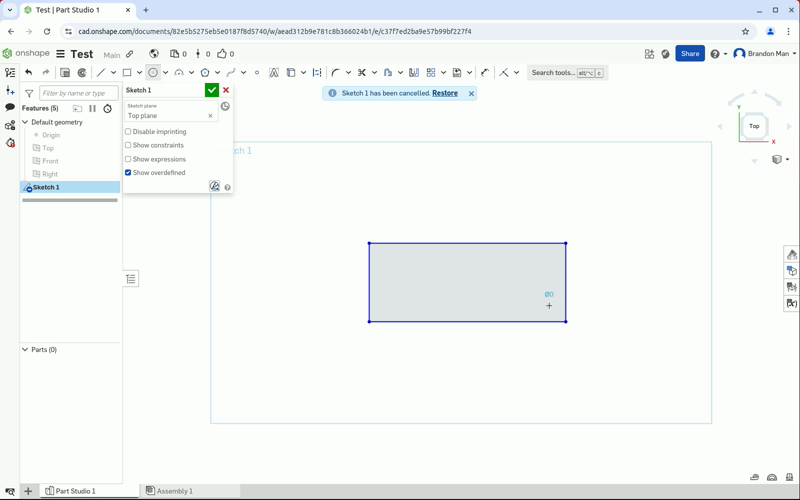
mouse_move(557, 305)
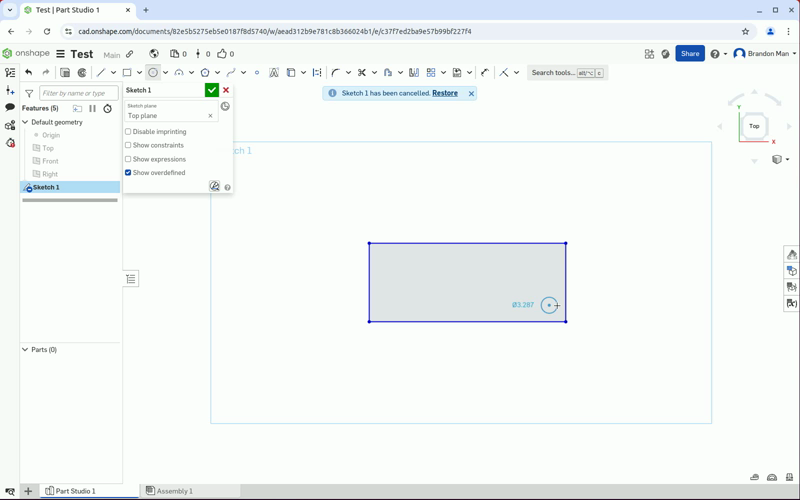
click(557, 305)
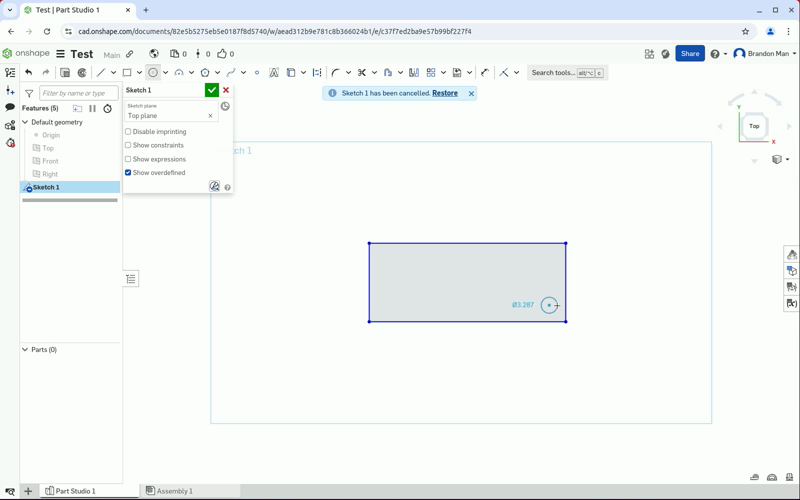
key(esc)
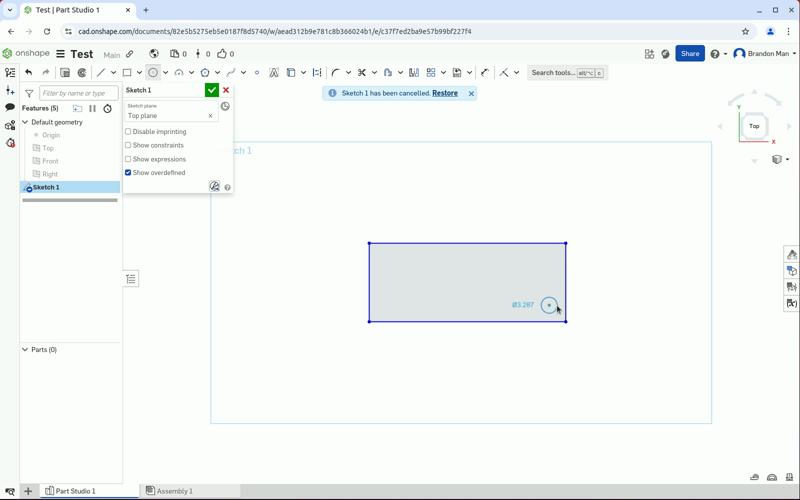
mouse_move(445, 279)
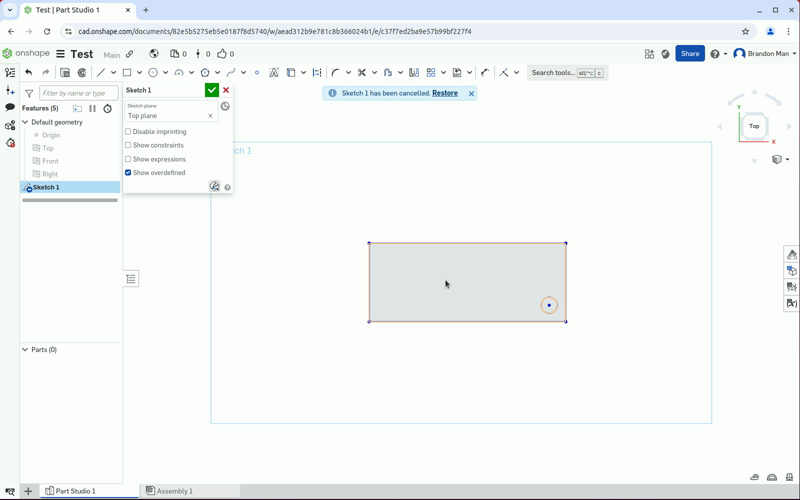
click(445, 279)
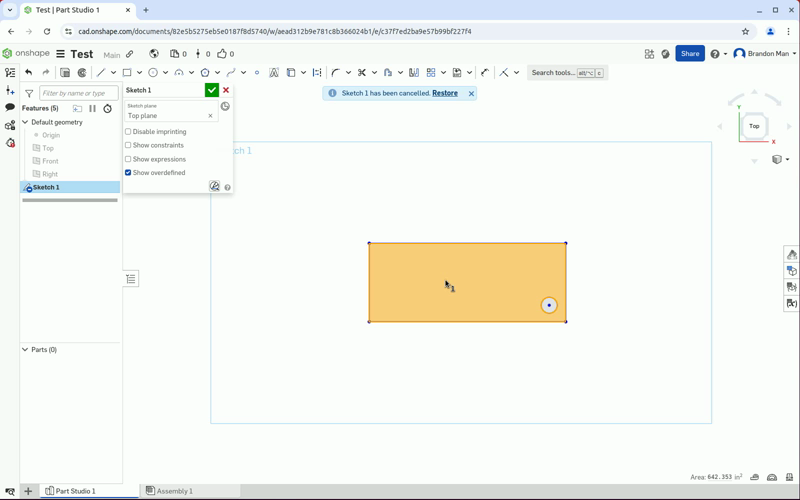
mouse_move(73, 352)
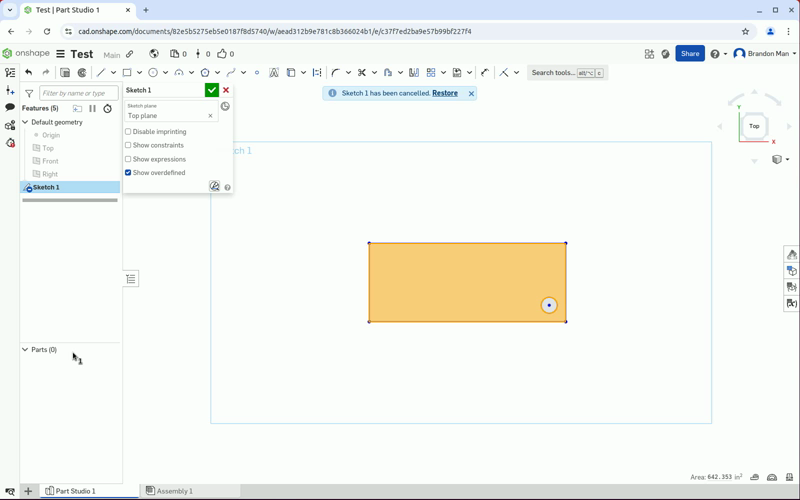
key(shift+y)
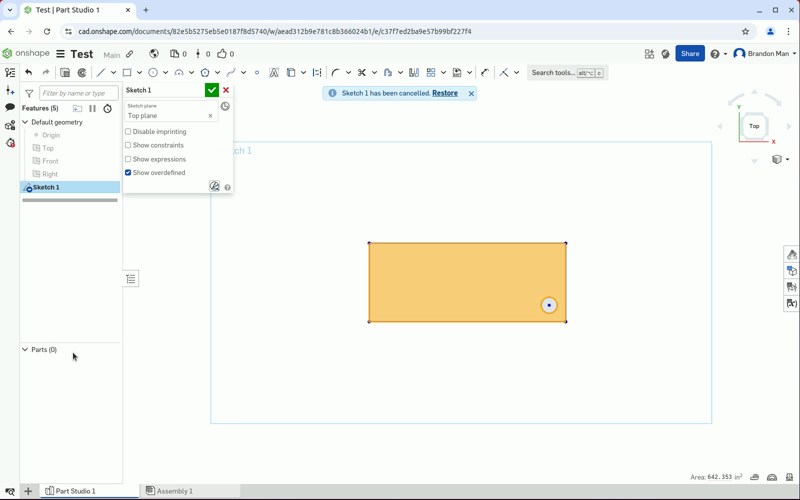
key(shift+e)
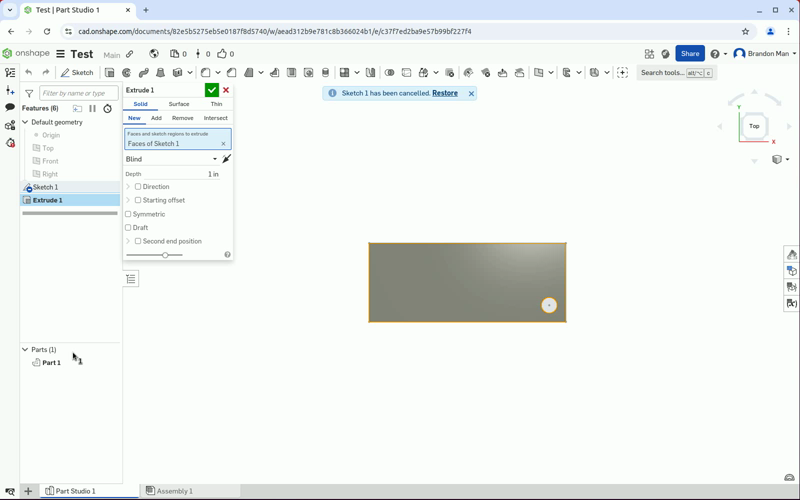
mouse_move(143, 106)
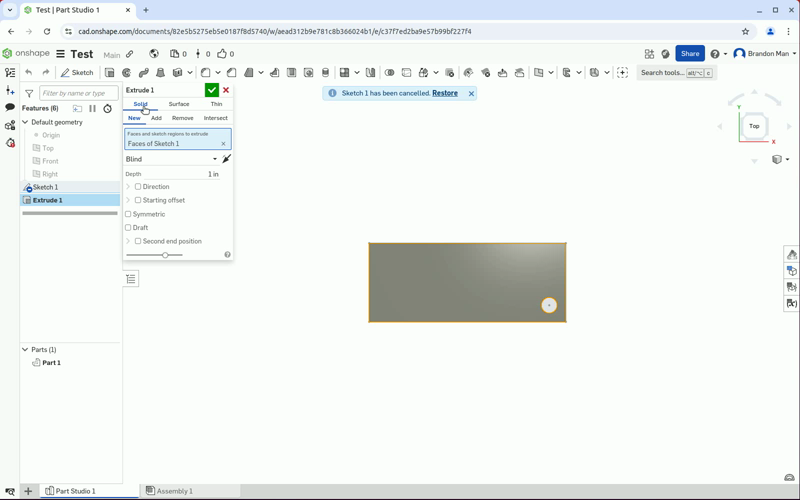
click(143, 106)
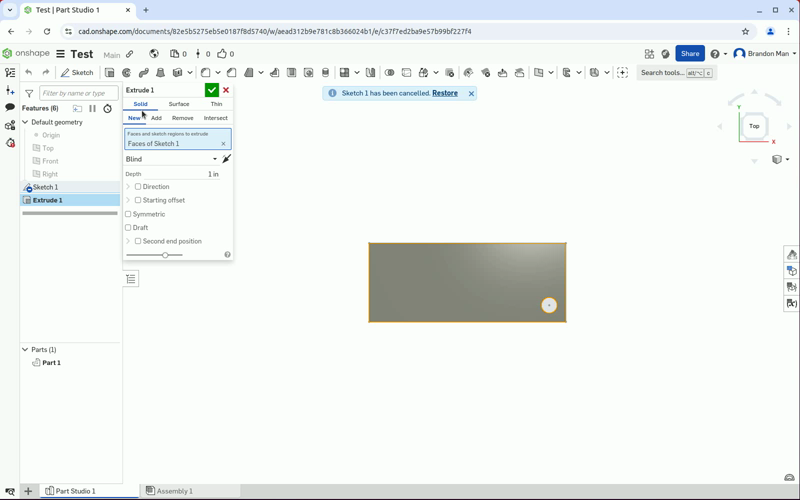
mouse_move(137, 120)
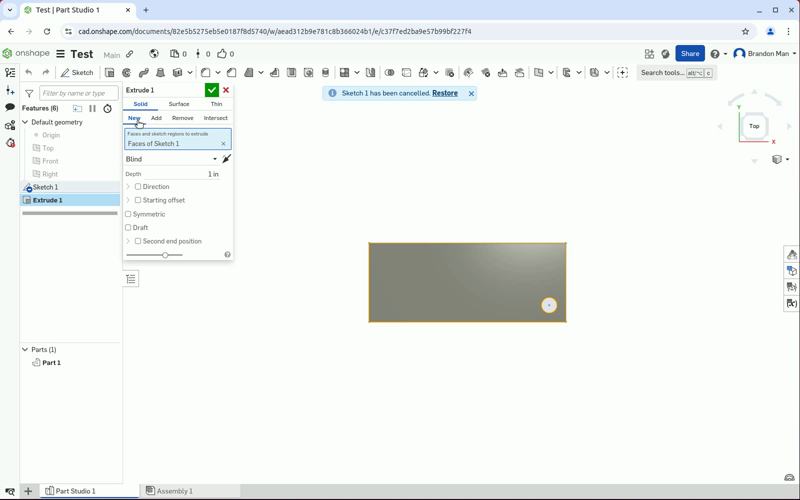
click(137, 120)
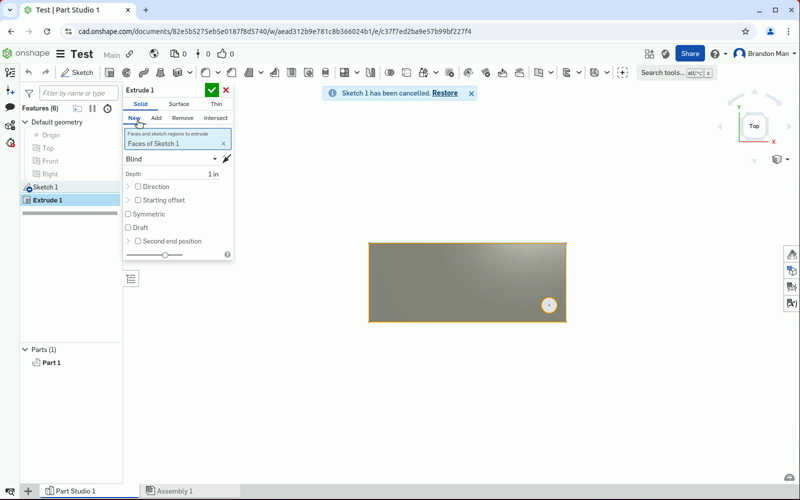
key(tab, 4)
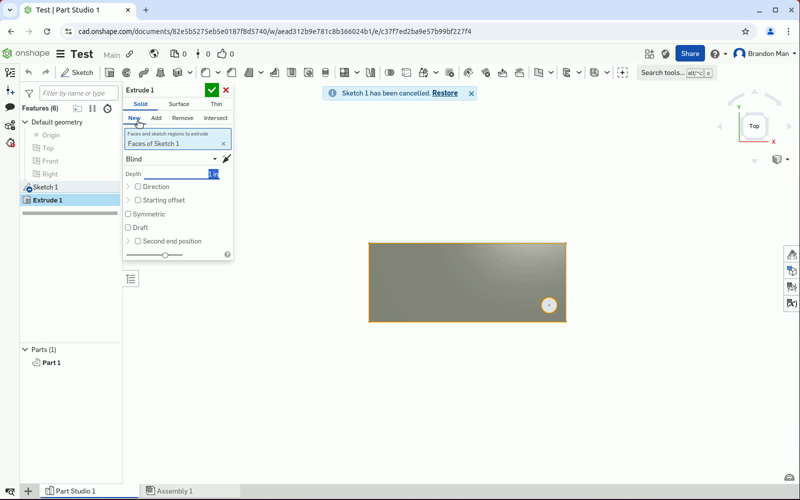
text(-1.444)
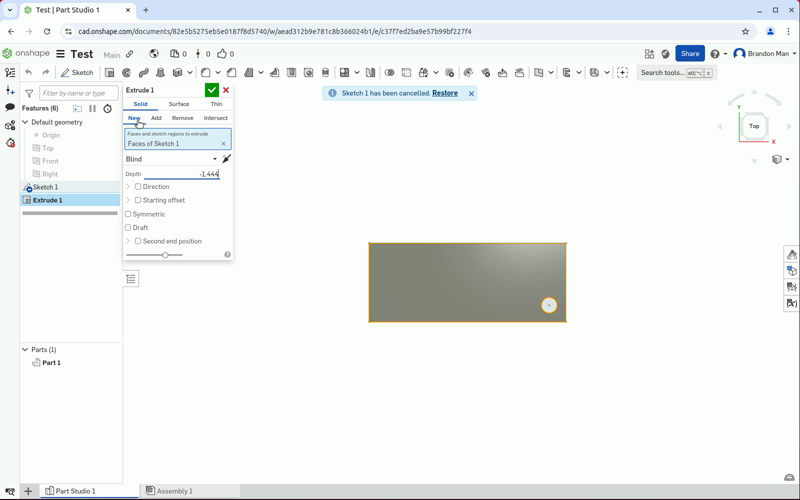
key(enter)
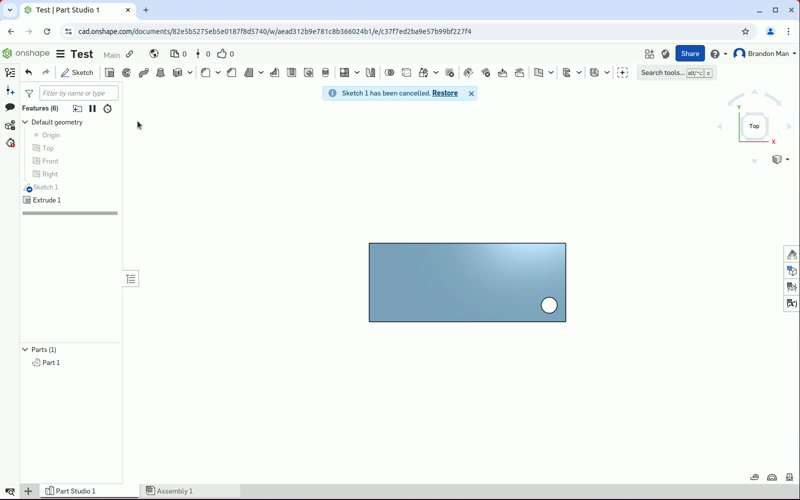
key(shift+h)
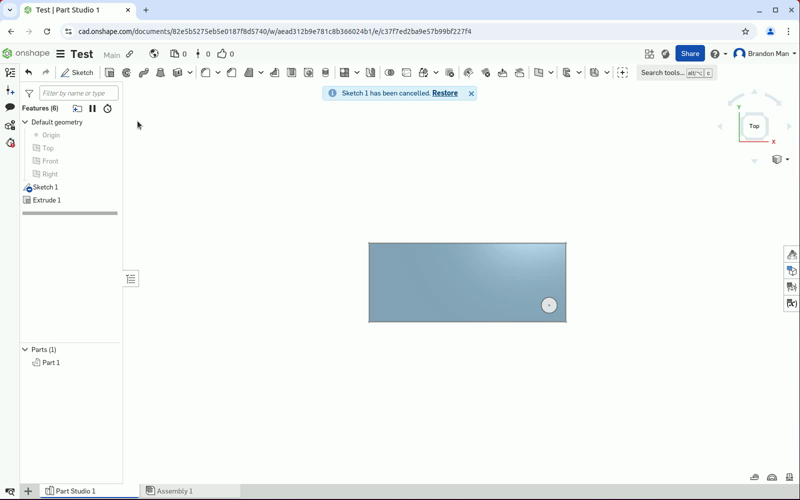
key(shift+h)
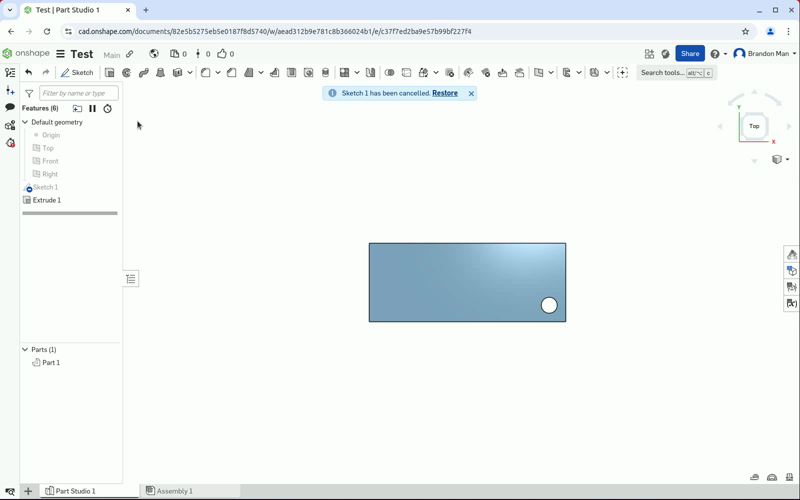
mouse_move(73, 189)
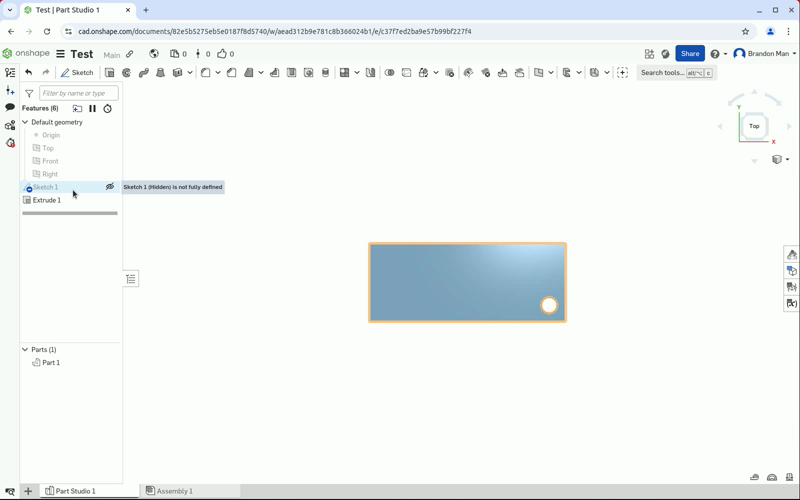
click(73, 189)
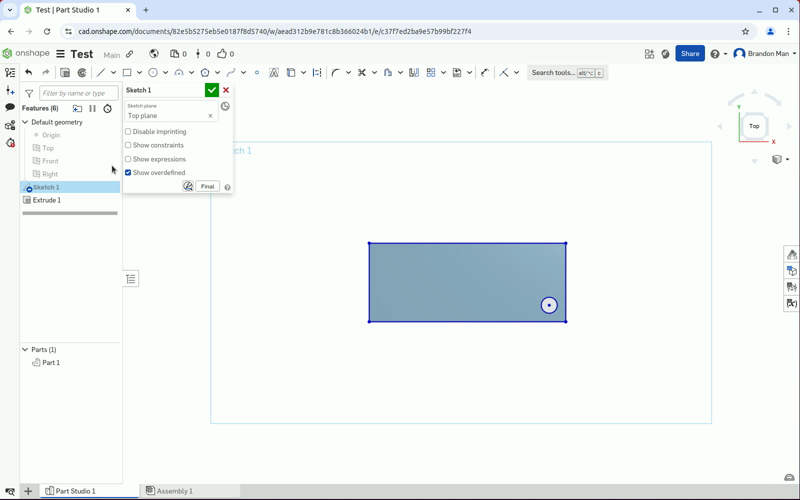
mouse_move(229, 92)
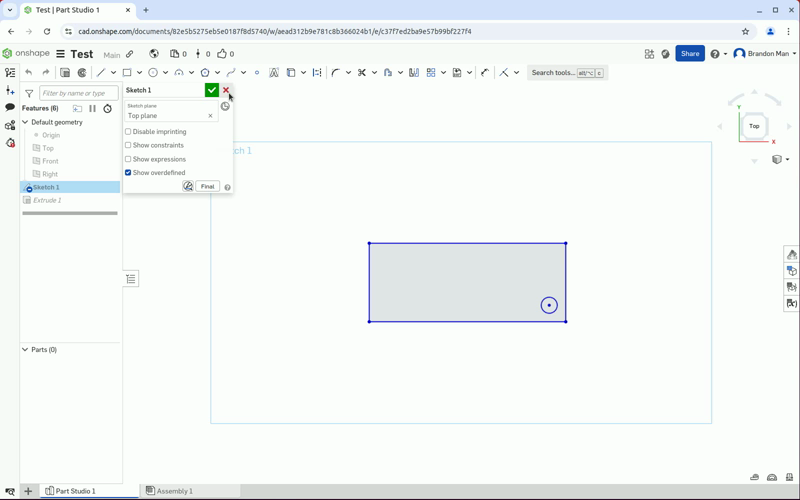
click(229, 92)
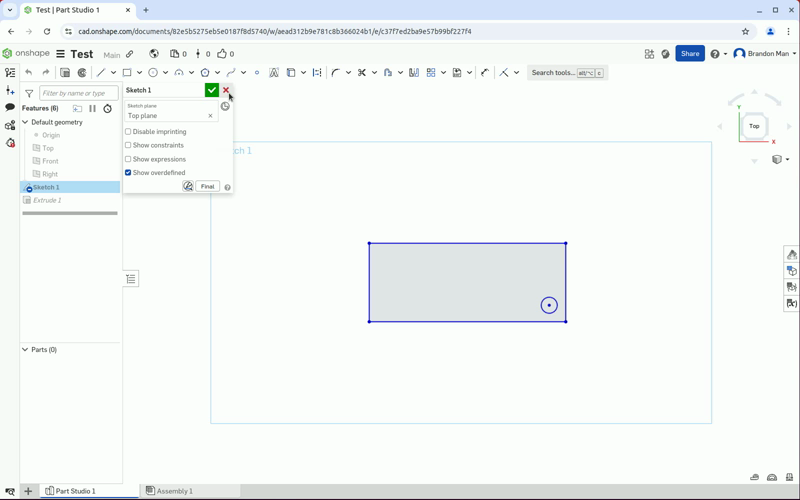
key(shift+s)
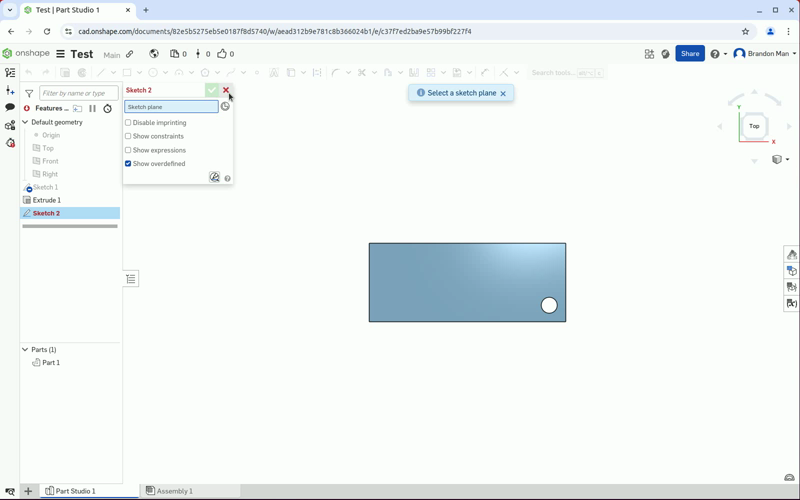
mouse_move(73, 150)
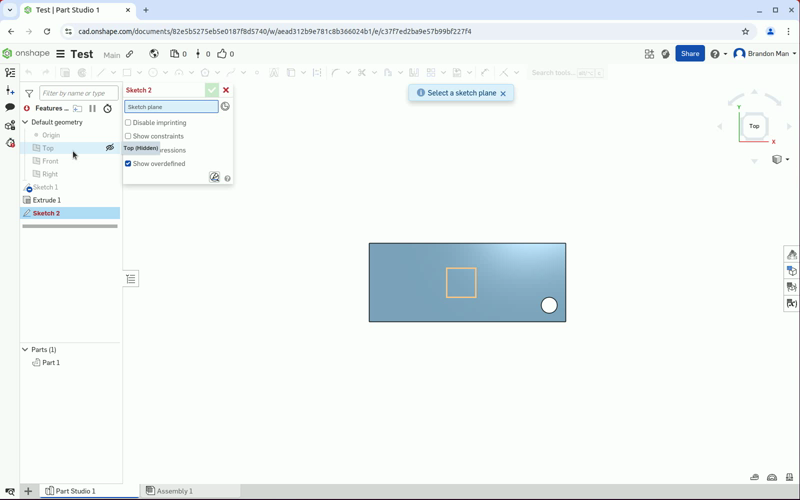
click(73, 150)
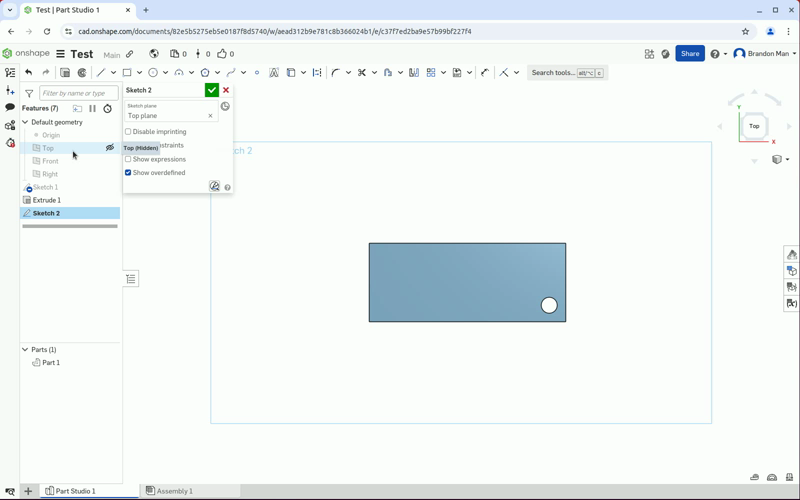
mouse_move(73, 352)
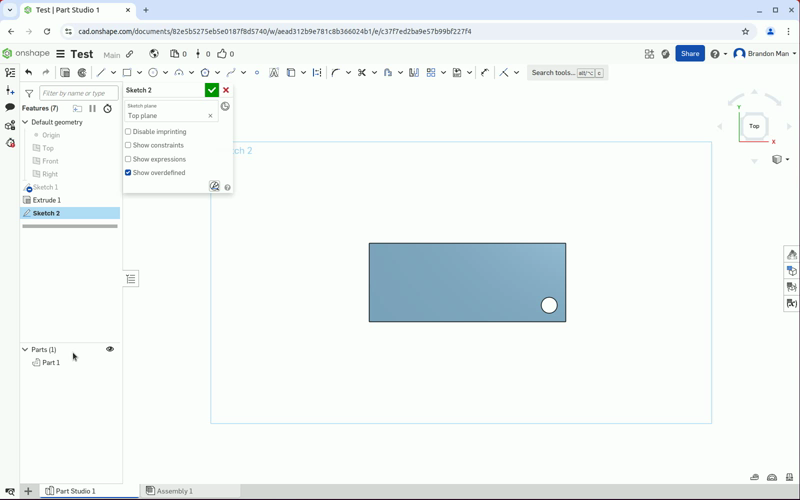
key(y)
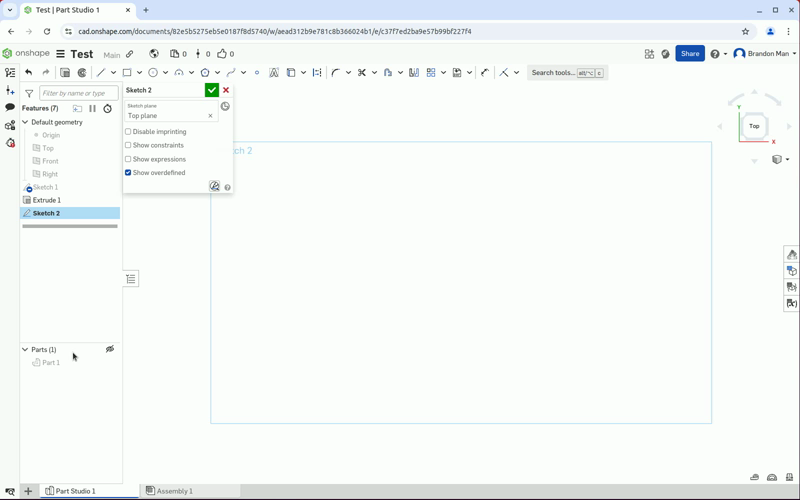
key(l)
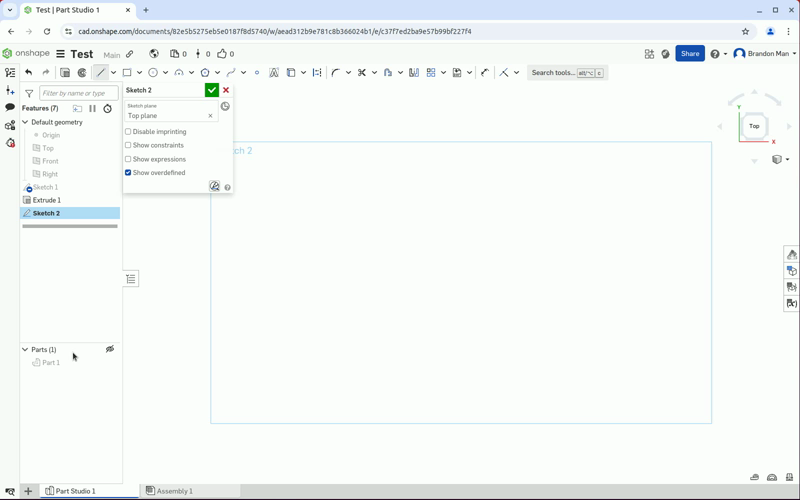
key_down(shift)
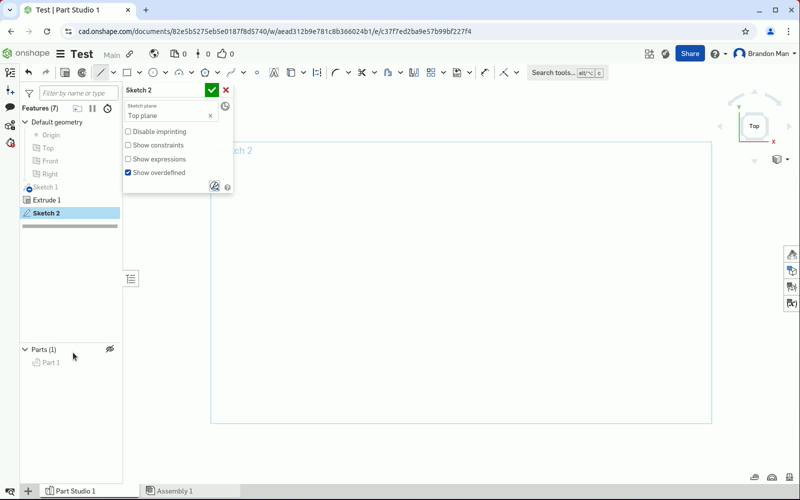
mouse_move(362, 328)
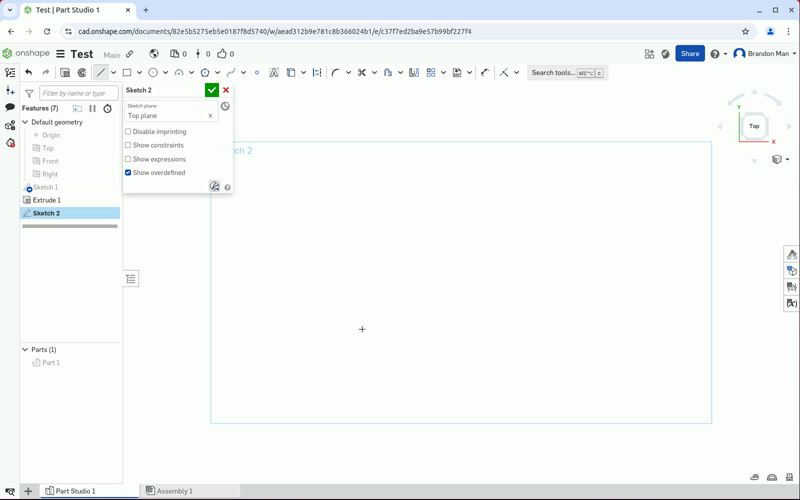
click(362, 328)
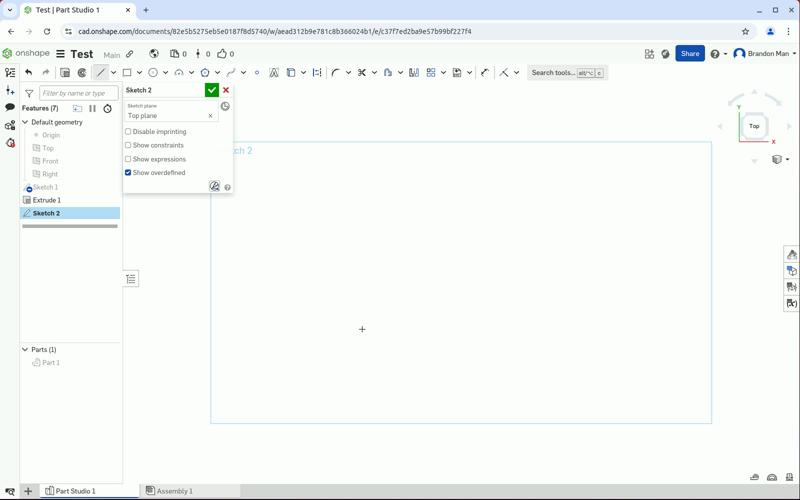
key_up(shift)
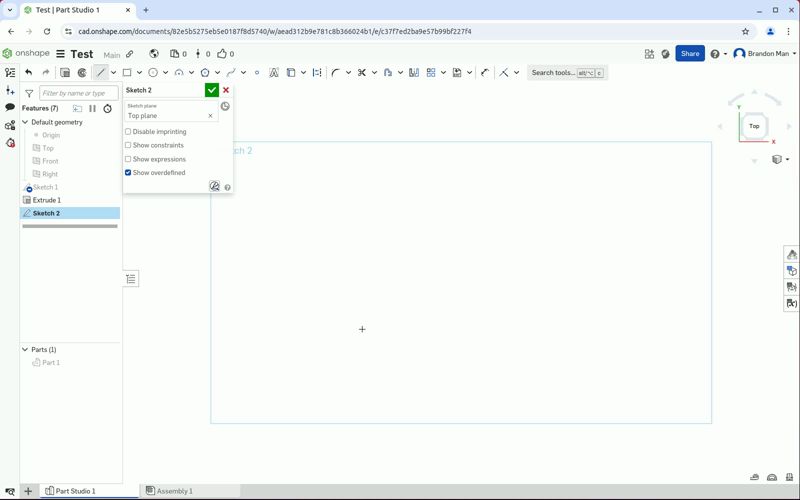
key_down(shift)
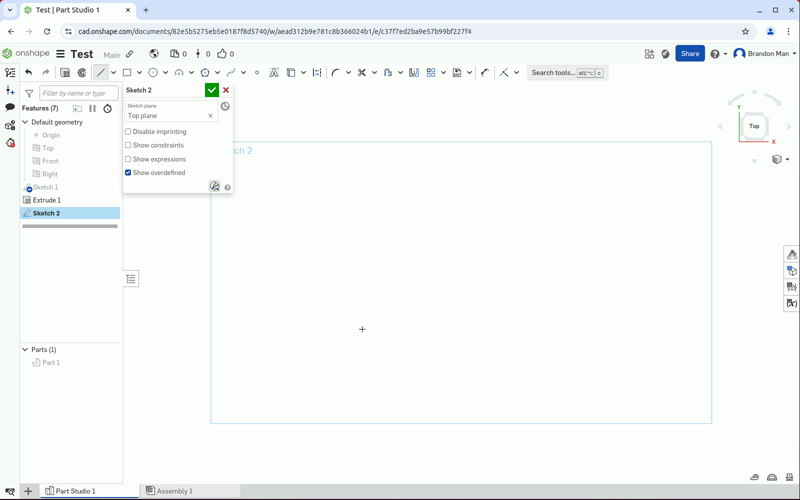
mouse_move(572, 328)
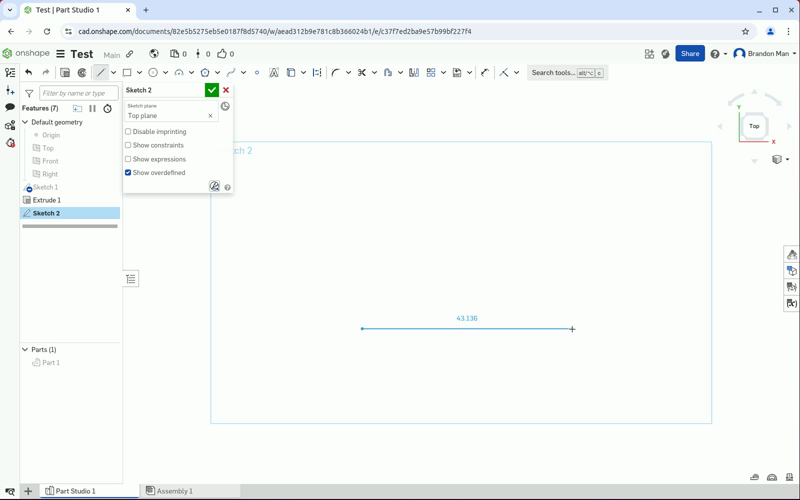
click(572, 328)
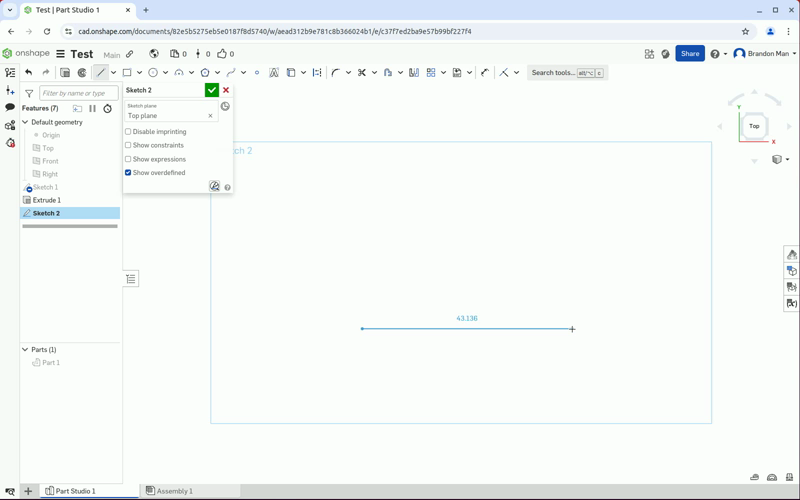
key_up(shift)
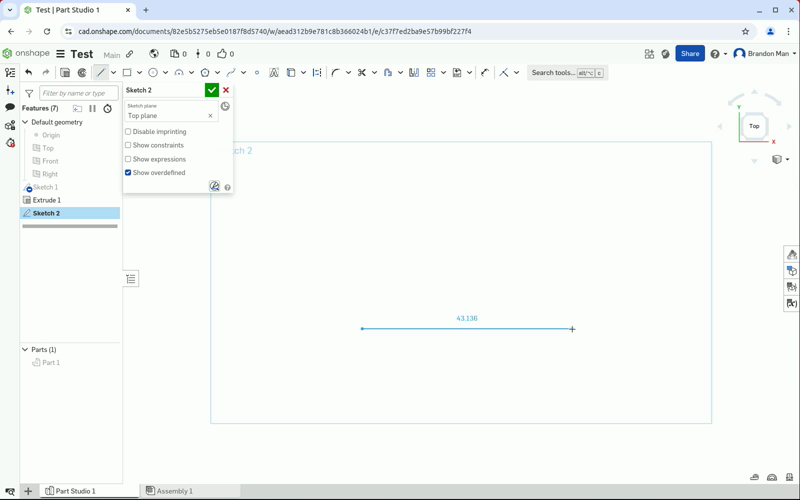
key_down(shift)
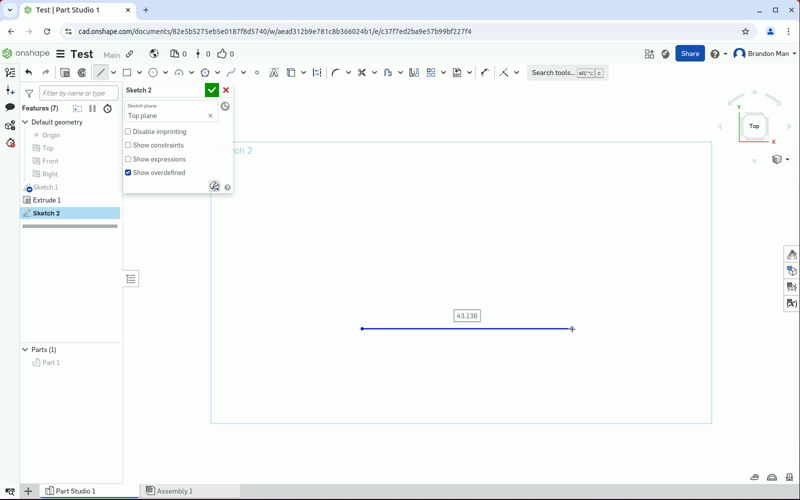
mouse_move(572, 235)
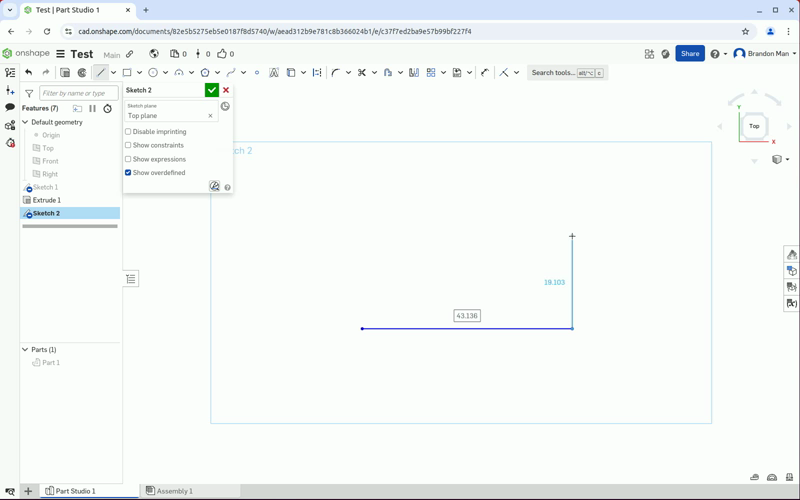
click(572, 235)
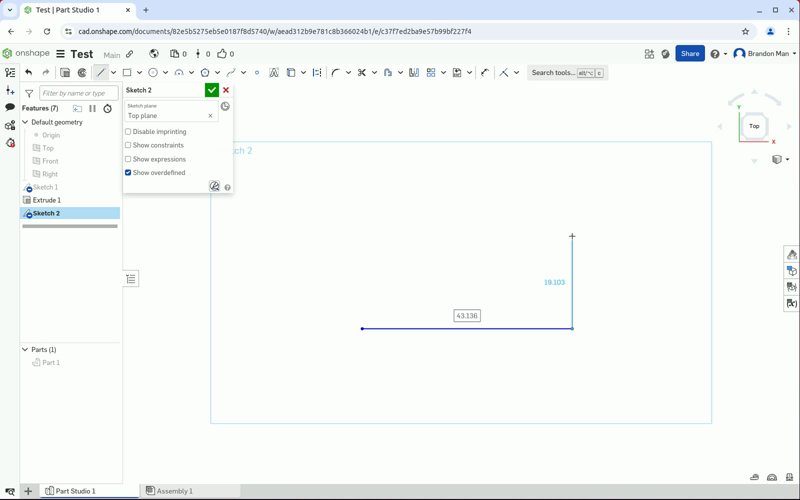
key_up(shift)
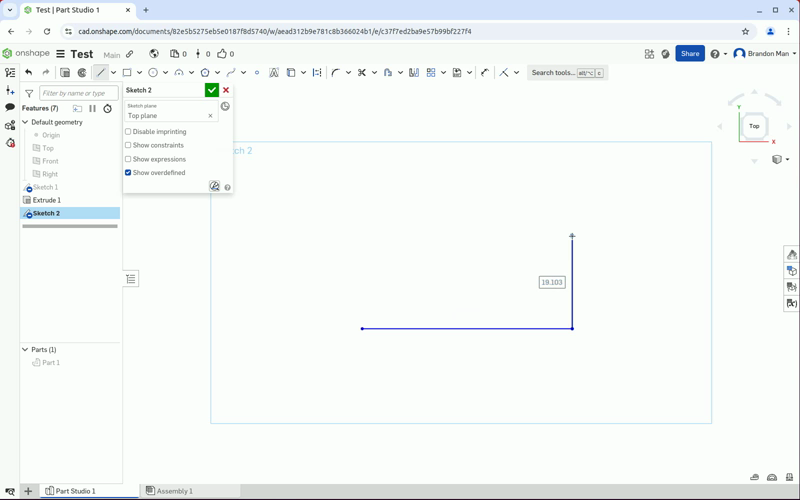
key_down(shift)
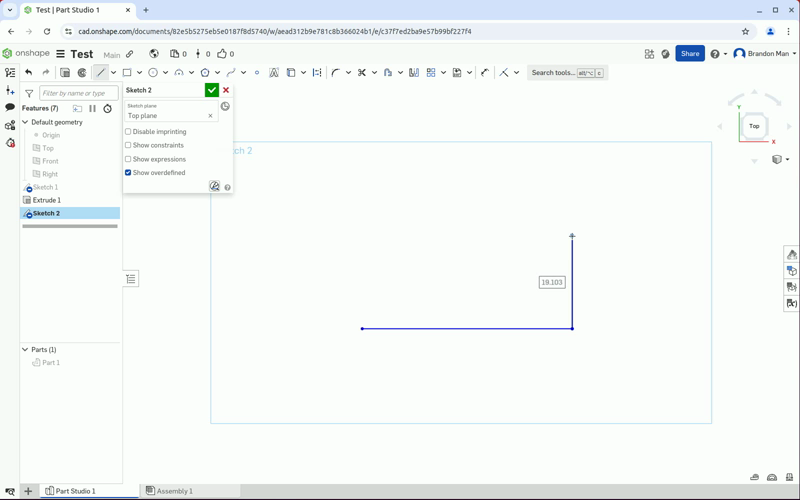
mouse_move(362, 235)
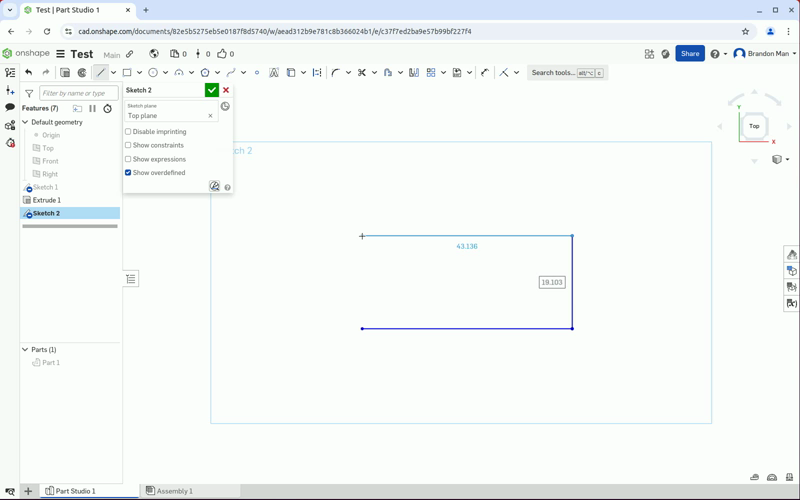
click(362, 235)
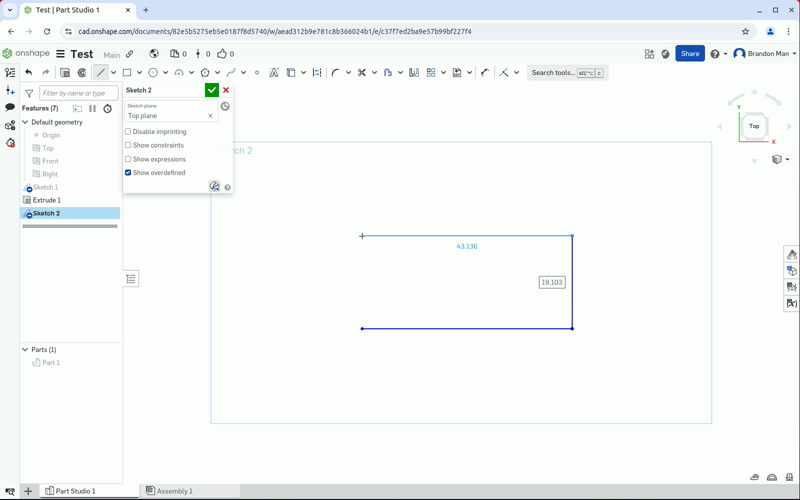
key_up(shift)
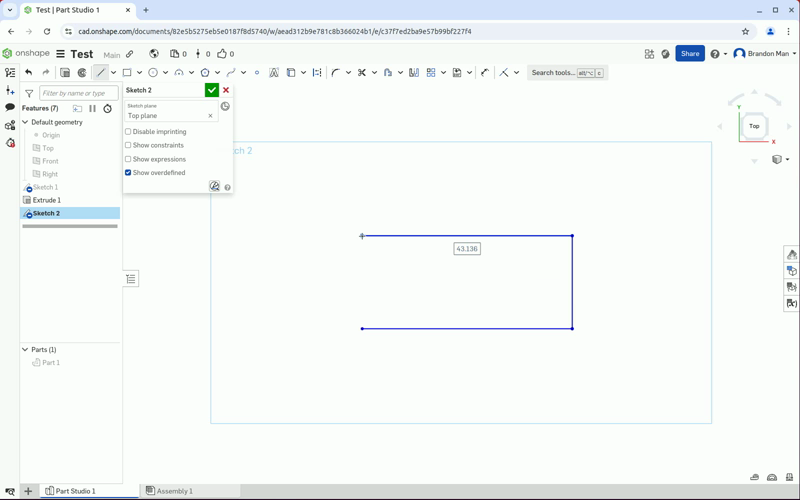
key_down(shift)
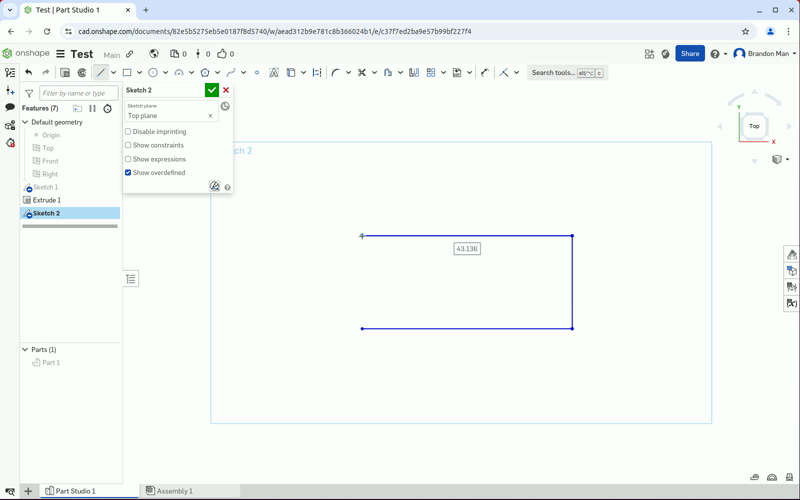
mouse_move(362, 328)
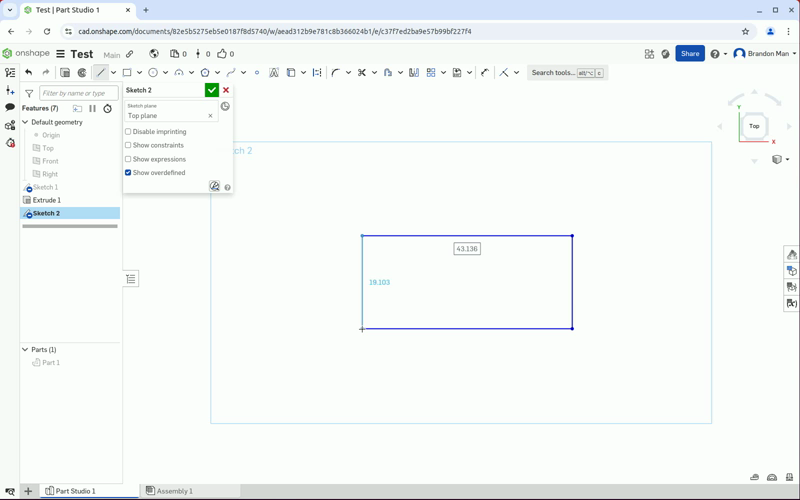
key_up(shift)
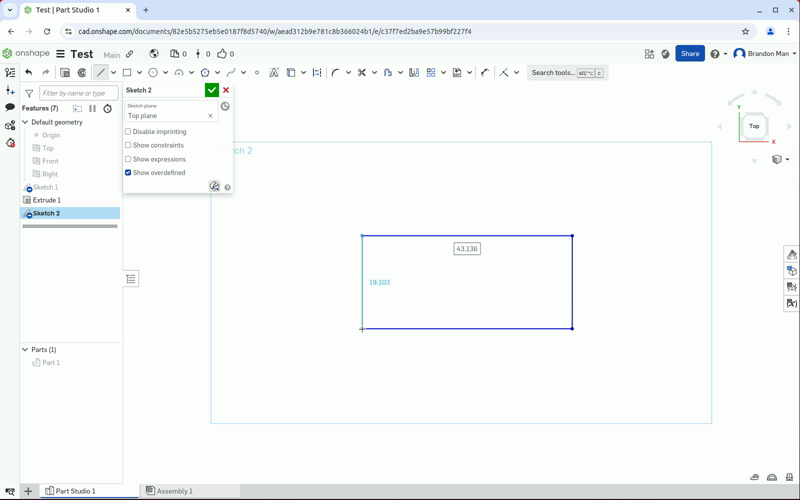
click(362, 328)
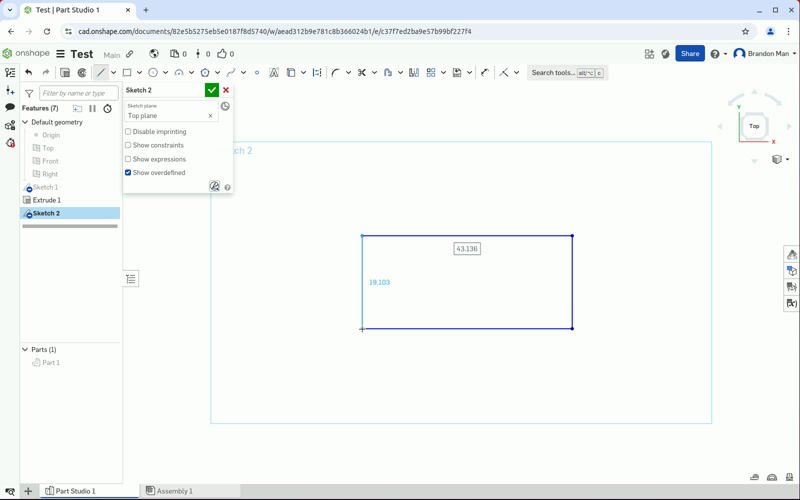
key(esc)
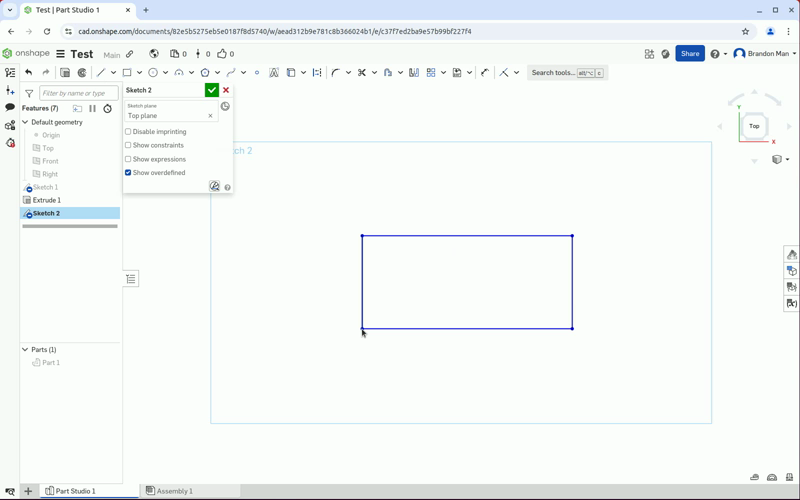
key(l)
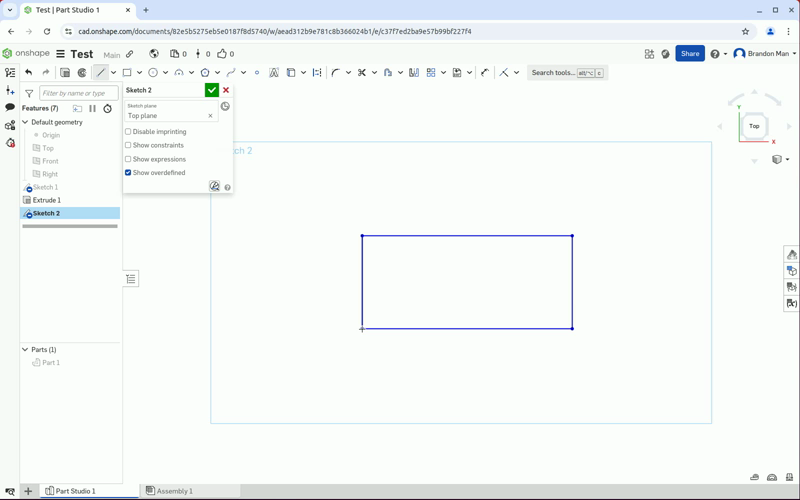
key_down(shift)
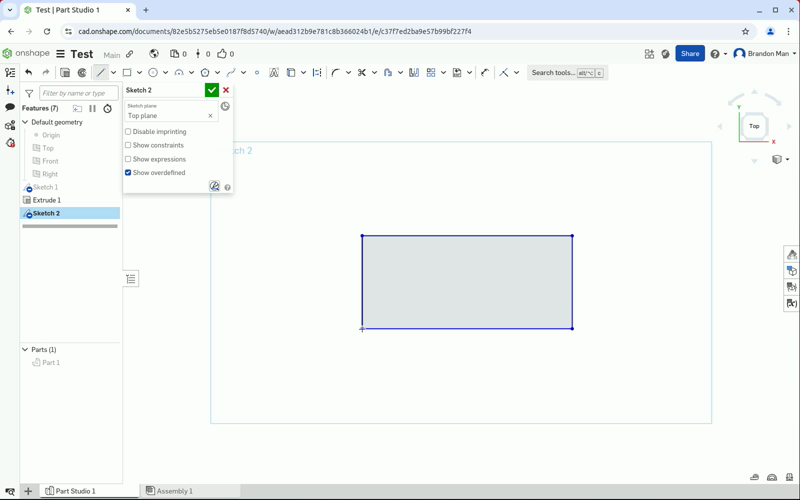
mouse_move(368, 321)
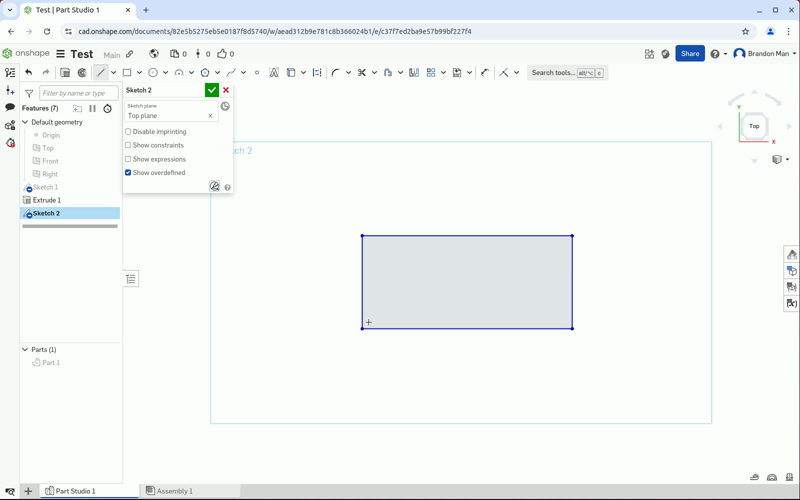
click(368, 321)
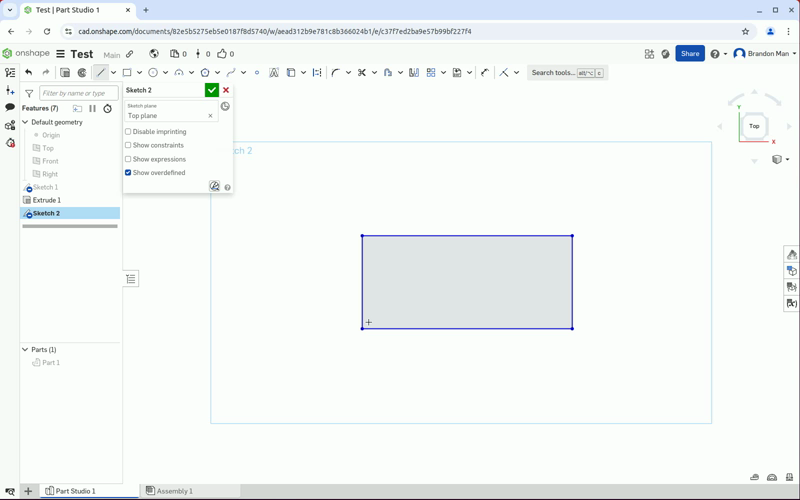
key_up(shift)
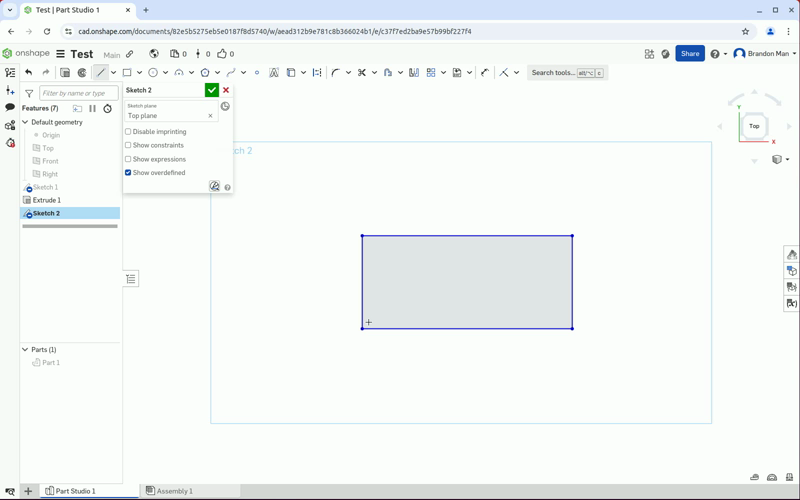
key_down(shift)
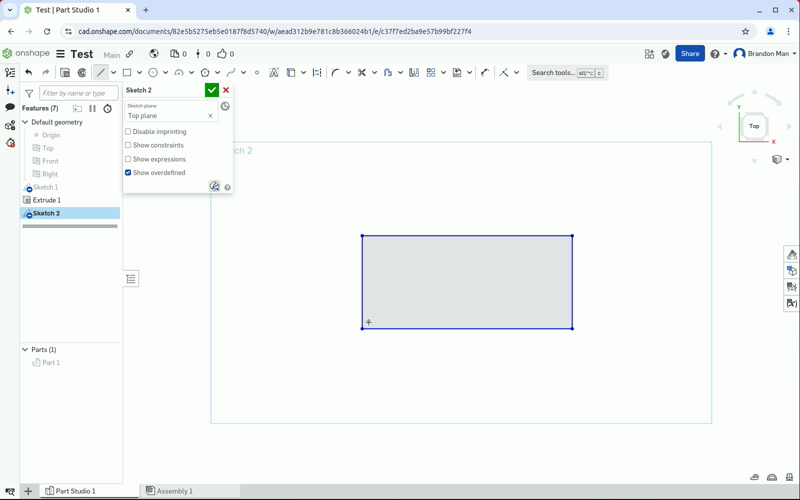
mouse_move(565, 321)
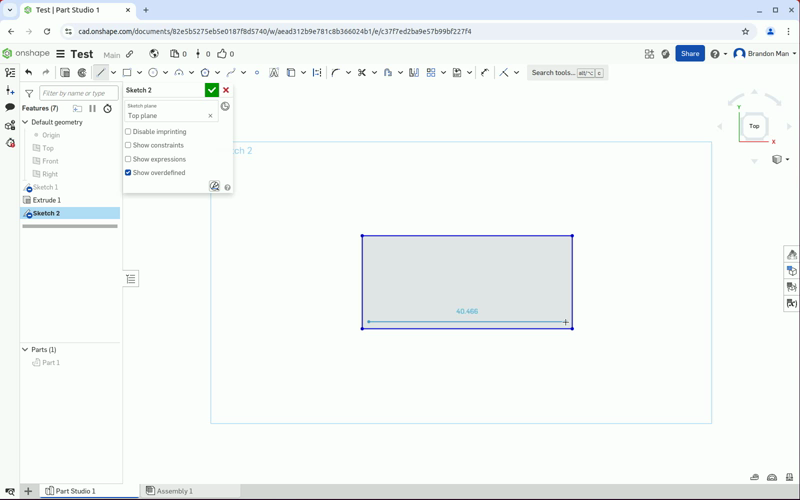
click(565, 321)
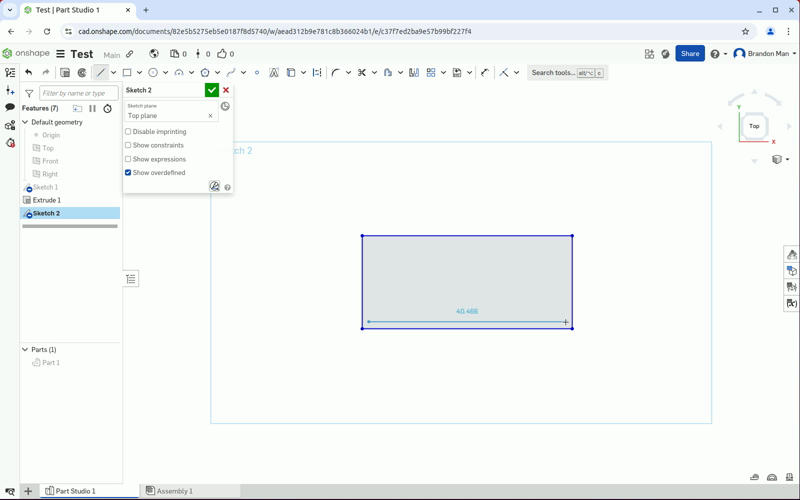
key_up(shift)
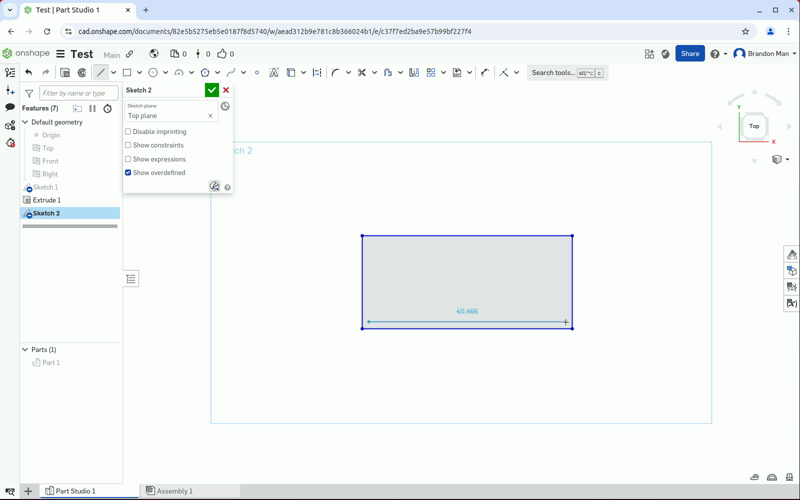
key_down(shift)
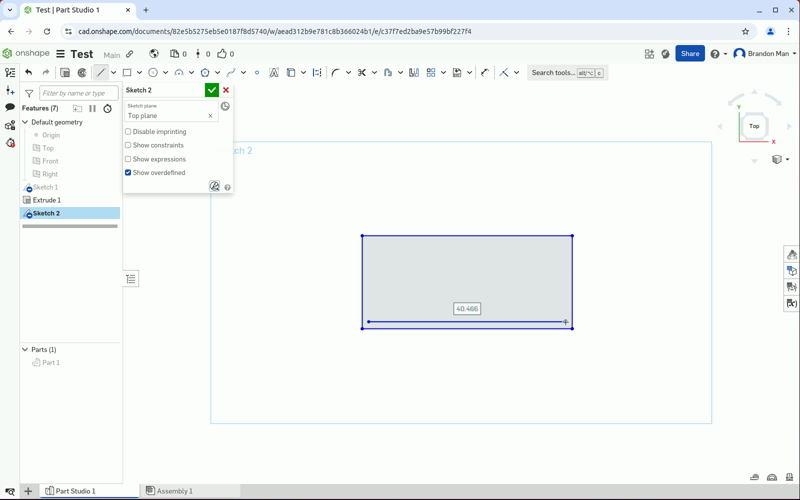
mouse_move(565, 242)
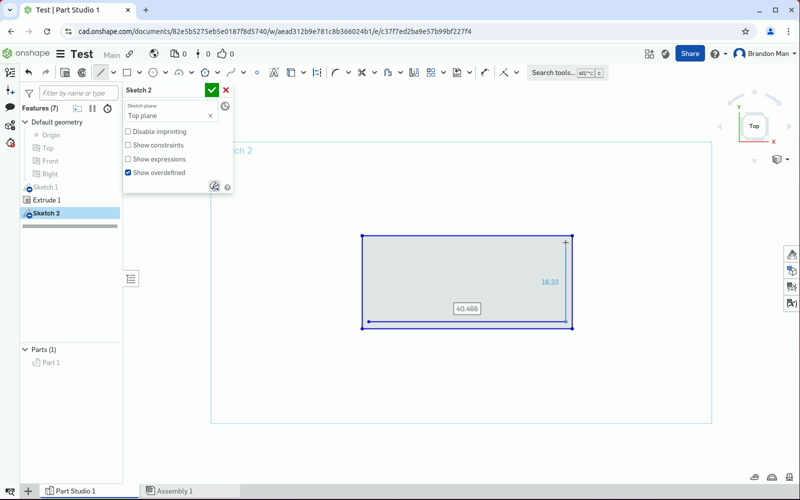
click(565, 242)
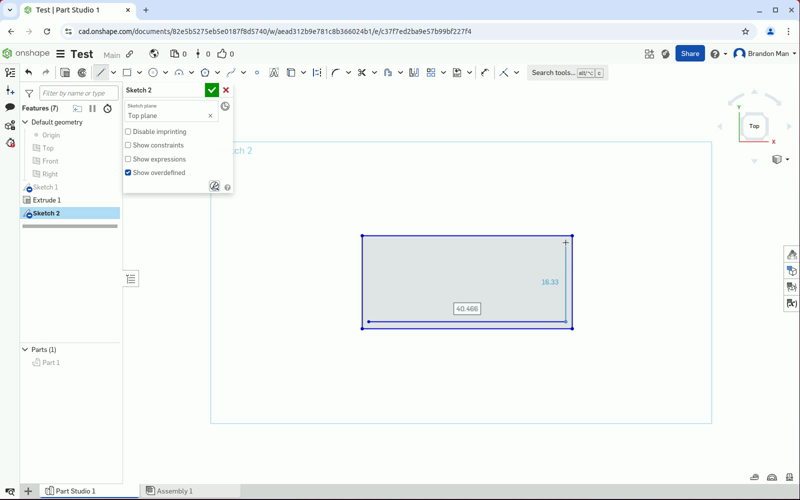
key_up(shift)
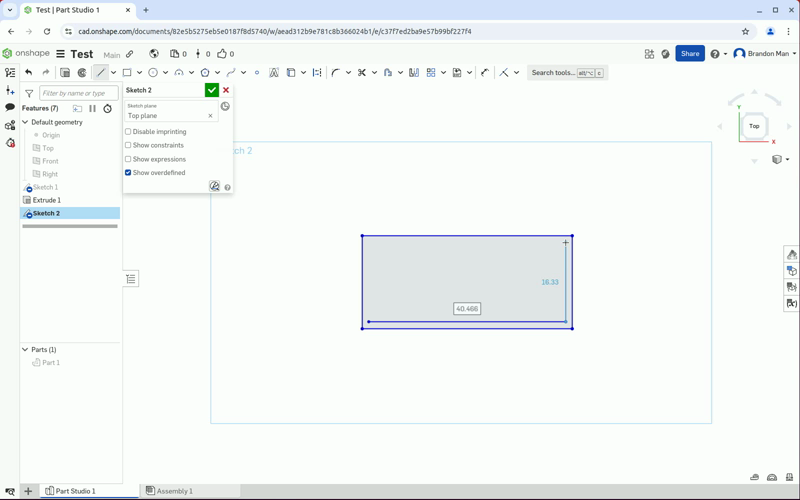
key_down(shift)
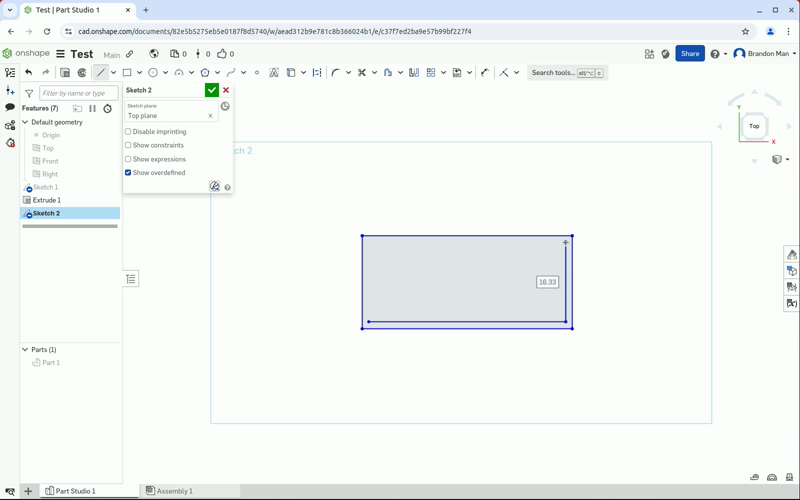
mouse_move(368, 242)
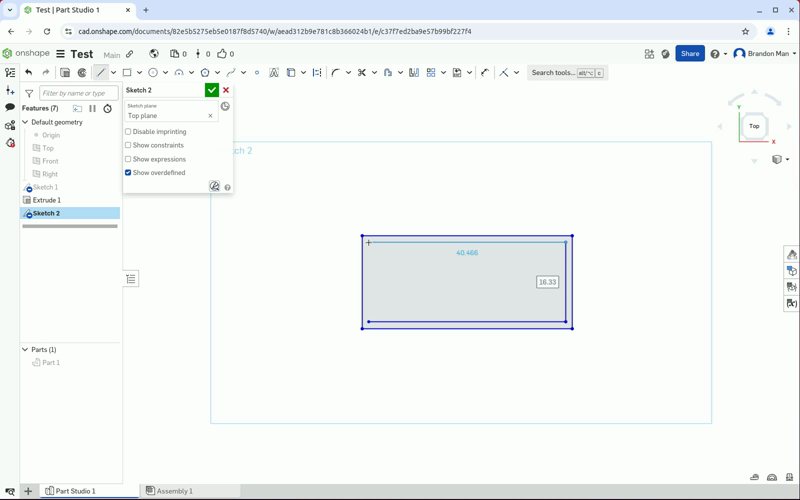
click(368, 242)
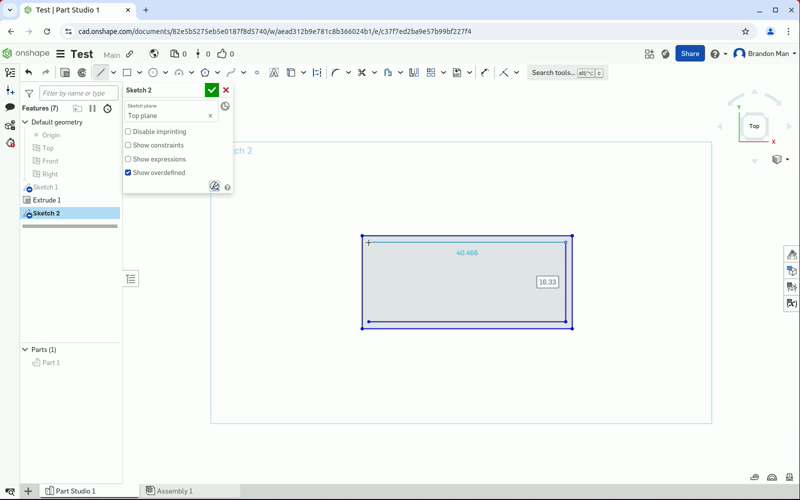
key_up(shift)
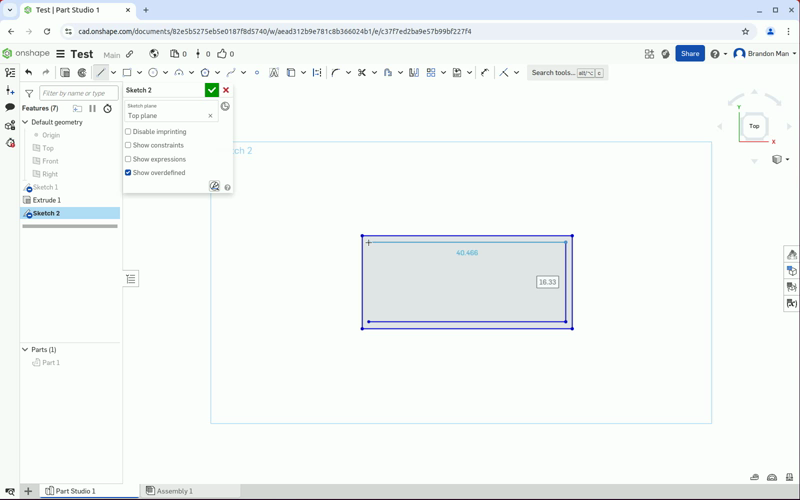
key_down(shift)
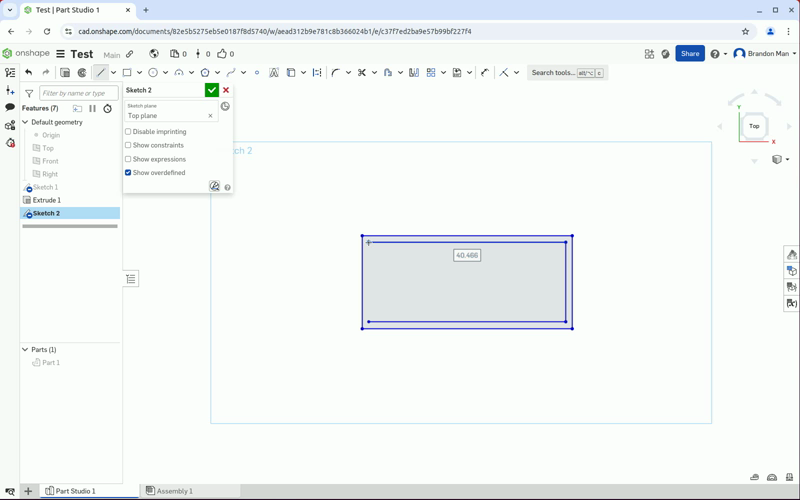
mouse_move(368, 321)
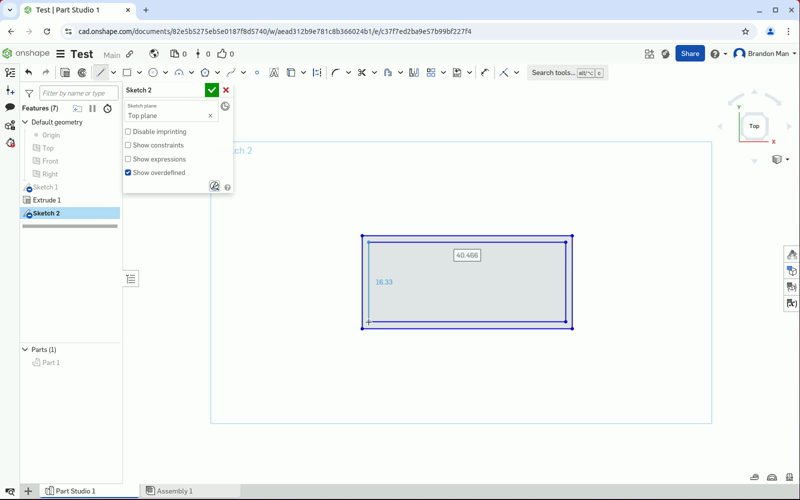
key_up(shift)
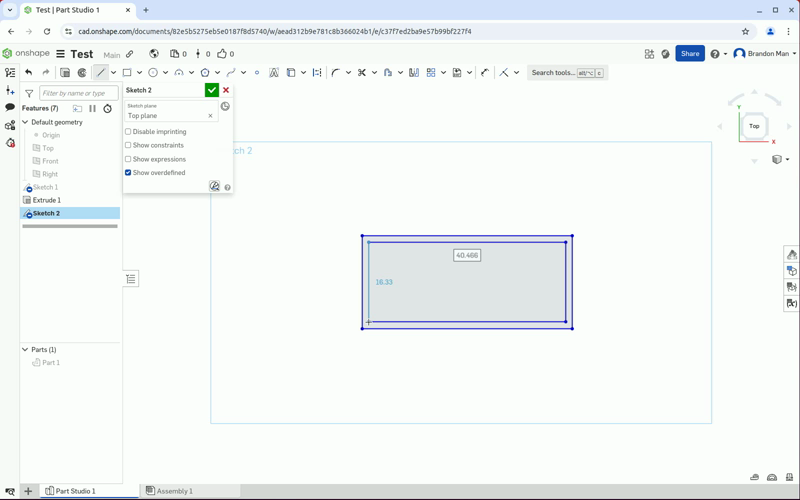
click(368, 321)
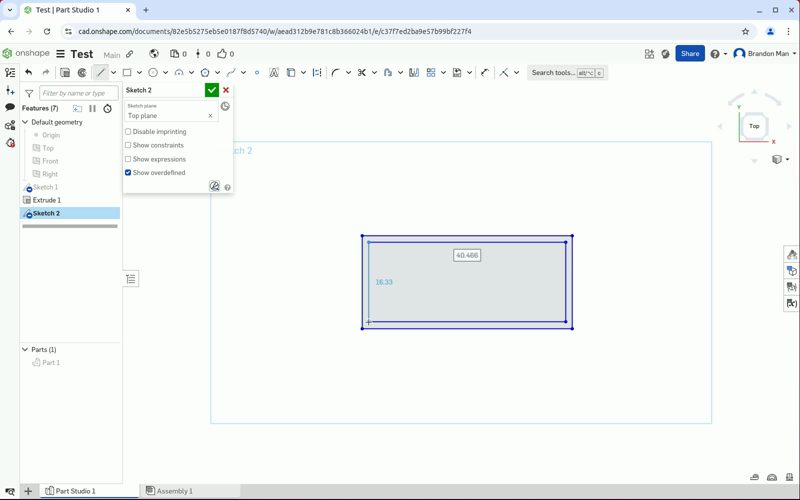
key(esc)
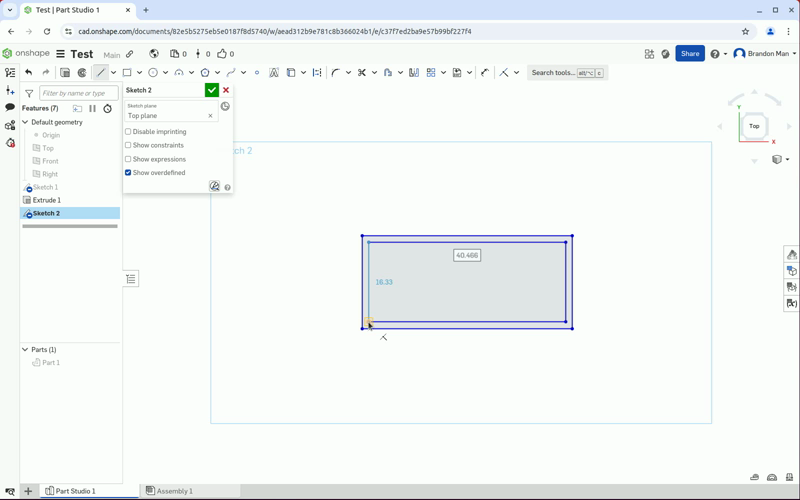
mouse_move(466, 238)
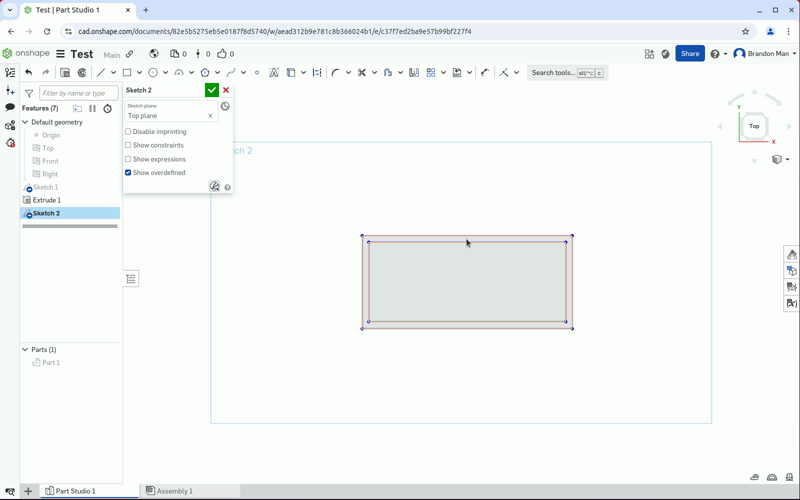
click(466, 238)
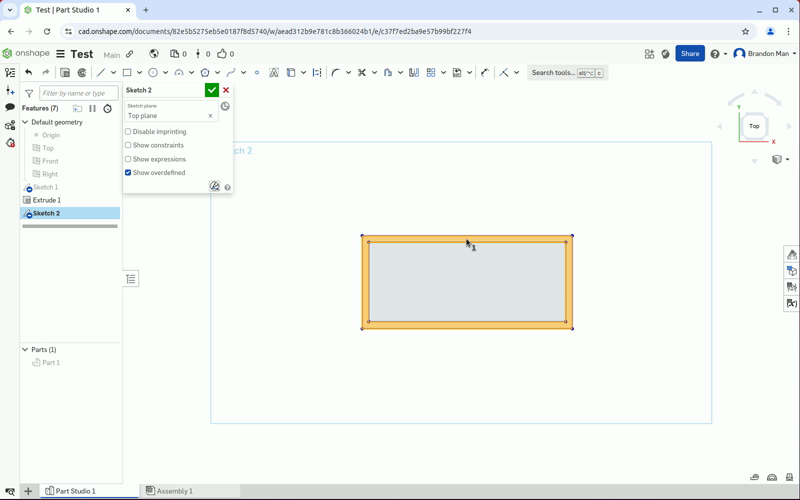
mouse_move(73, 352)
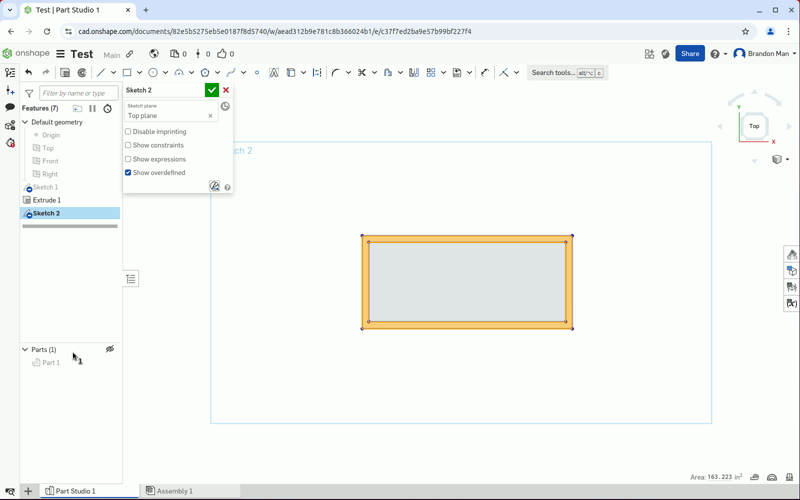
key(shift+y)
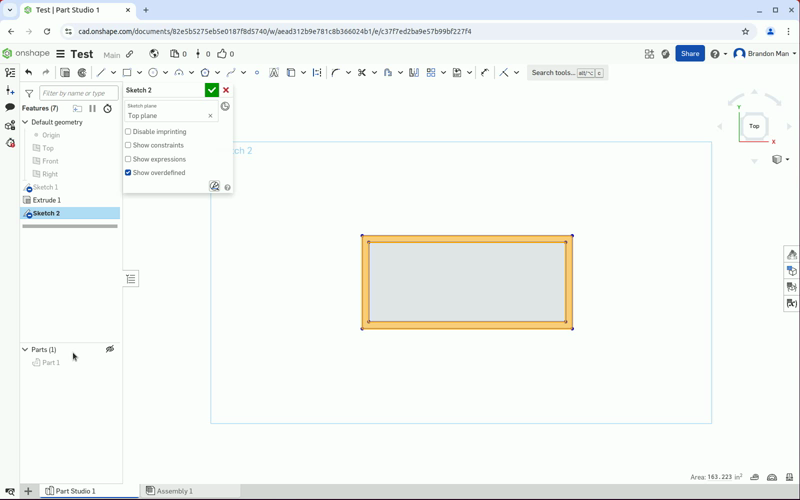
key(shift+e)
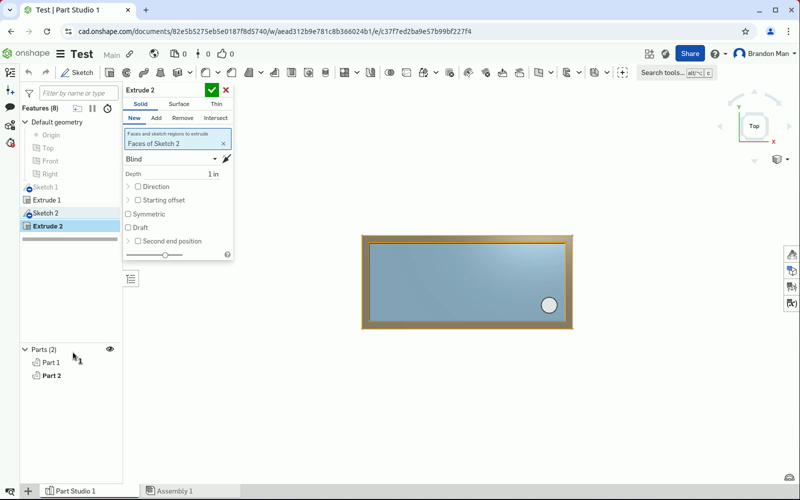
mouse_move(143, 106)
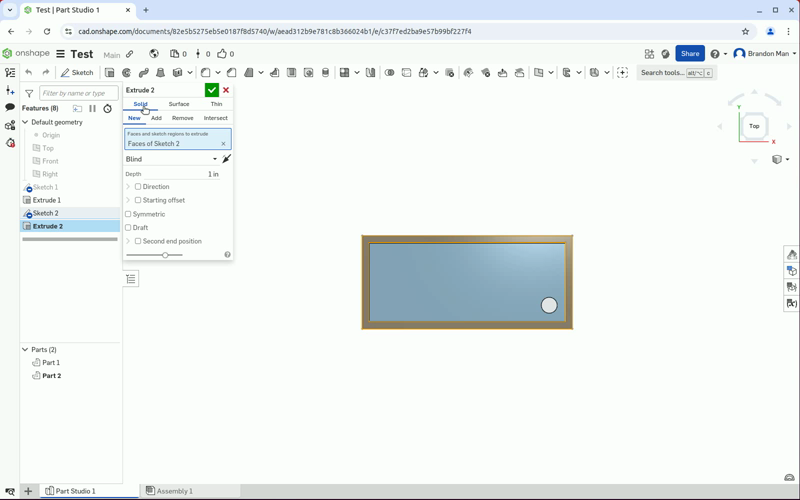
click(143, 106)
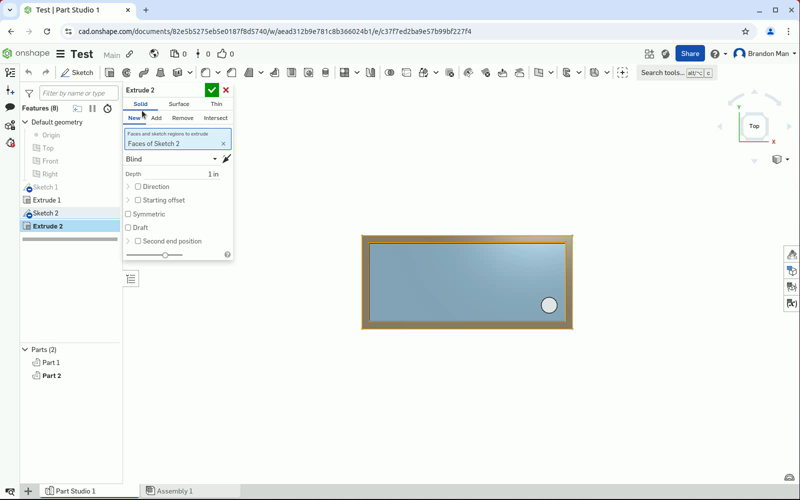
mouse_move(137, 120)
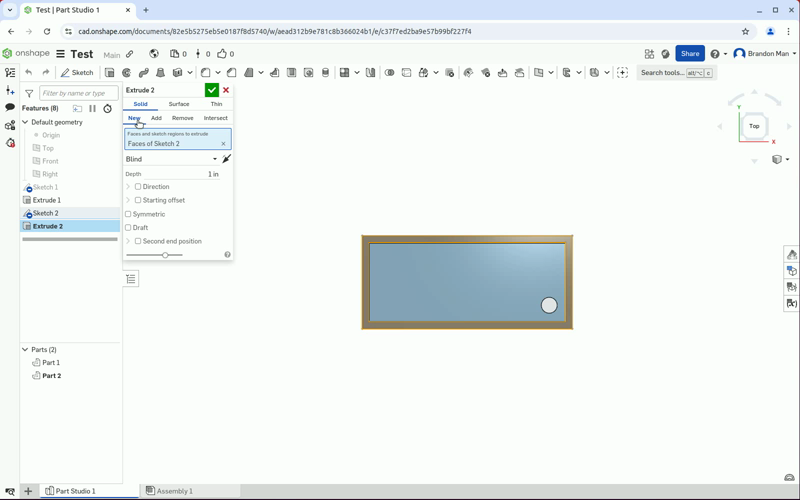
click(137, 120)
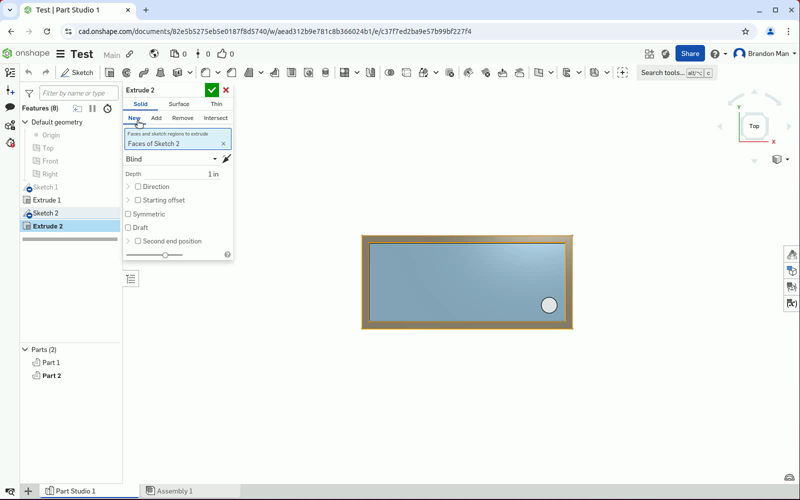
key(tab, 4)
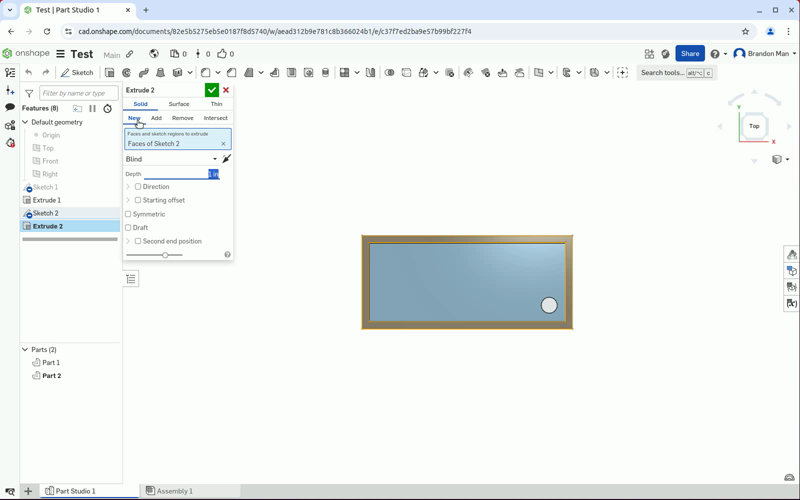
text(-1.444)
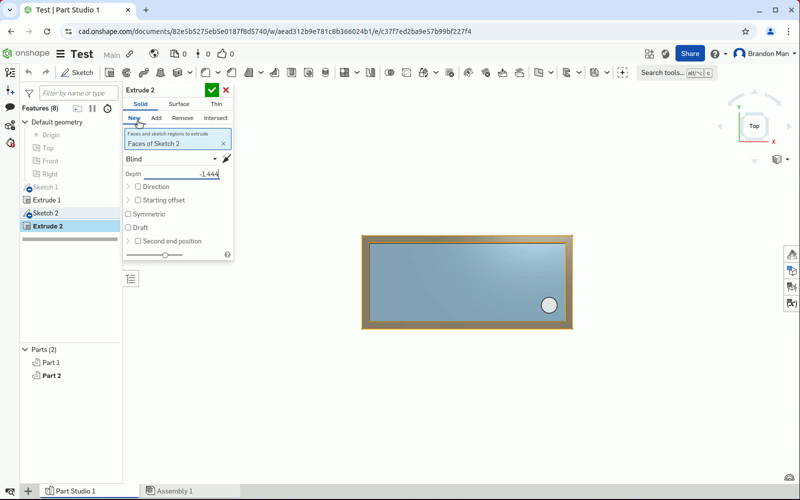
key(enter)
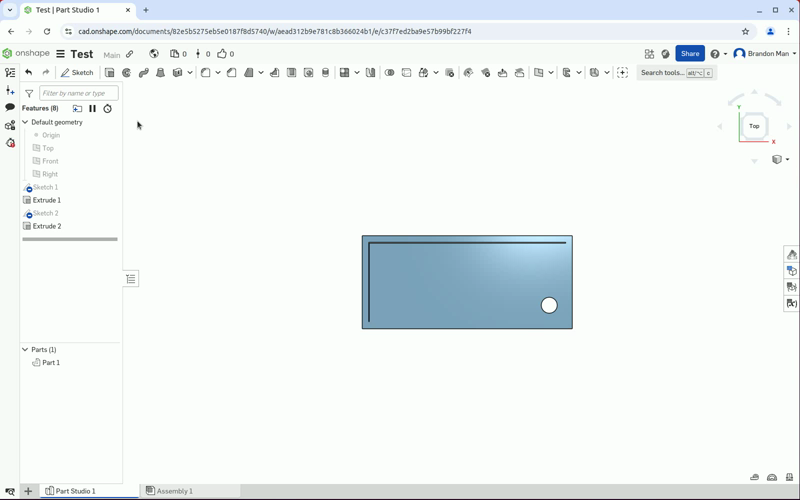
key(shift+h)
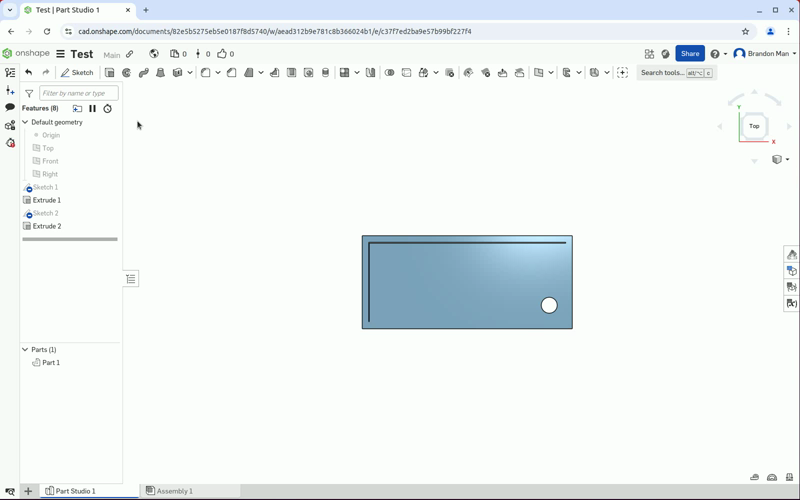
key(shift+h)
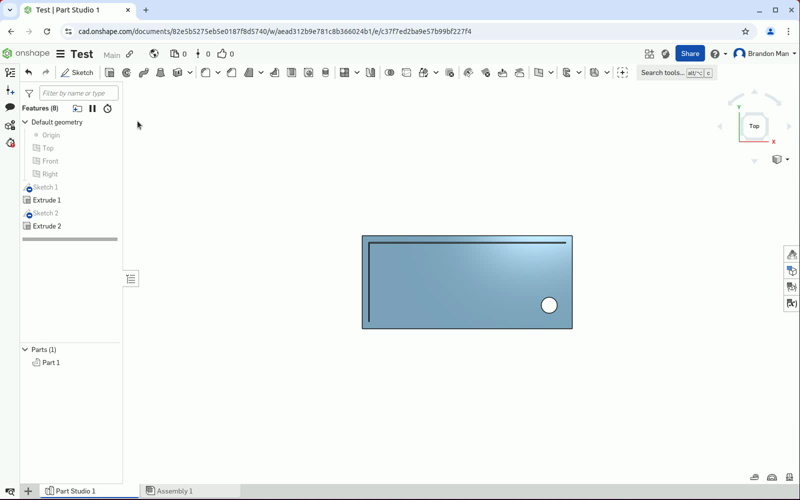
mouse_move(73, 189)
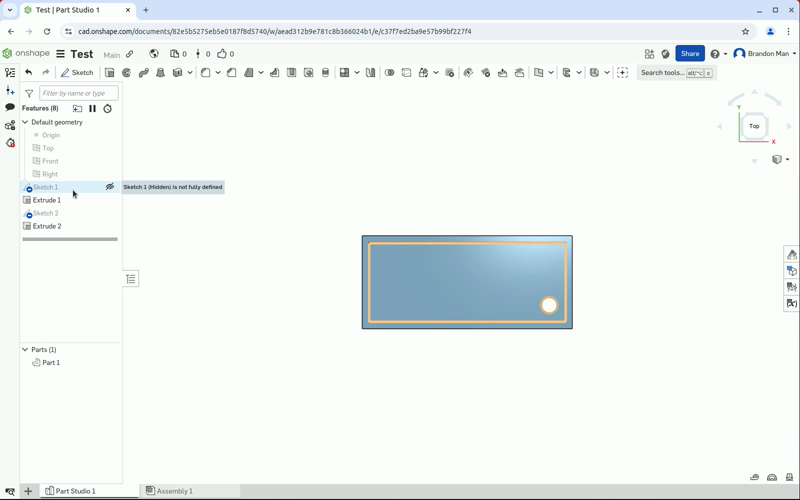
click(73, 189)
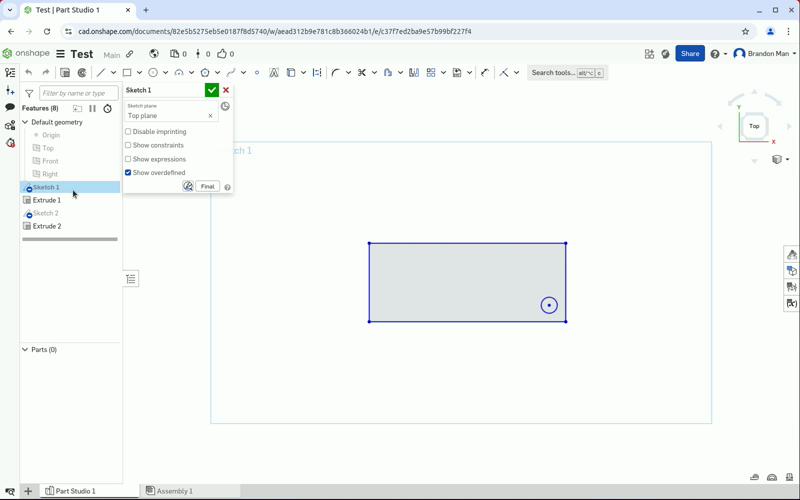
mouse_move(229, 92)
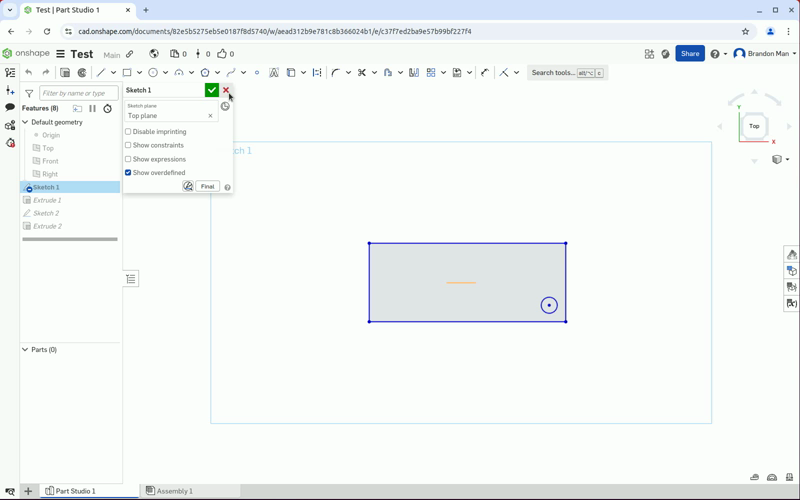
click(229, 92)
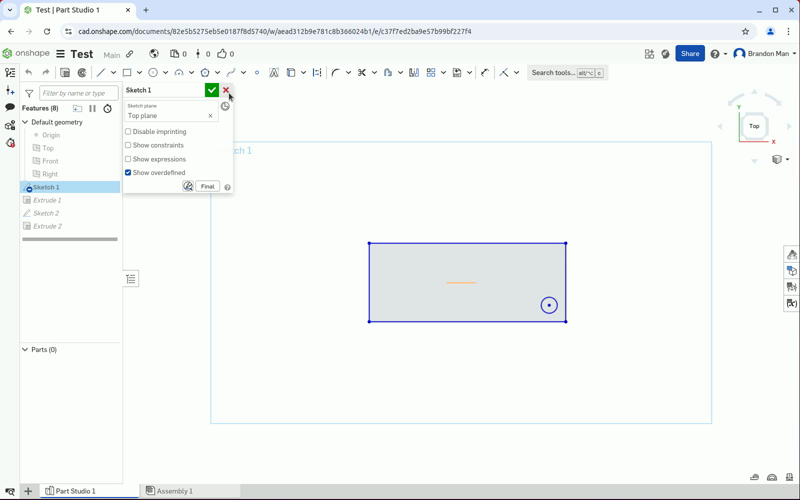
key(shift+s)
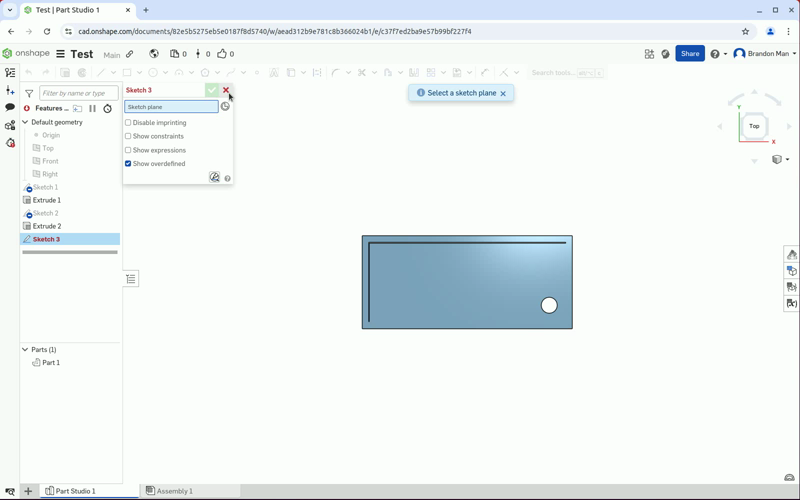
mouse_move(73, 150)
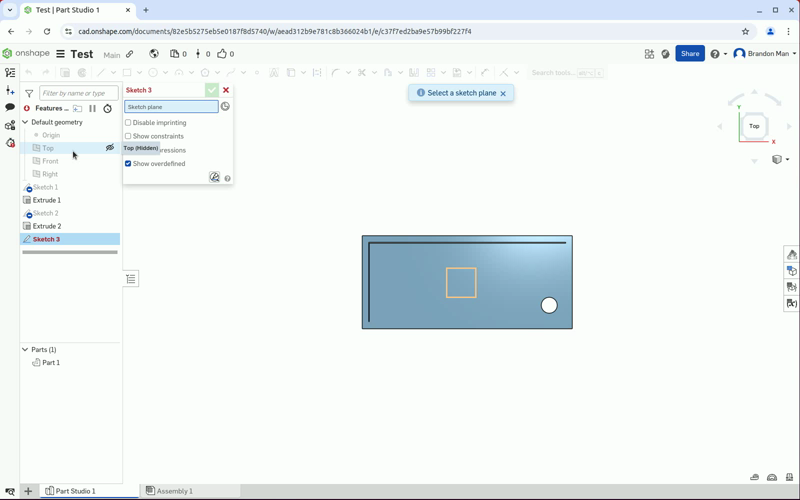
click(73, 150)
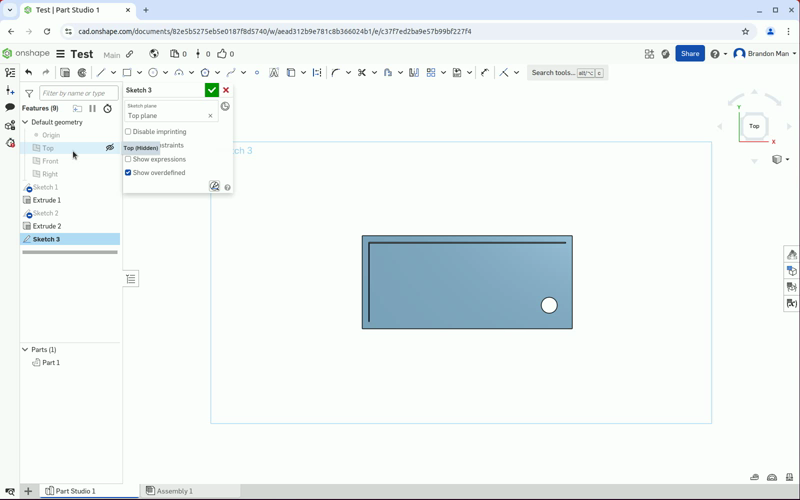
mouse_move(73, 352)
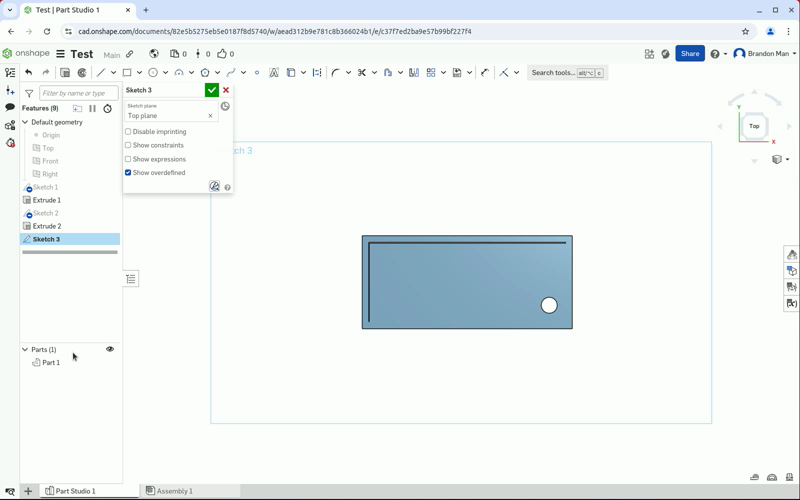
key(y)
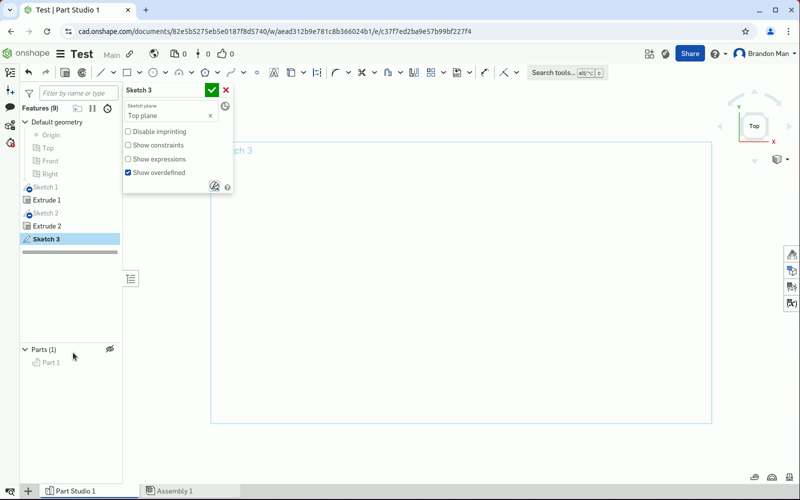
key(l)
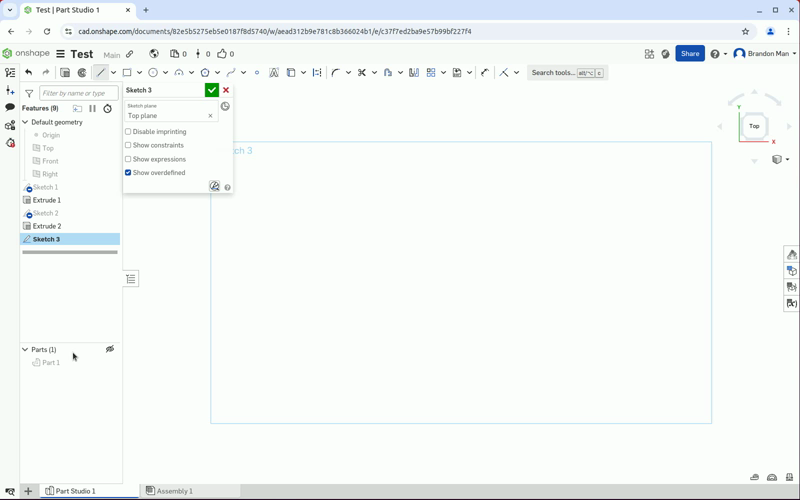
key_down(shift)
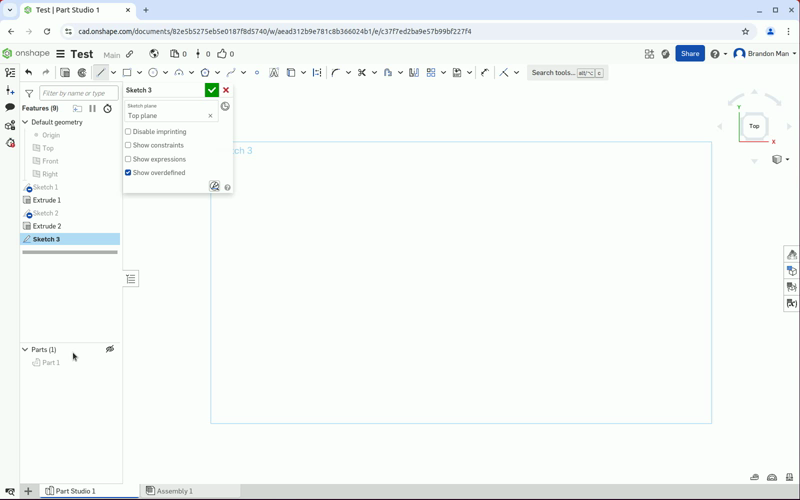
mouse_move(362, 328)
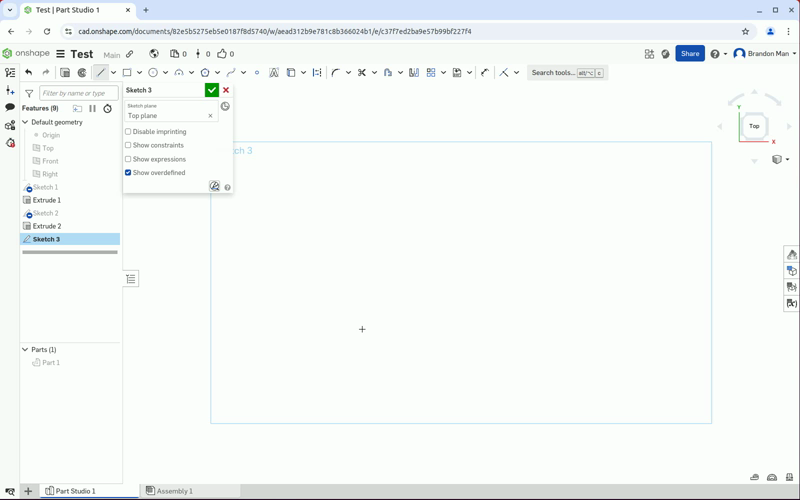
click(362, 328)
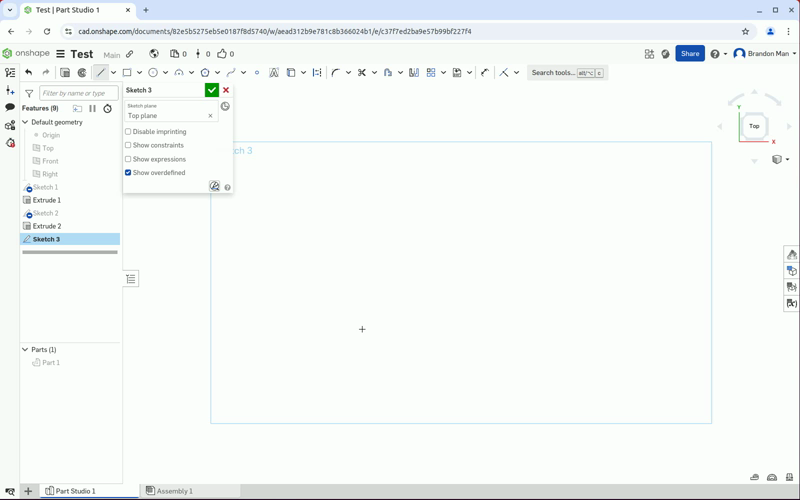
key_up(shift)
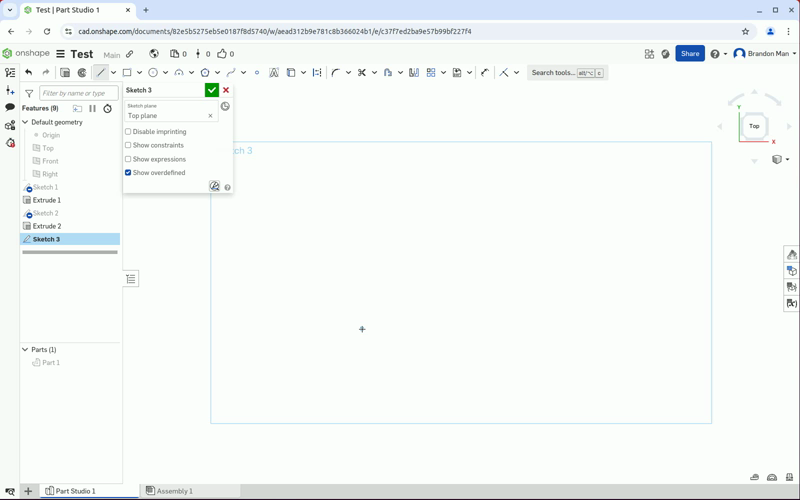
key_down(shift)
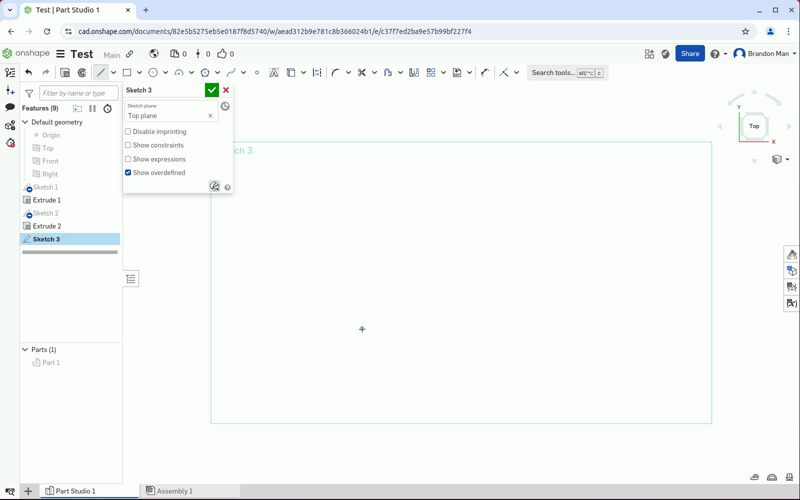
mouse_move(572, 328)
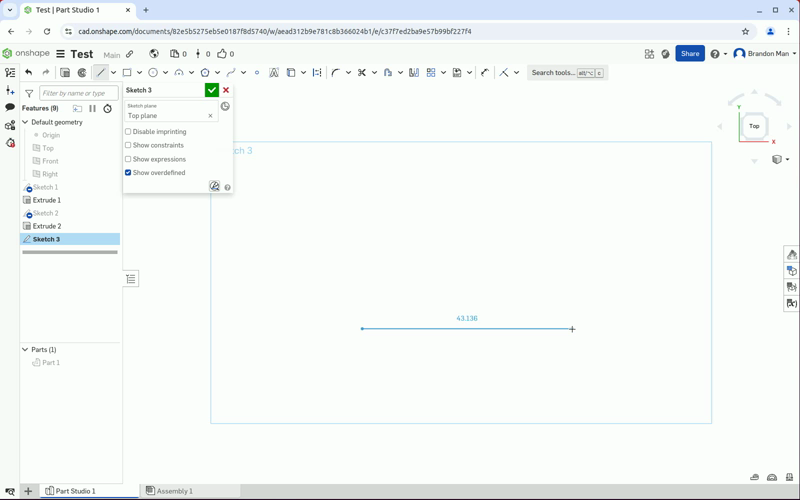
click(572, 328)
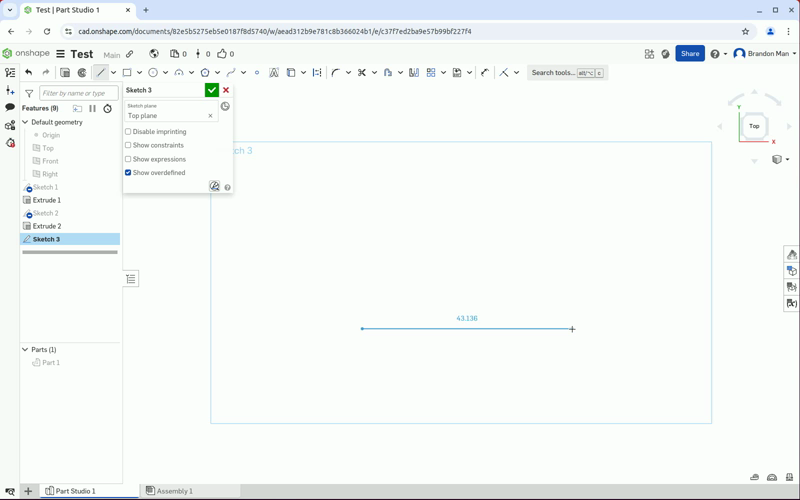
key_up(shift)
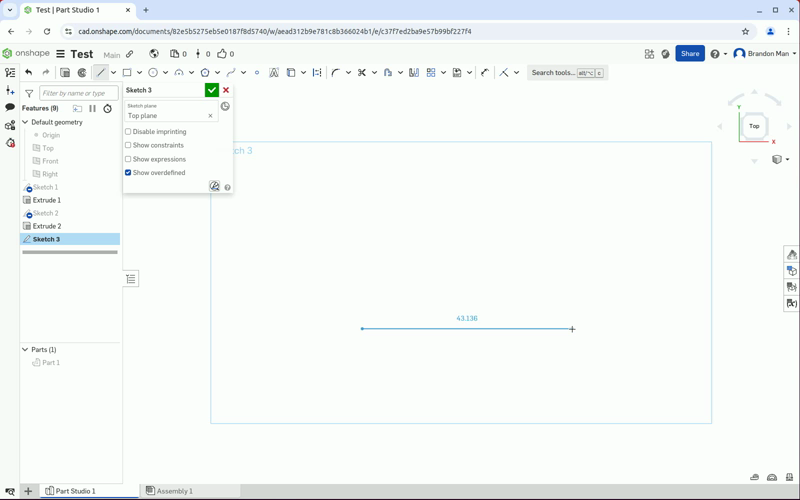
key_down(shift)
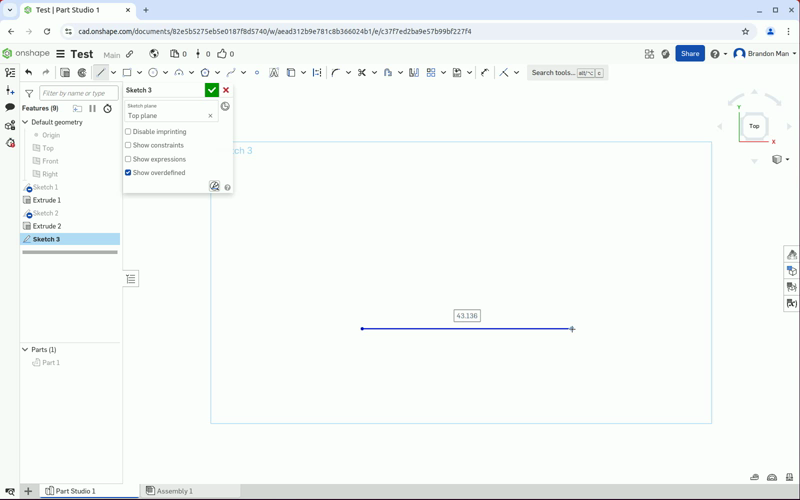
mouse_move(572, 235)
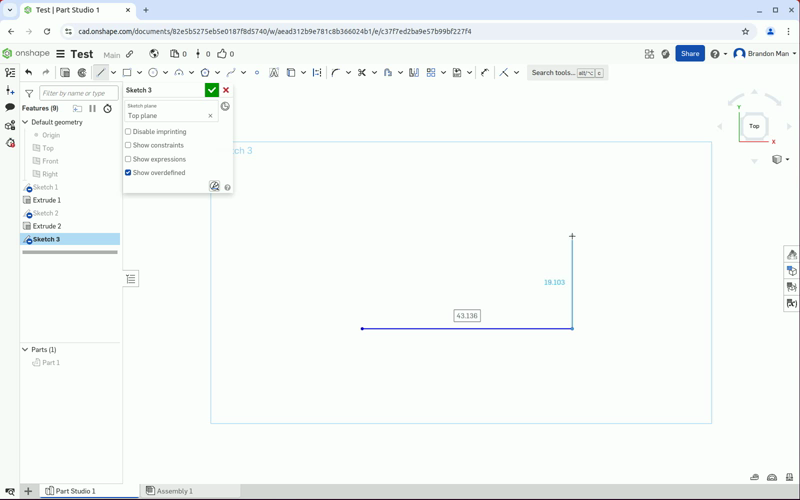
click(572, 235)
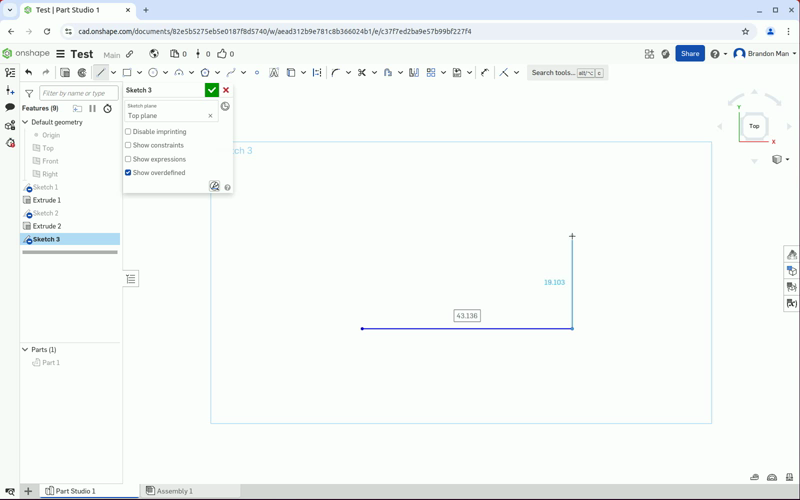
key_up(shift)
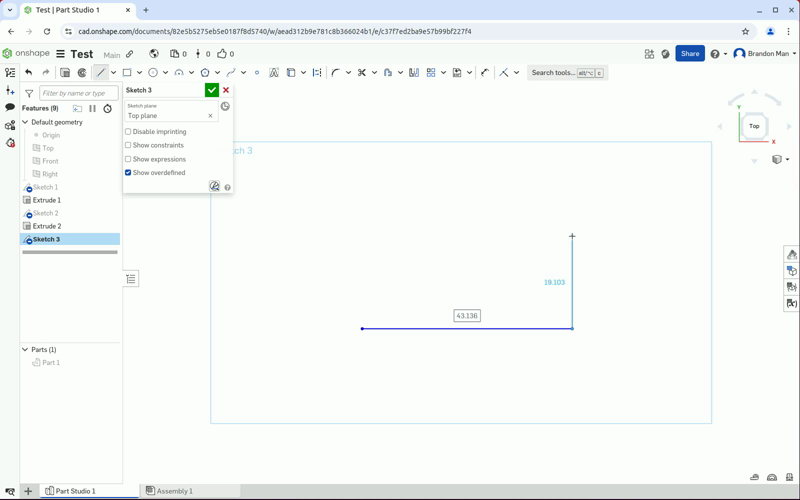
key_down(shift)
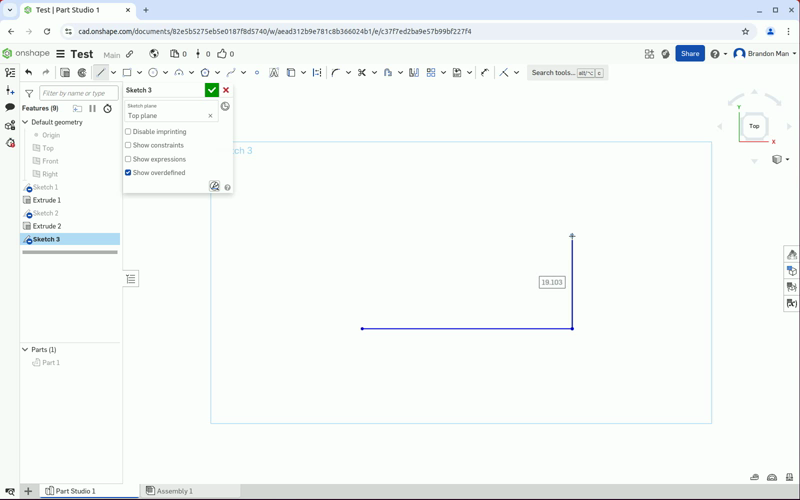
mouse_move(362, 235)
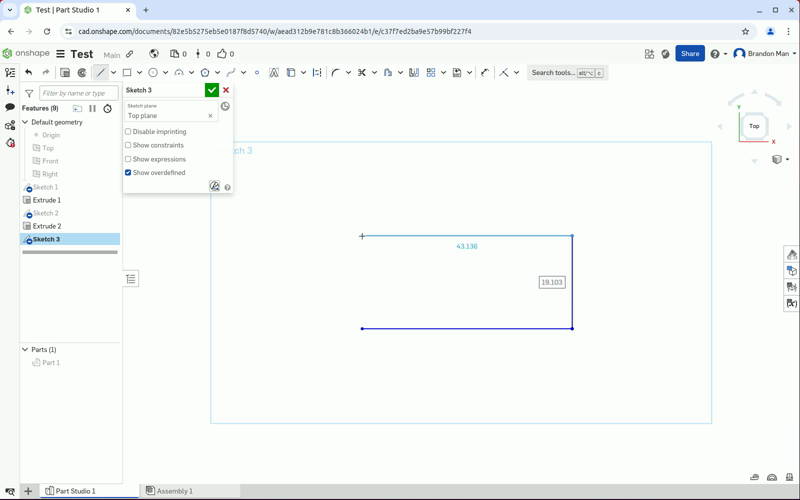
click(362, 235)
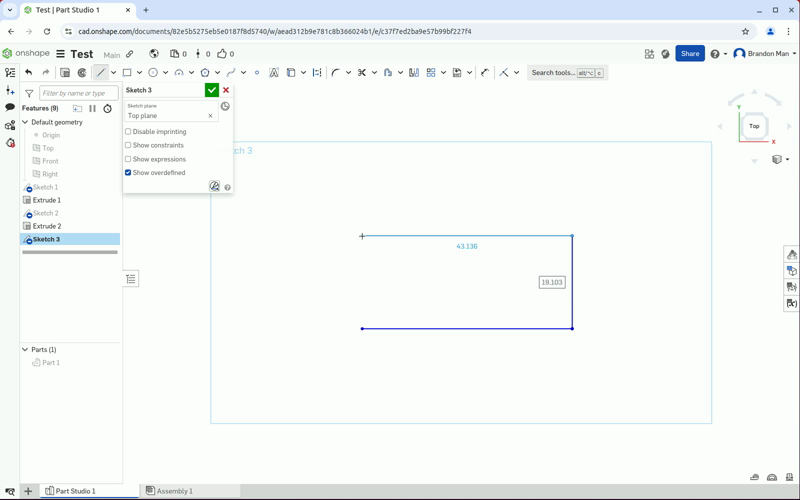
key_up(shift)
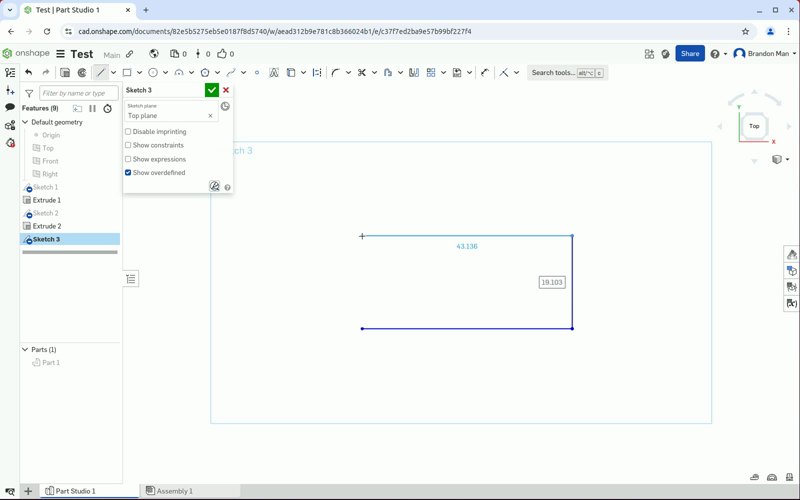
key_down(shift)
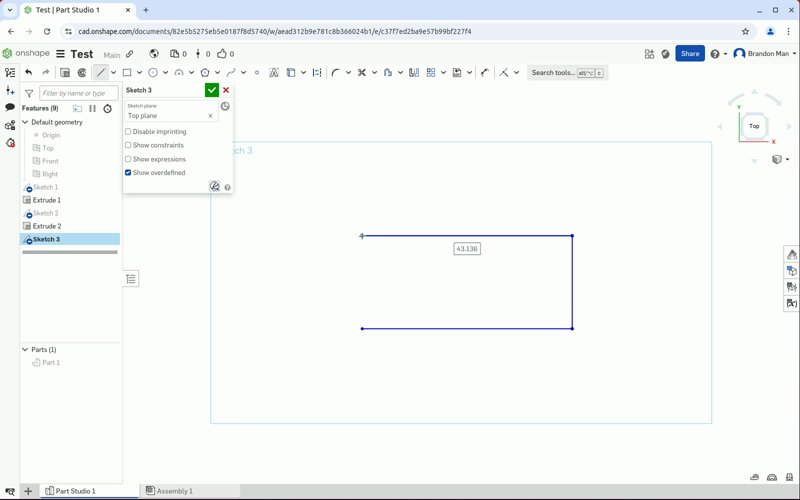
mouse_move(362, 328)
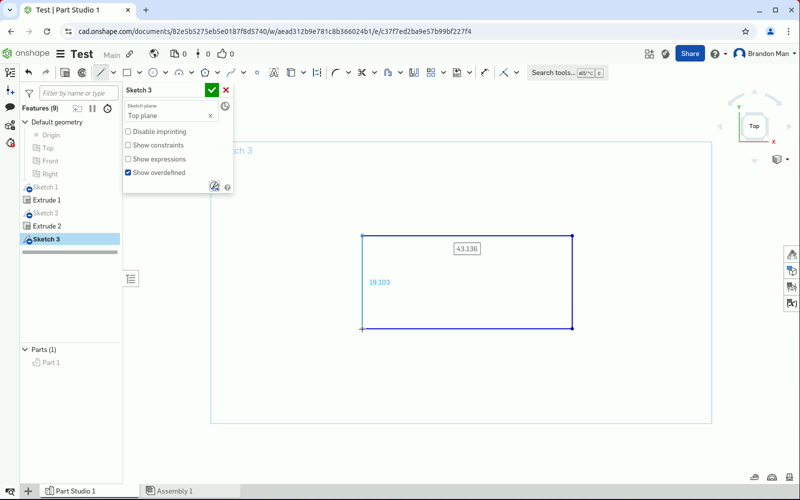
key_up(shift)
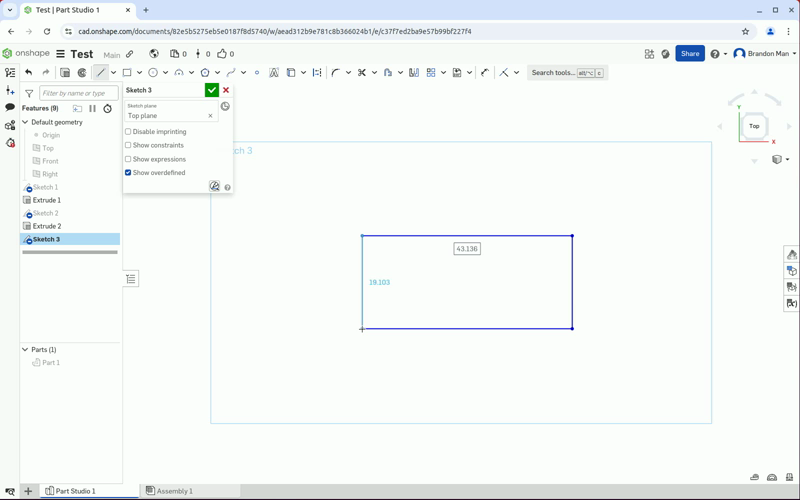
click(362, 328)
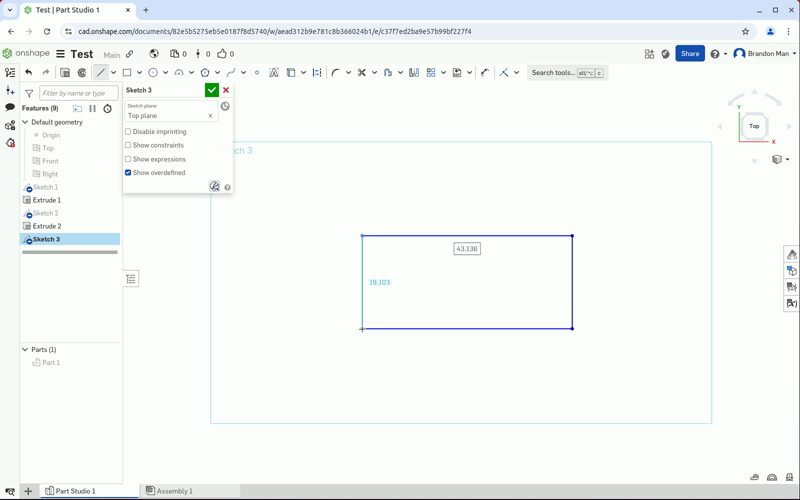
key(esc)
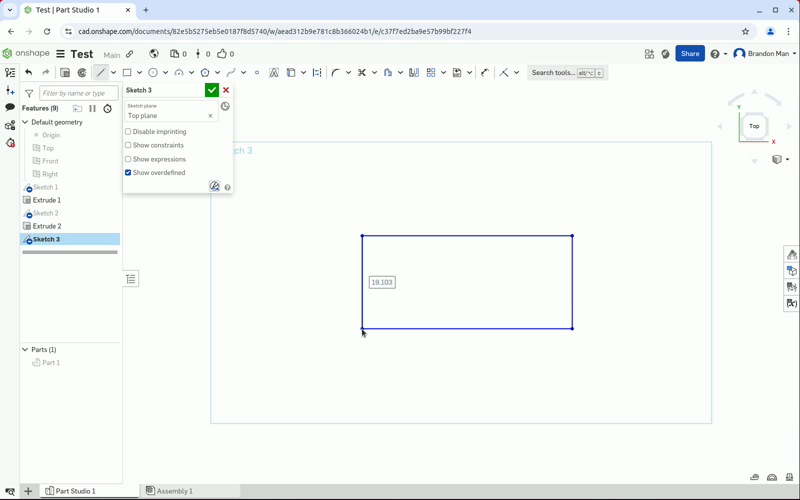
key(l)
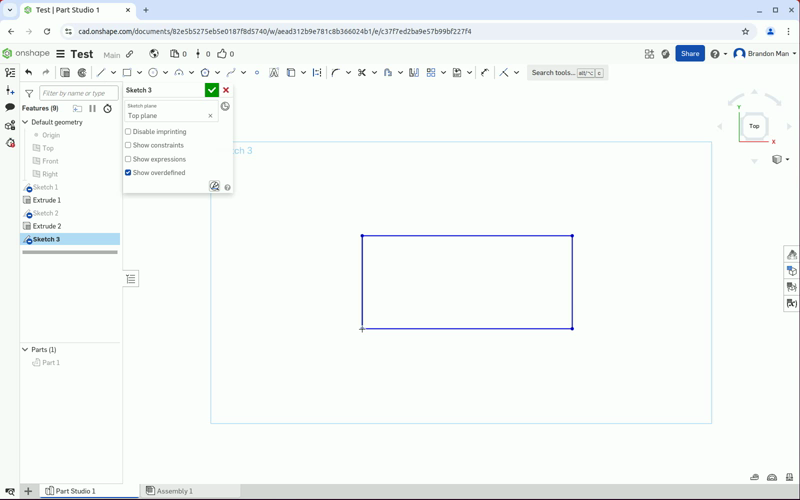
key_down(shift)
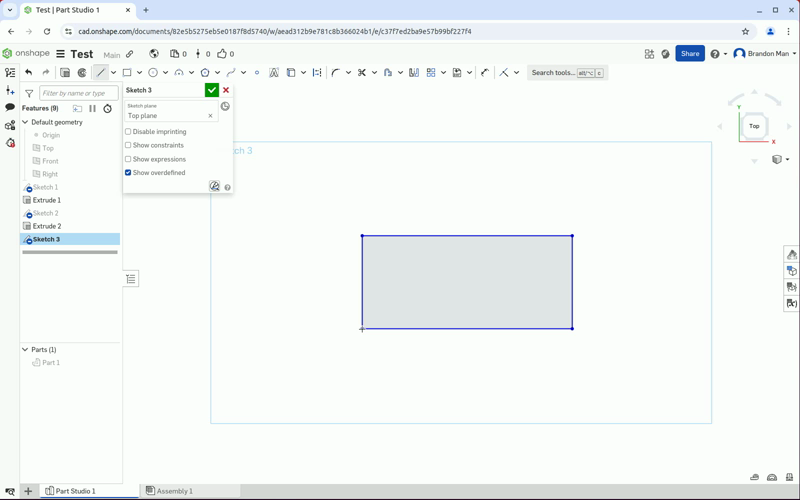
mouse_move(368, 321)
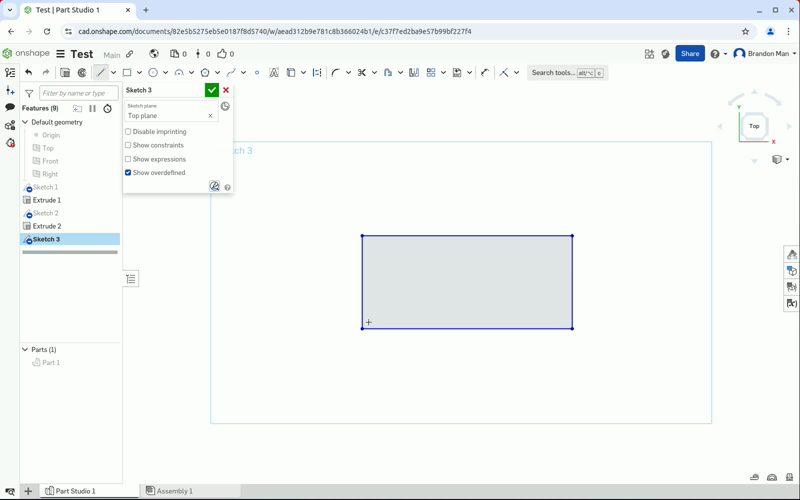
click(368, 321)
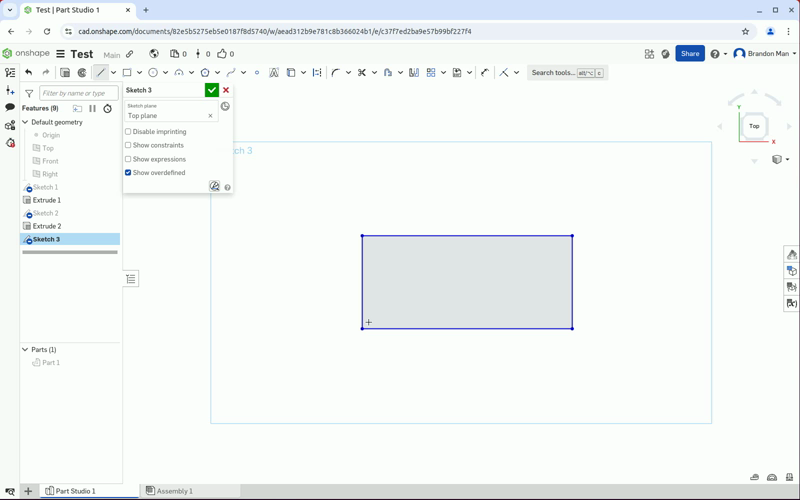
key_up(shift)
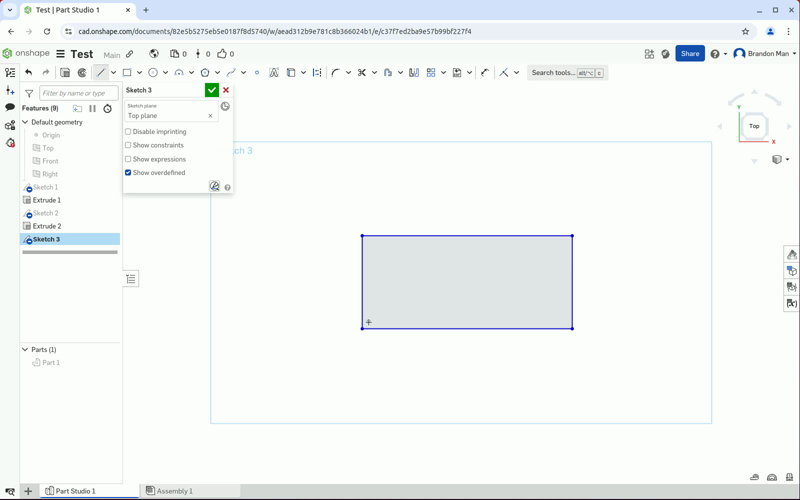
key_down(shift)
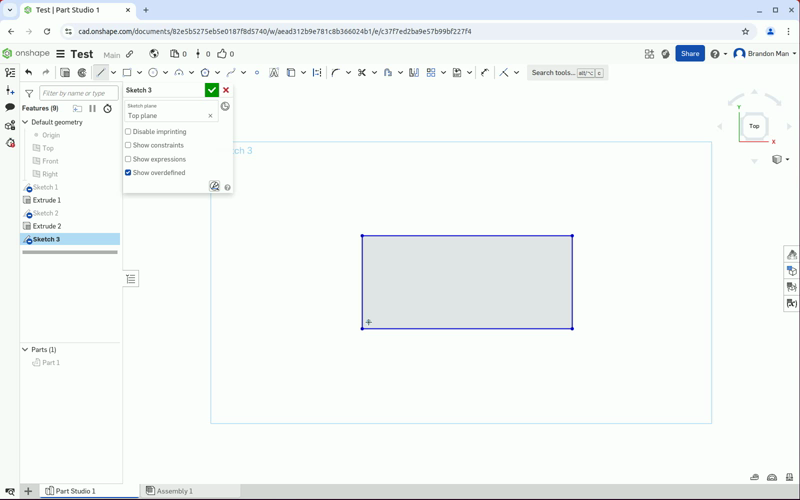
mouse_move(565, 321)
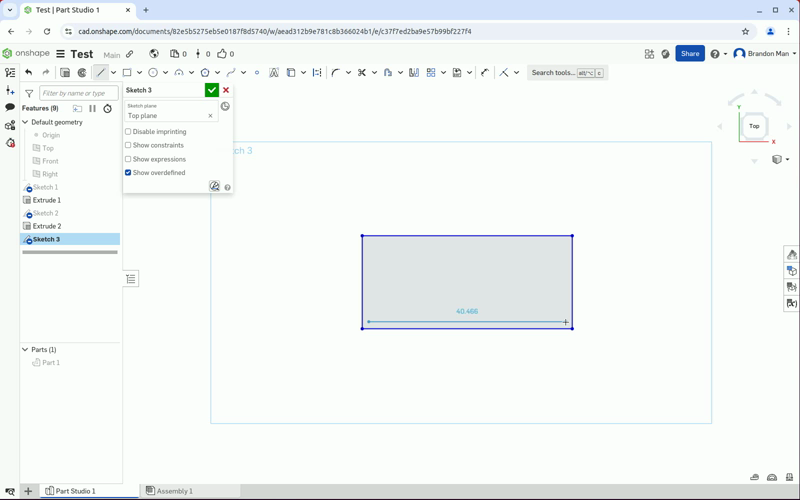
click(565, 321)
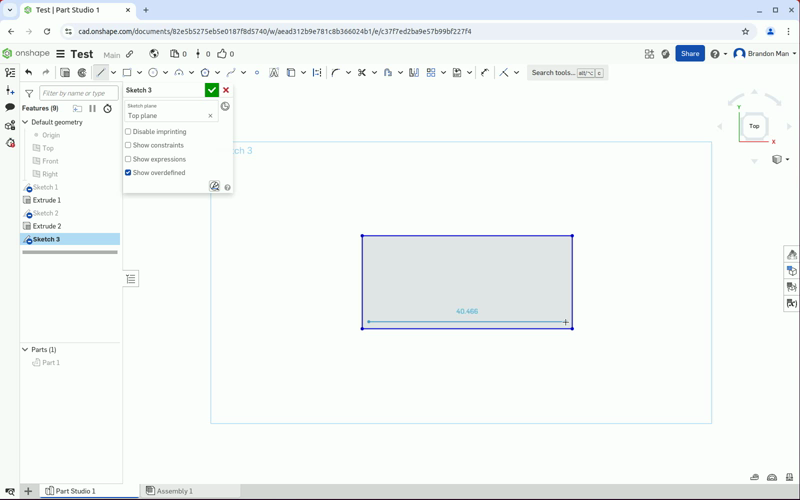
key_up(shift)
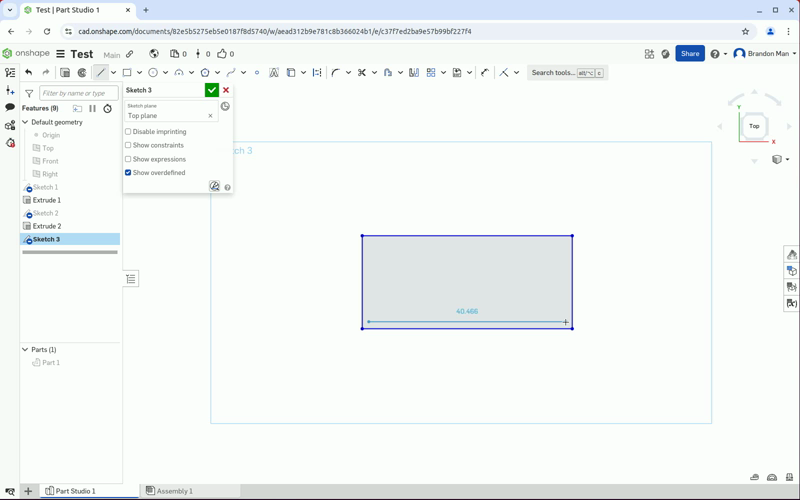
key_down(shift)
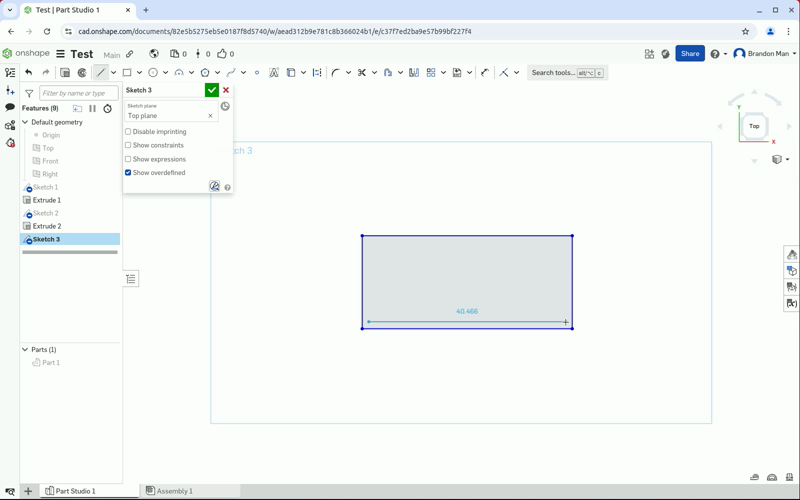
mouse_move(565, 242)
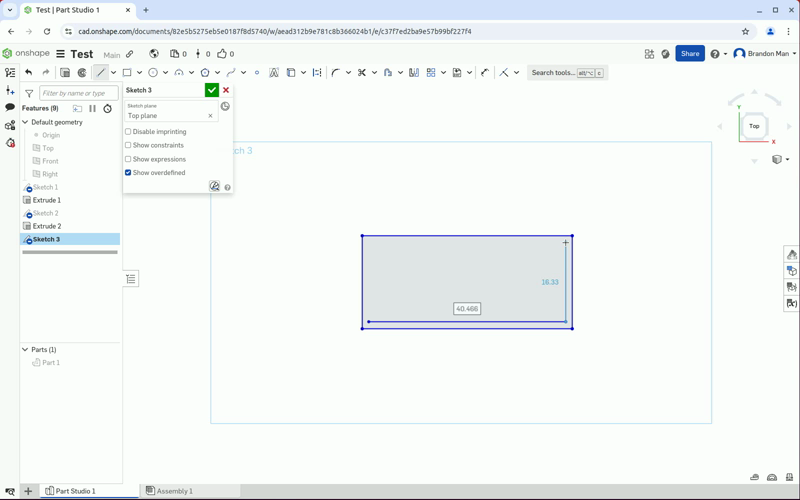
click(565, 242)
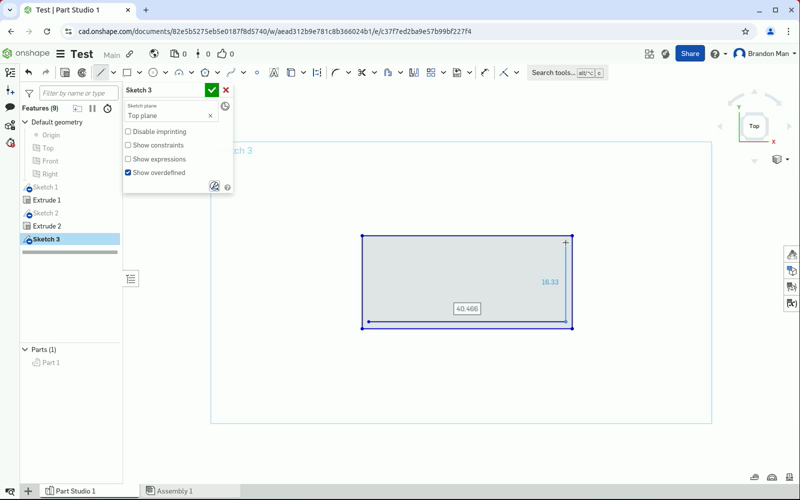
key_up(shift)
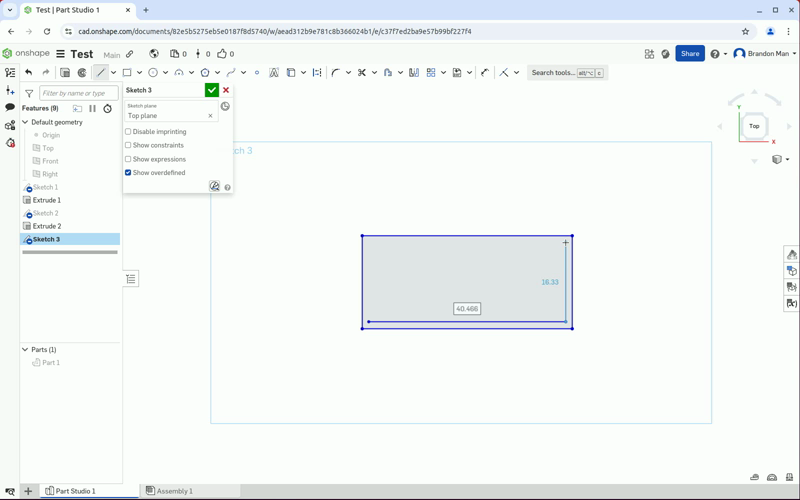
key_down(shift)
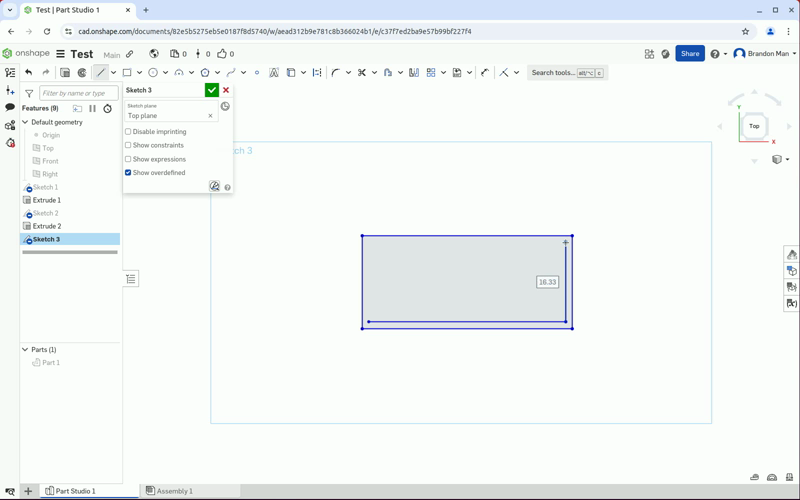
mouse_move(368, 242)
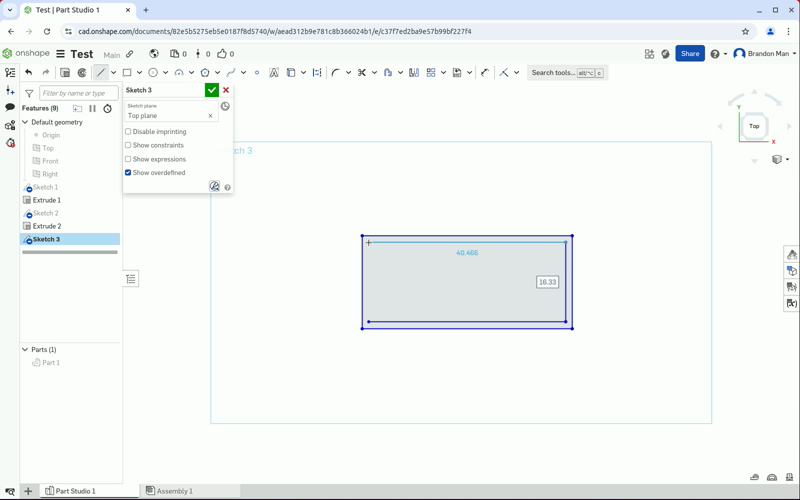
click(368, 242)
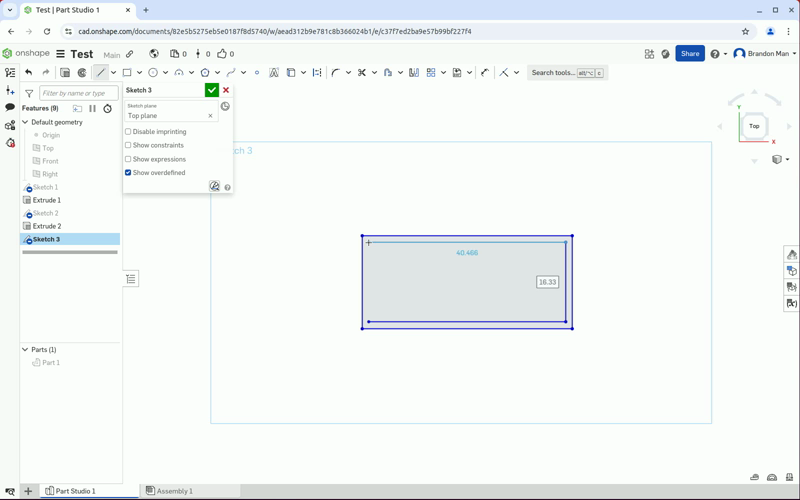
key_up(shift)
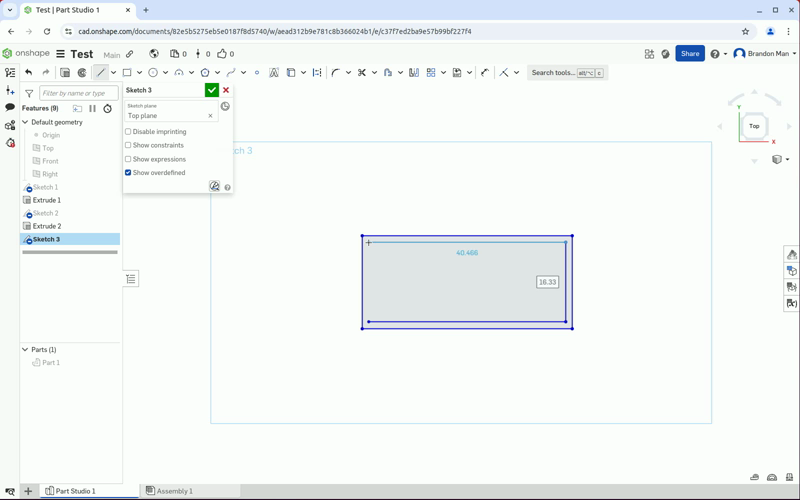
key_down(shift)
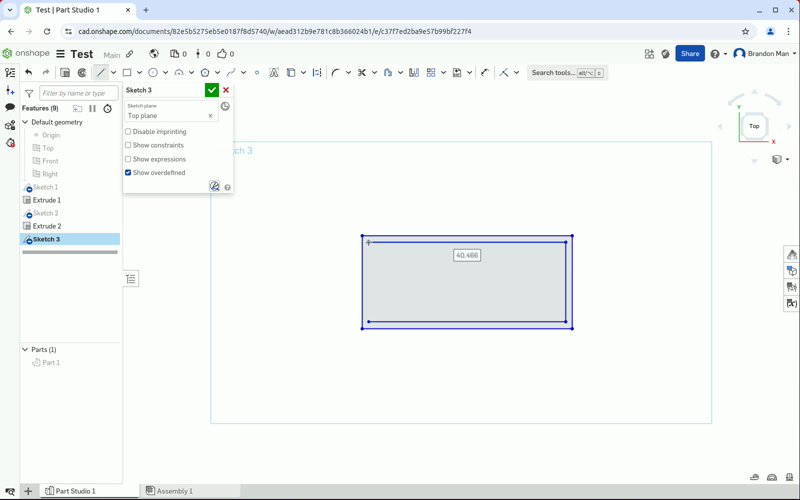
mouse_move(368, 321)
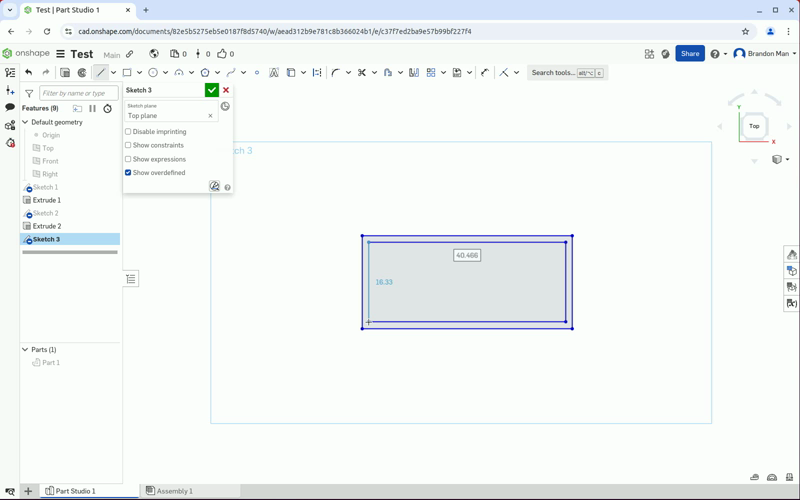
key_up(shift)
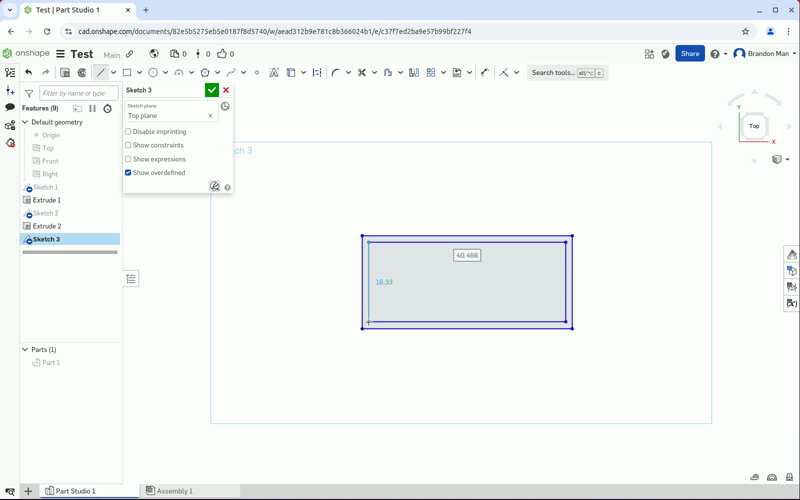
click(368, 321)
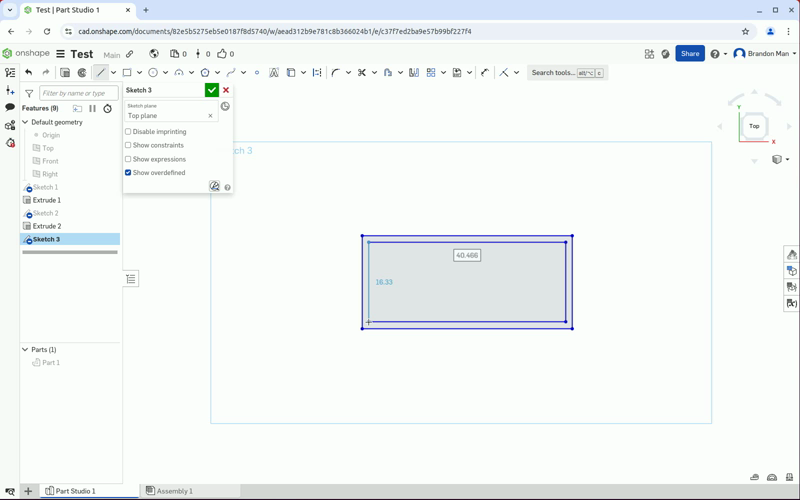
key(esc)
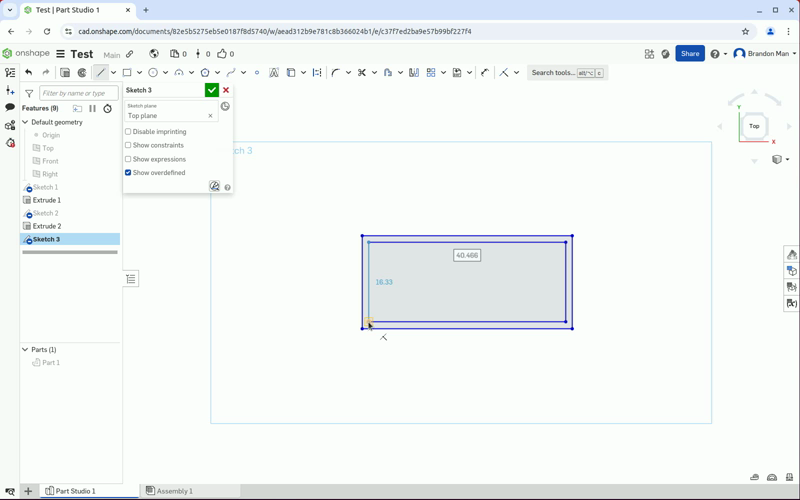
mouse_move(365, 299)
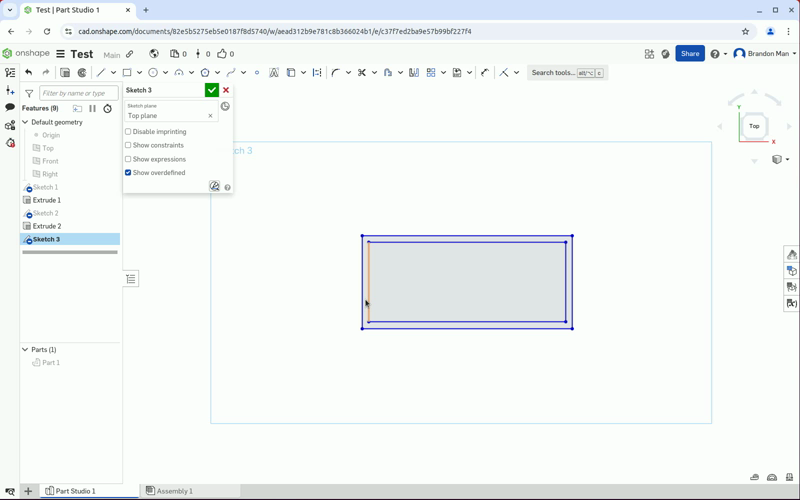
click(365, 299)
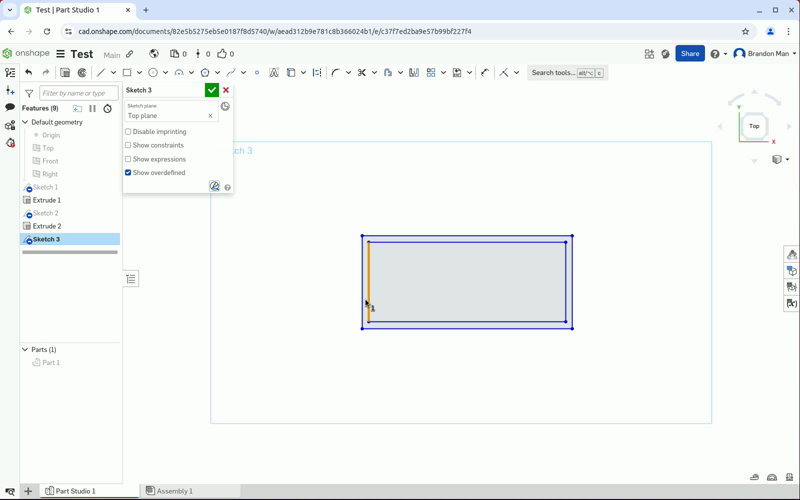
mouse_move(73, 352)
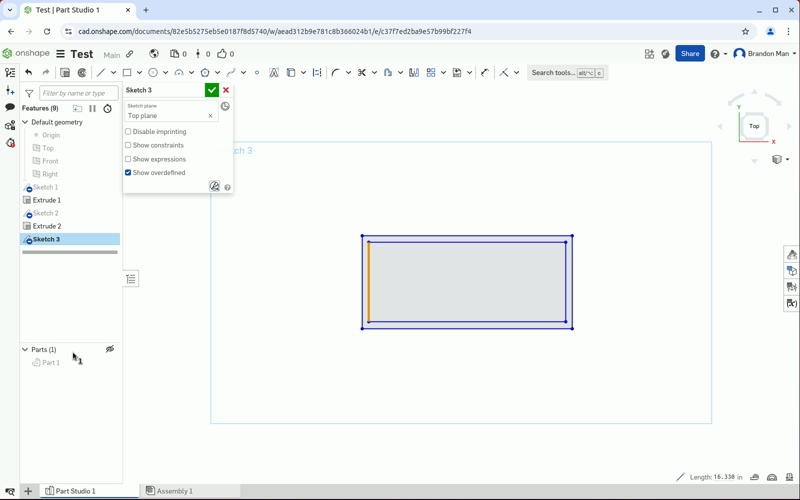
key(shift+y)
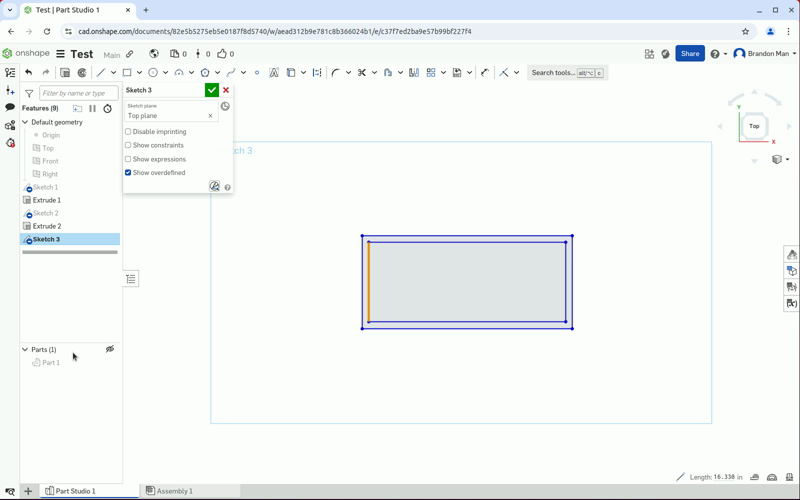
key(shift+e)
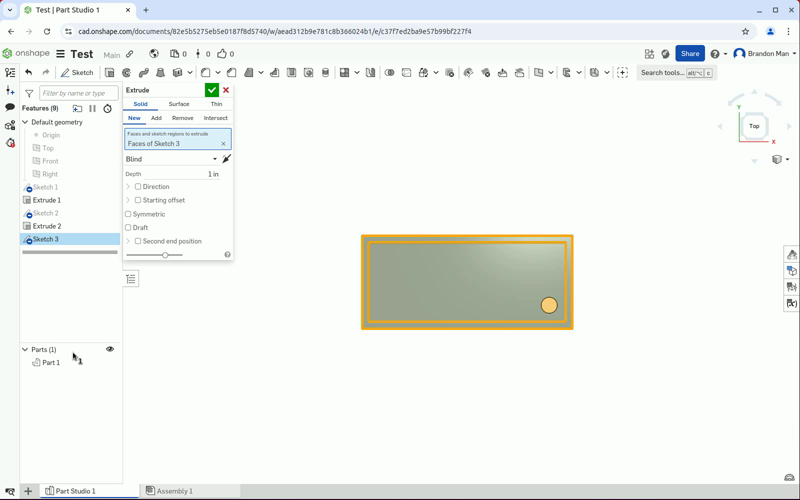
mouse_move(143, 106)
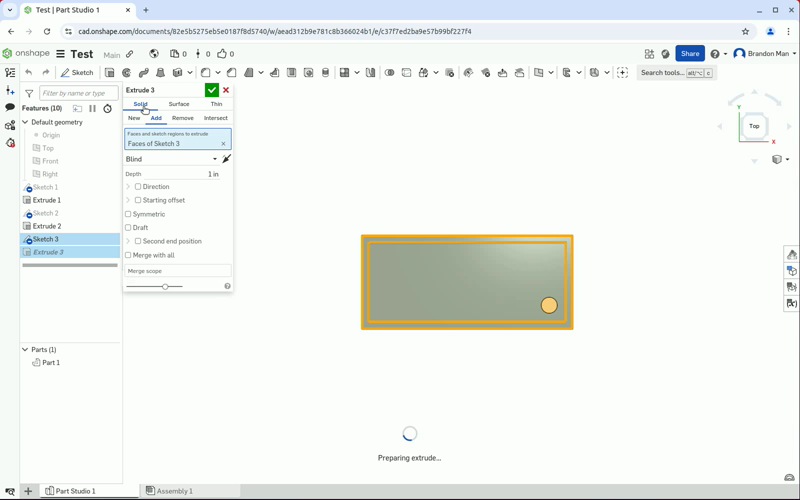
click(143, 106)
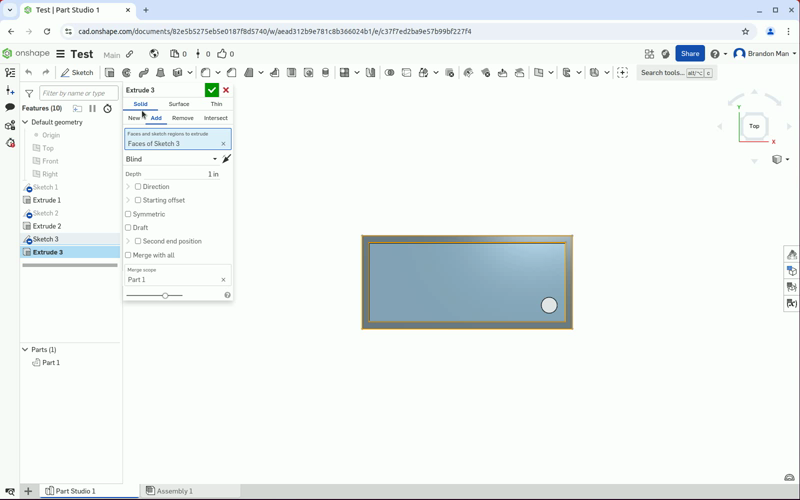
mouse_move(137, 120)
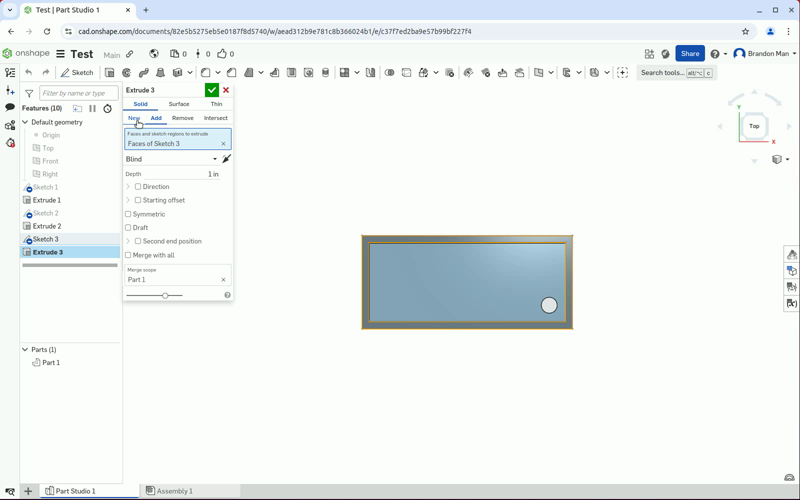
click(137, 120)
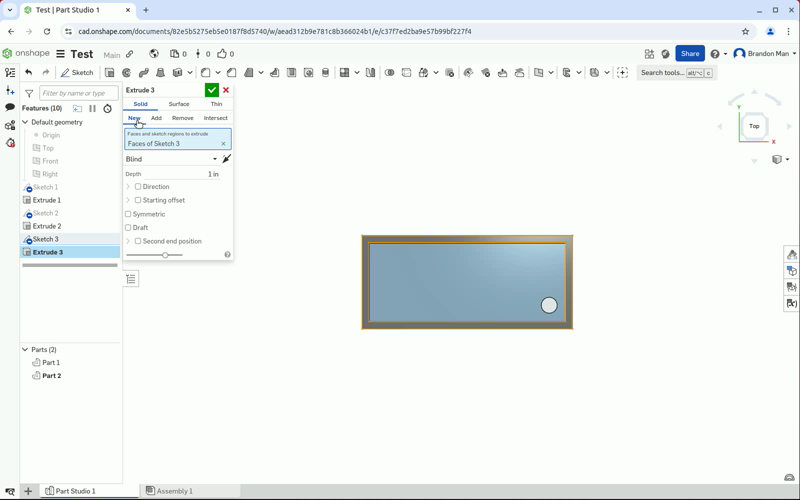
key(tab, 4)
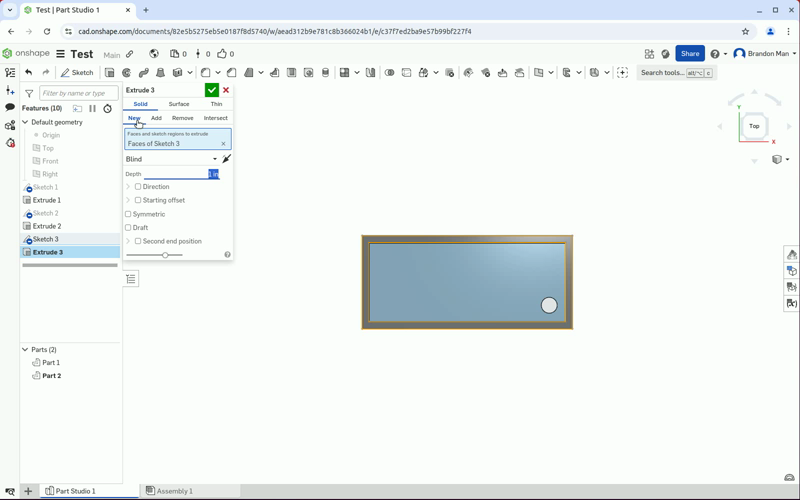
text(13.239)
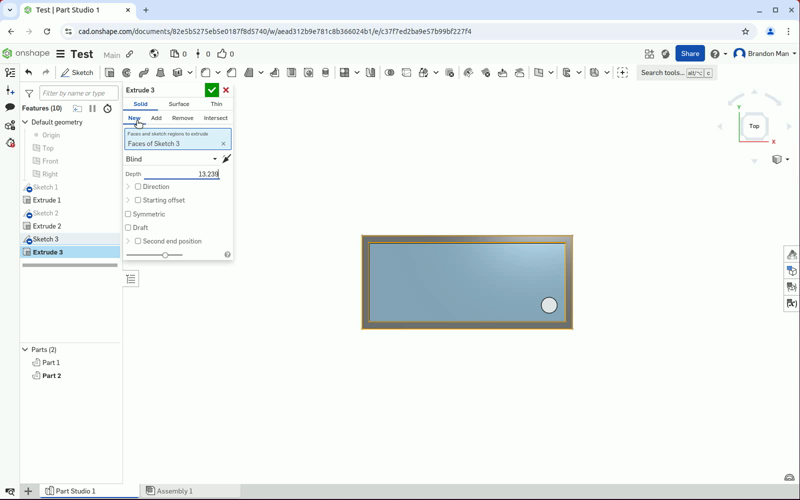
key(enter)
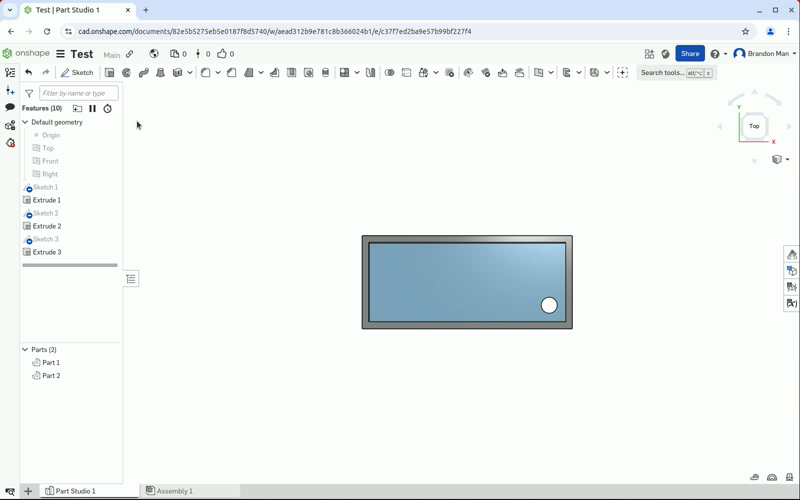
key(shift+h)
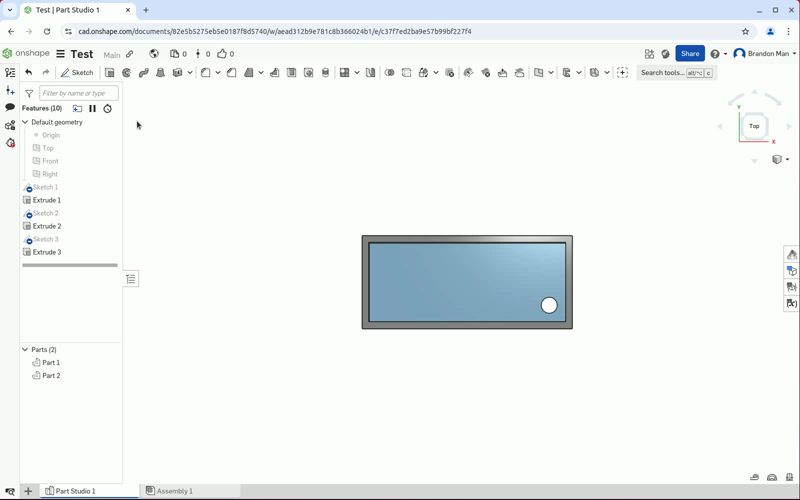
key(shift+h)
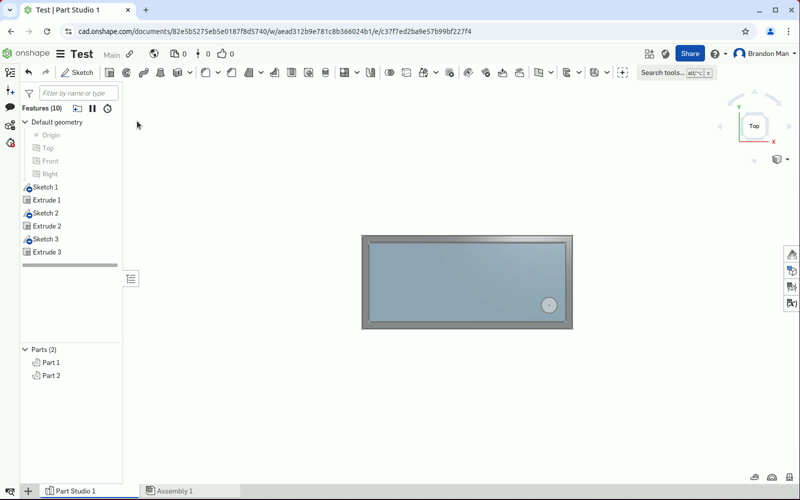
key(shift+7)
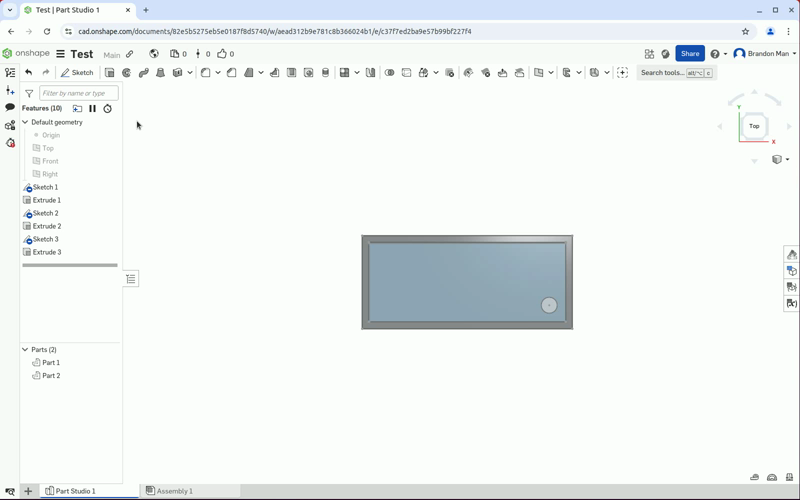
key(up, 3)
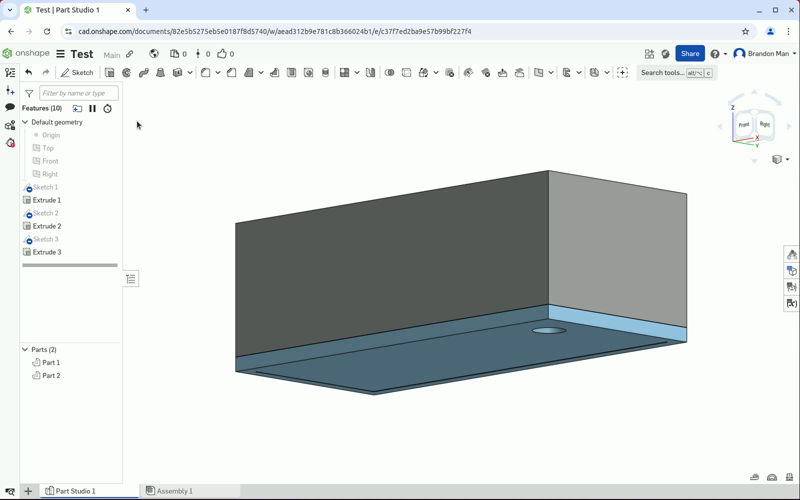
key(left, 3)
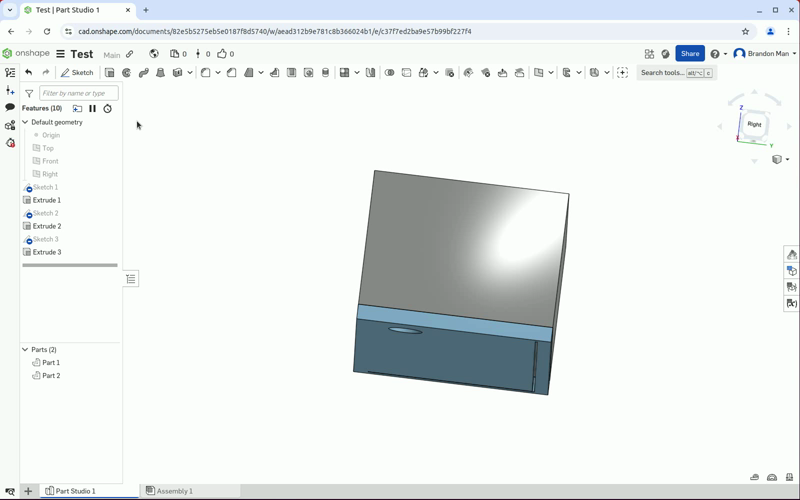
key(right, 3)
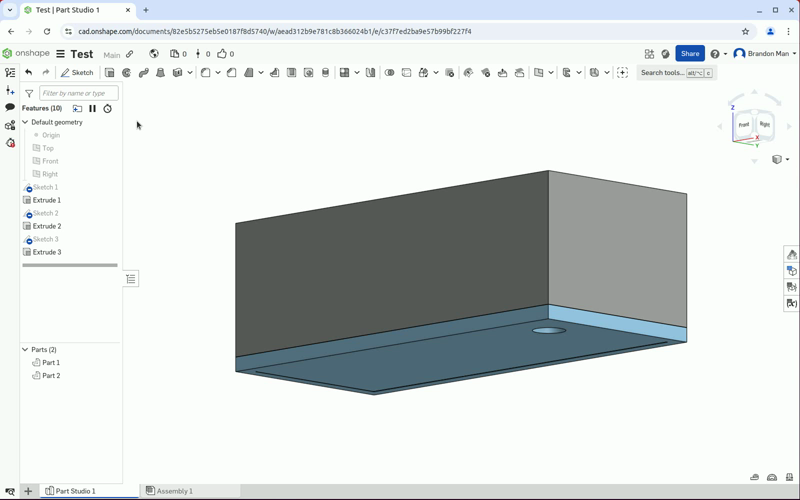
key(down, 3)
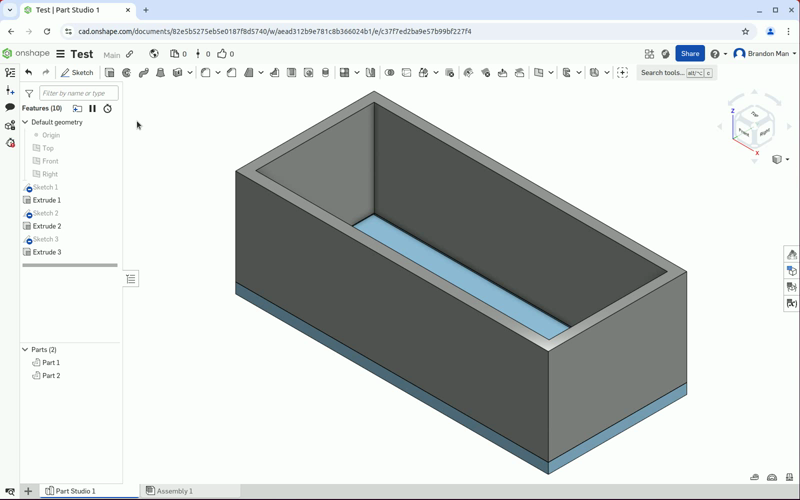
mouse_move(73, 189)
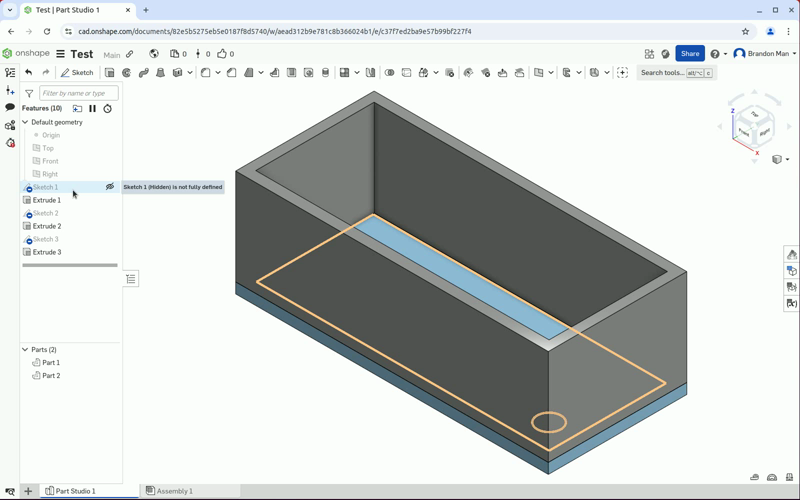
click(73, 189)